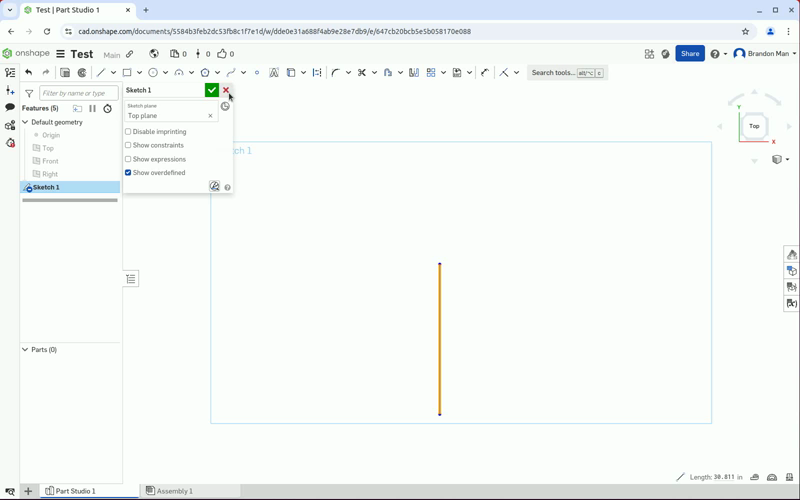
key(shift+h)
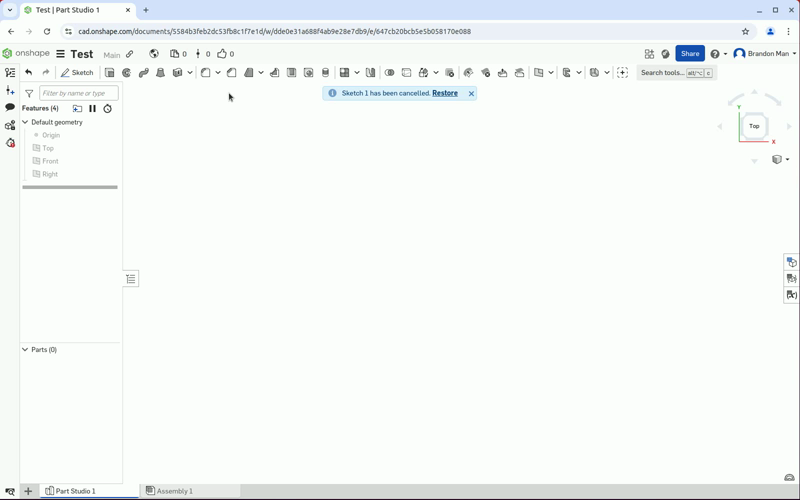
mouse_move(73, 352)
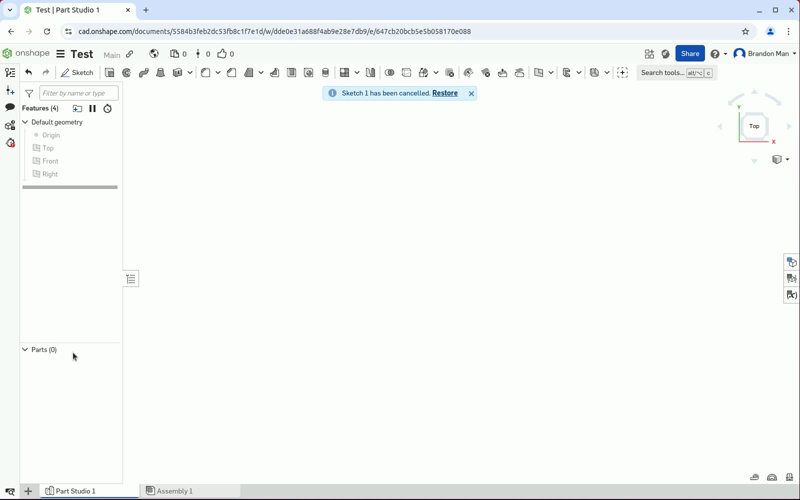
key(y)
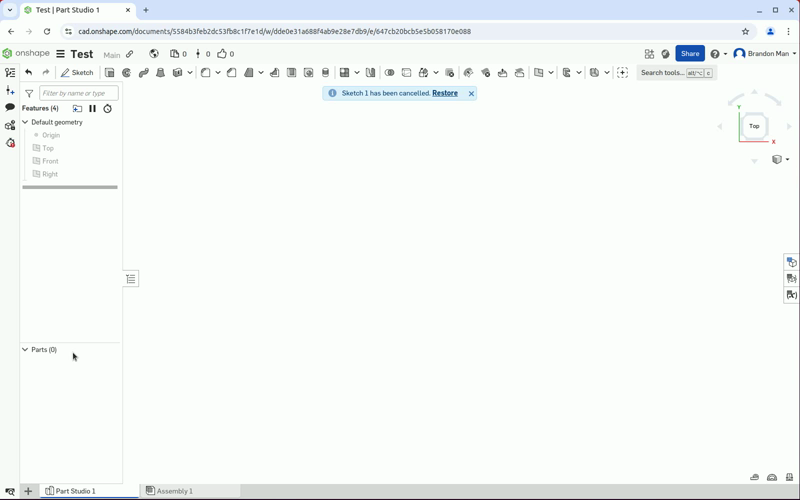
key(shift+p)
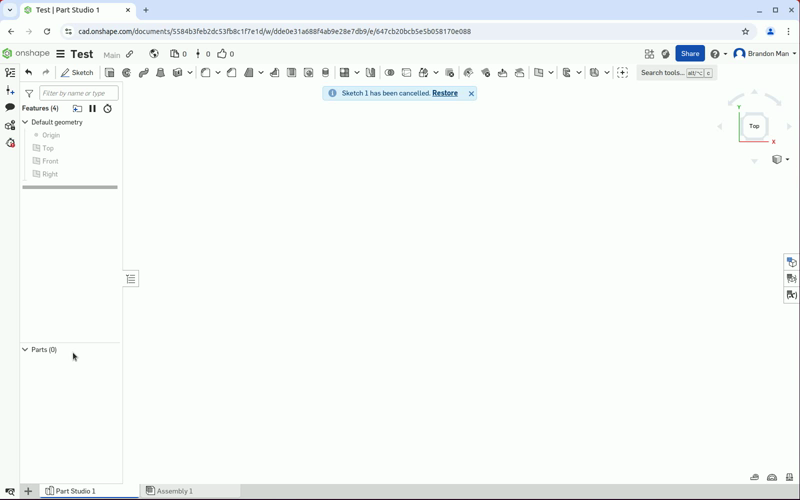
key(space)
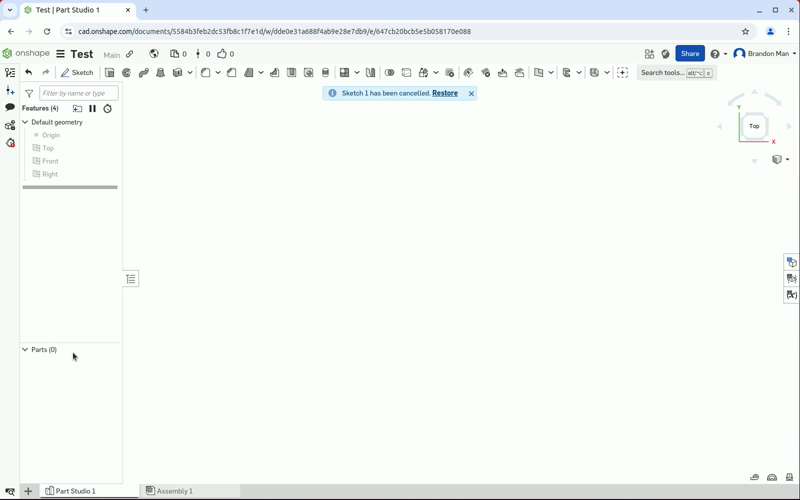
key_down(shift)
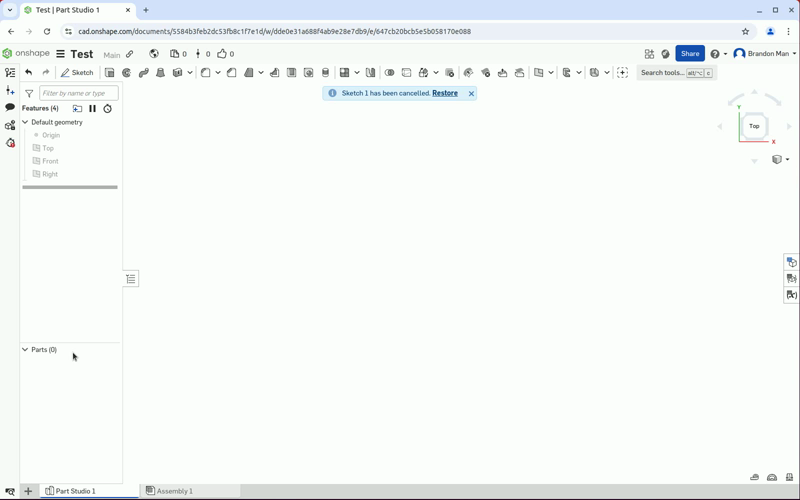
key(up)
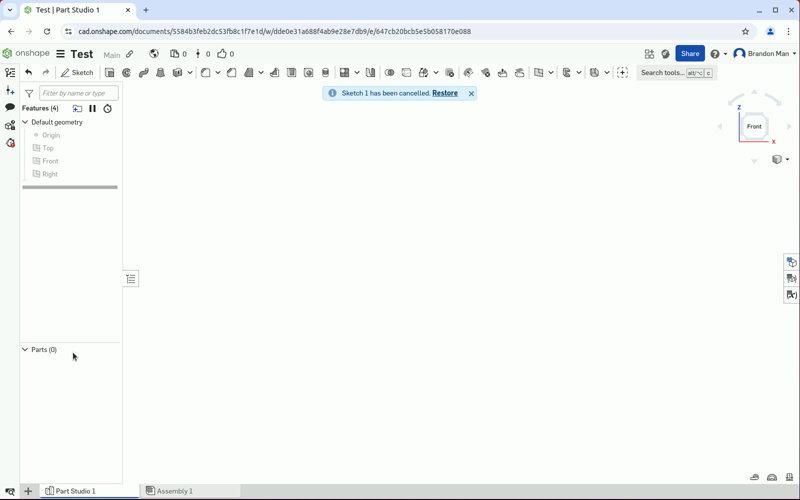
key_up(shift)
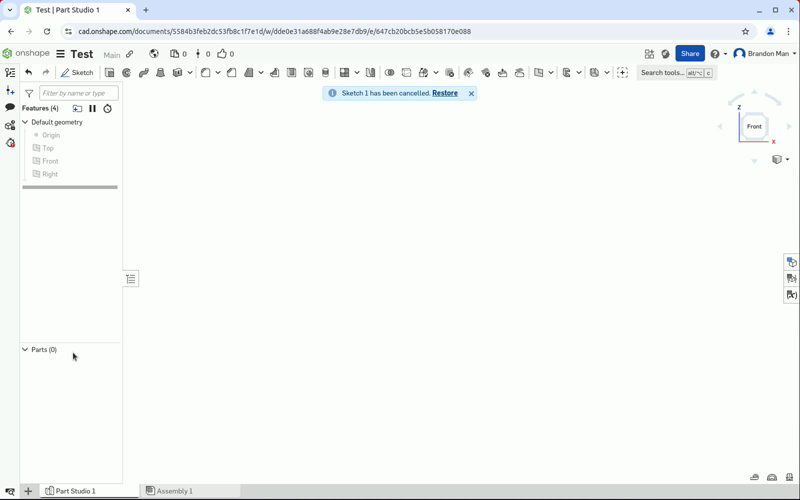
mouse_move(73, 352)
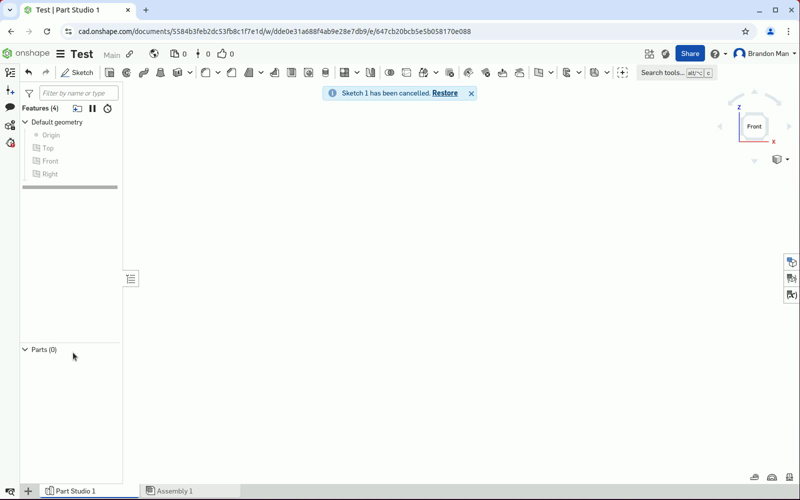
key(shift+y)
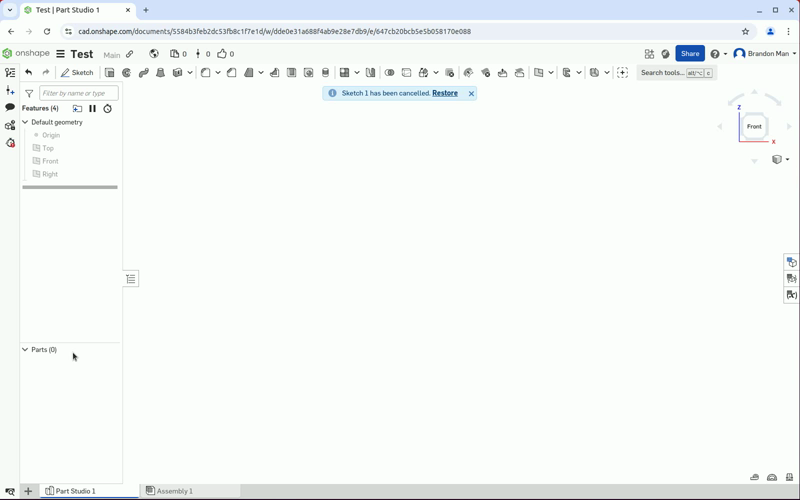
key(shift+s)
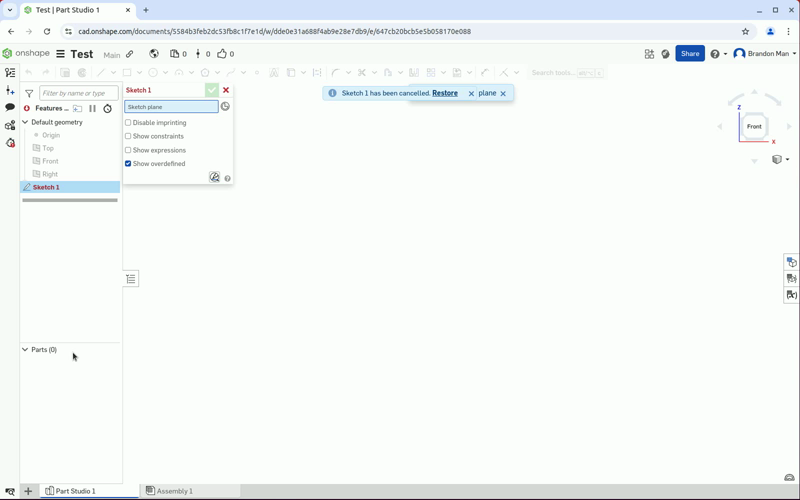
mouse_move(73, 163)
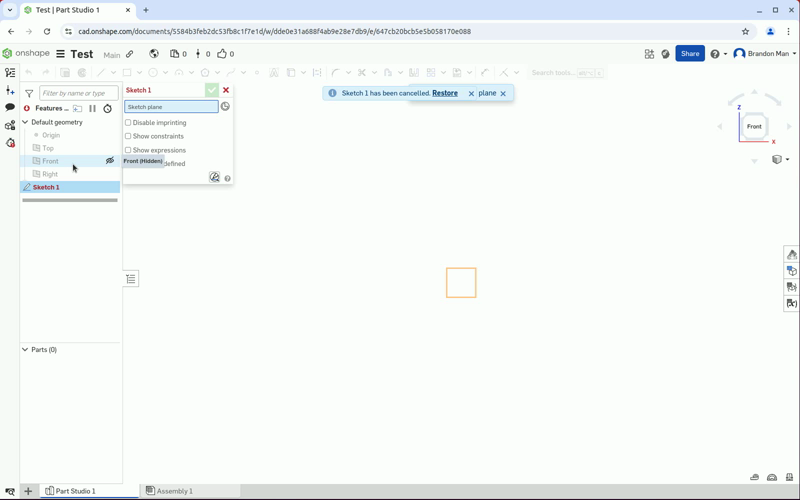
click(73, 163)
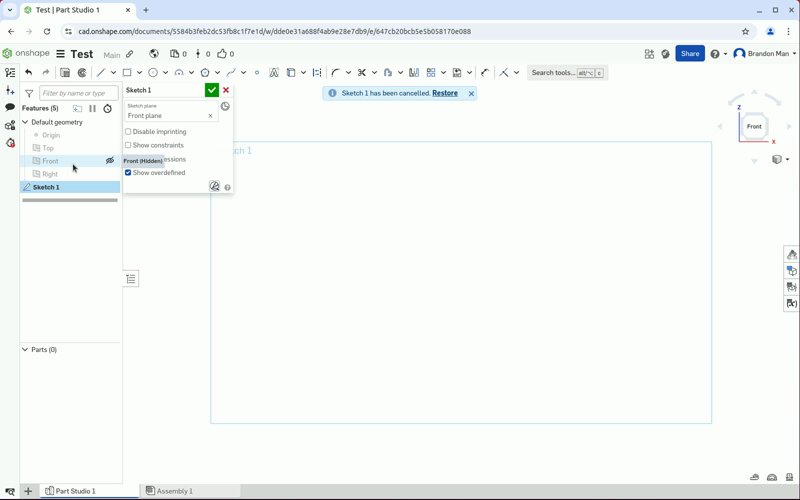
mouse_move(73, 352)
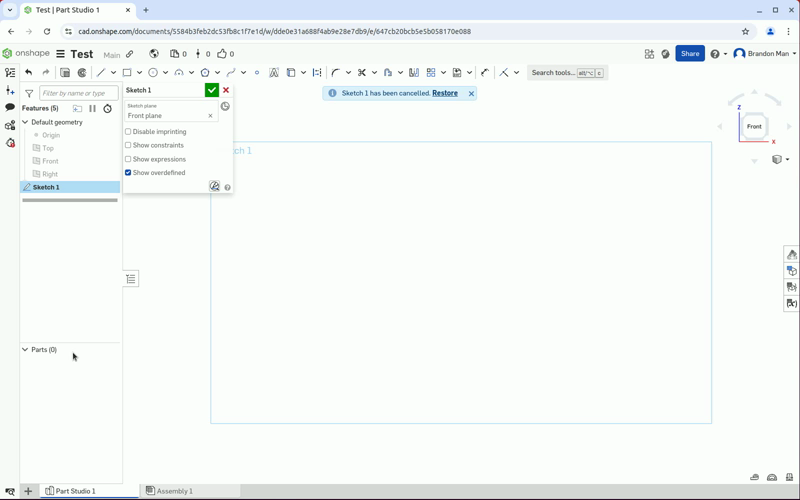
key(y)
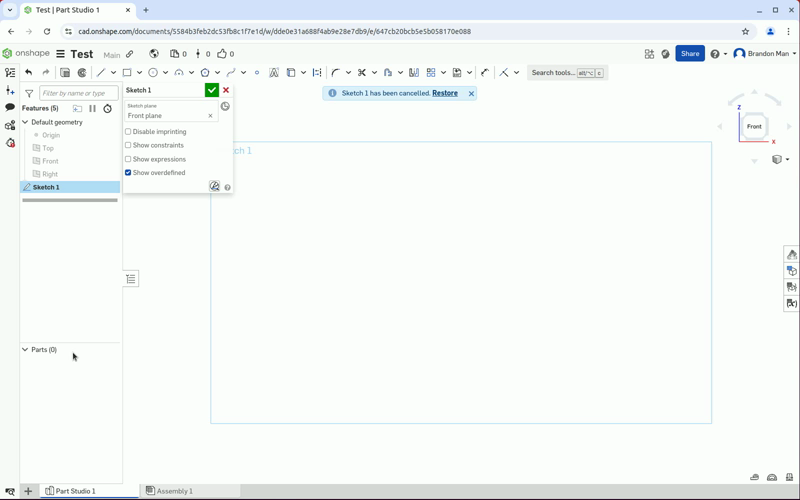
key(l)
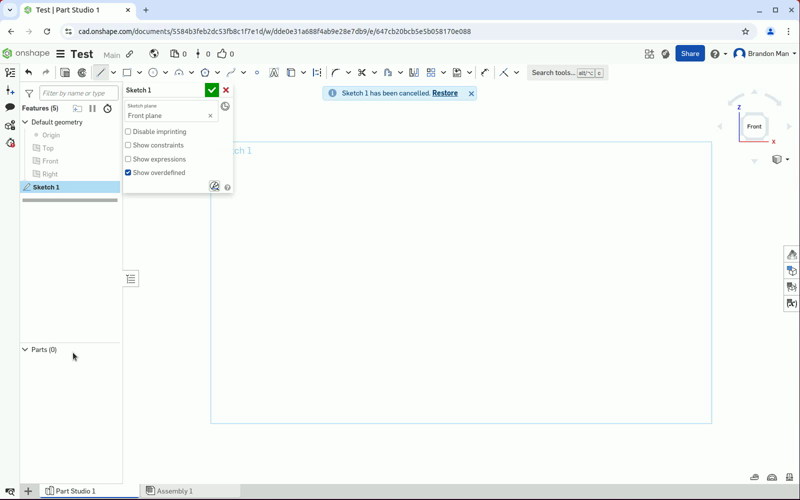
key_down(shift)
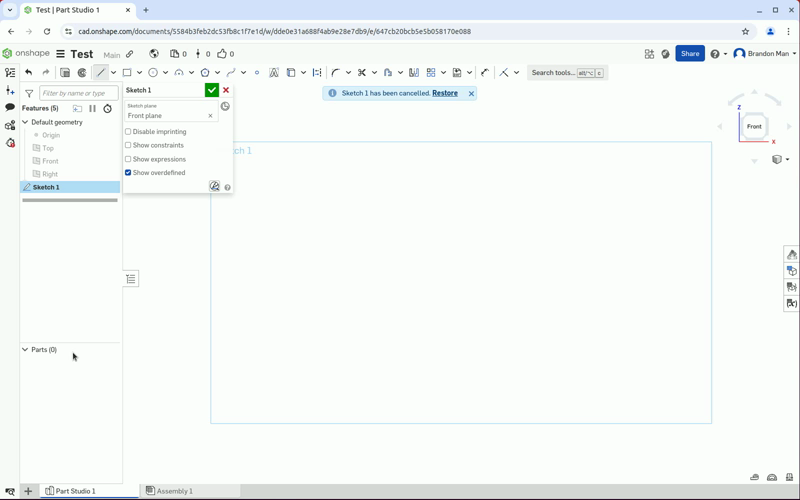
mouse_move(474, 273)
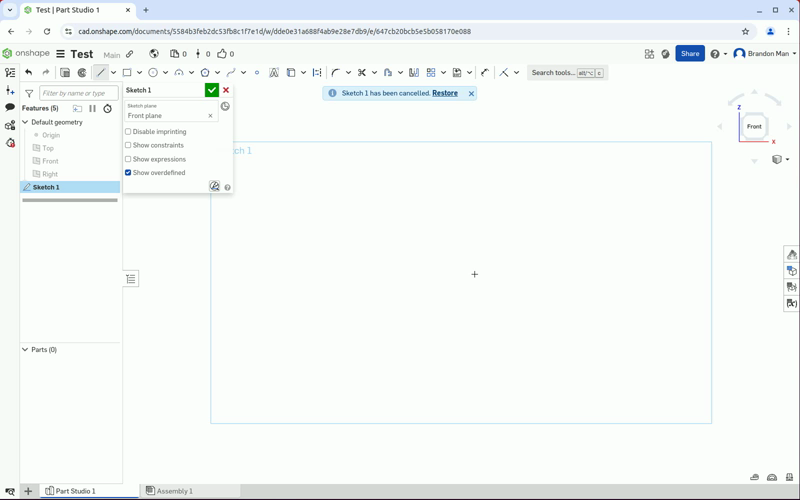
click(474, 273)
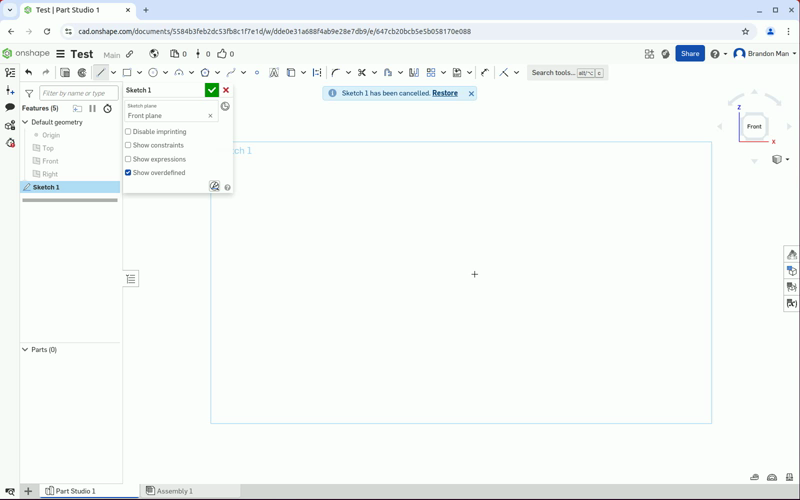
key_up(shift)
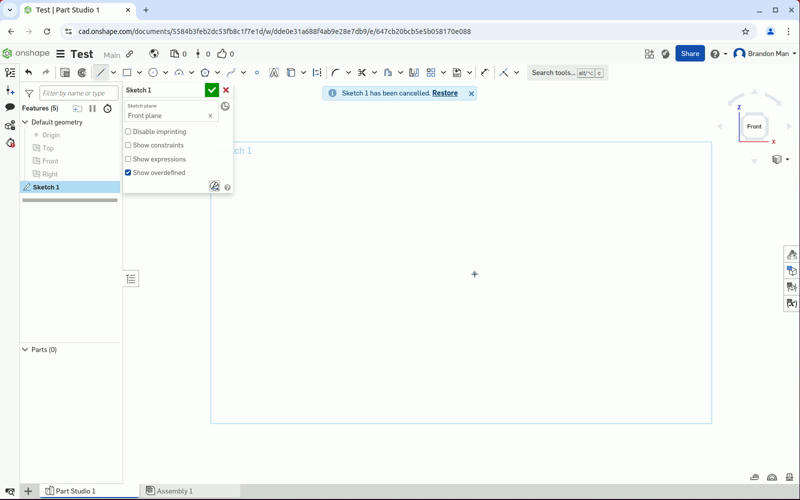
key_down(shift)
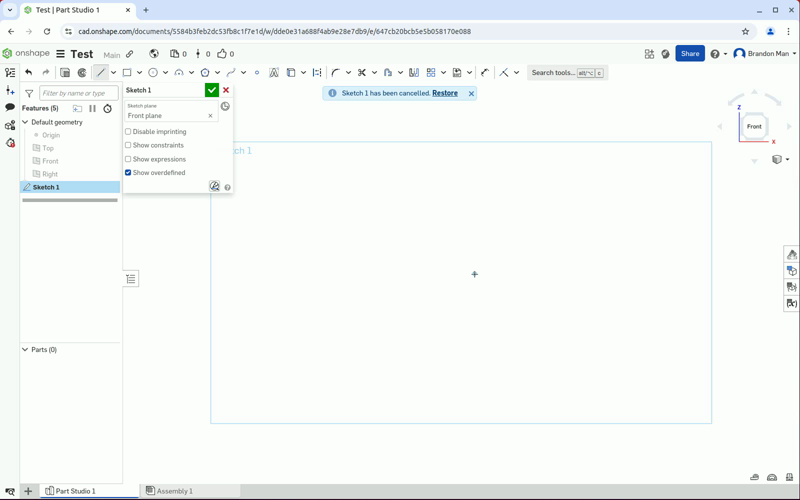
mouse_move(504, 273)
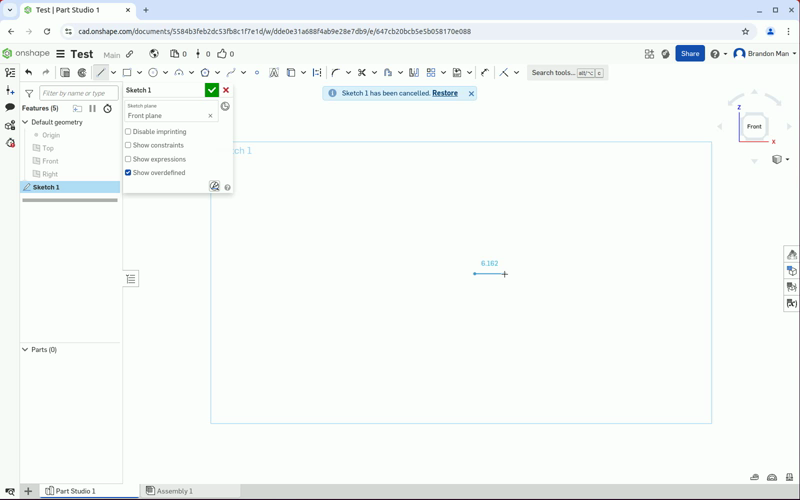
mouse_move(498, 273)
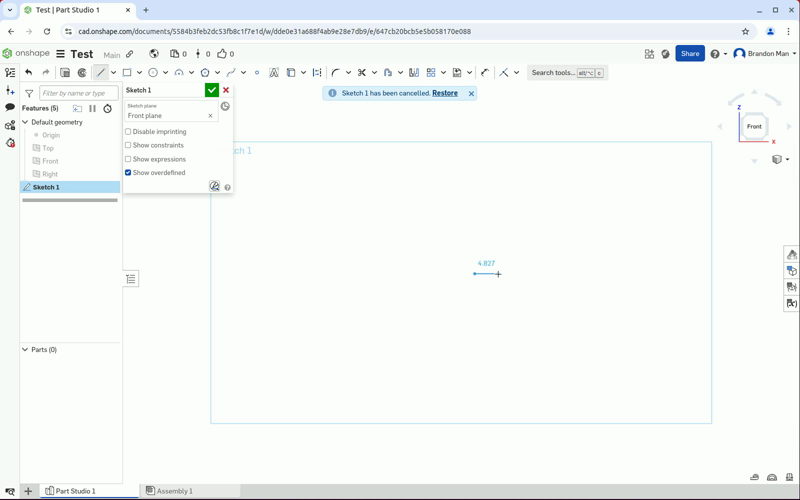
click(498, 273)
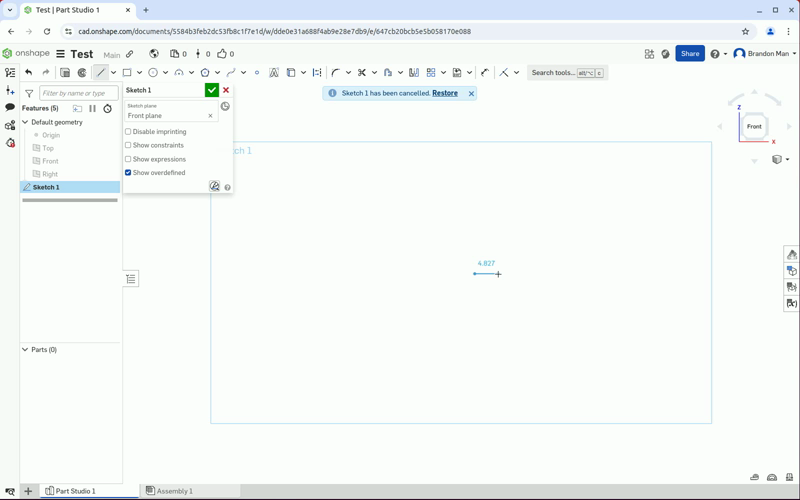
key_up(shift)
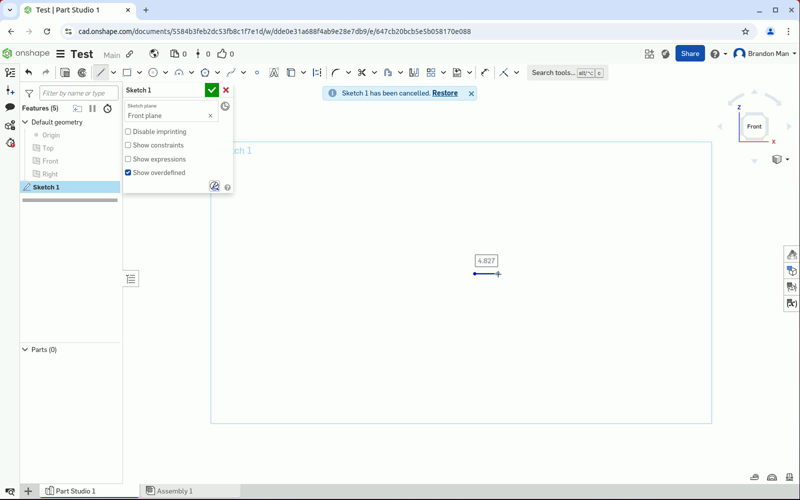
key_down(shift)
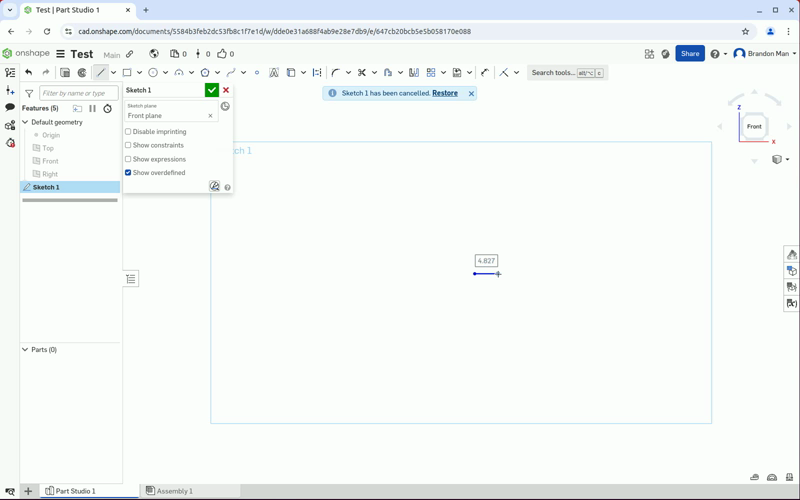
mouse_move(528, 273)
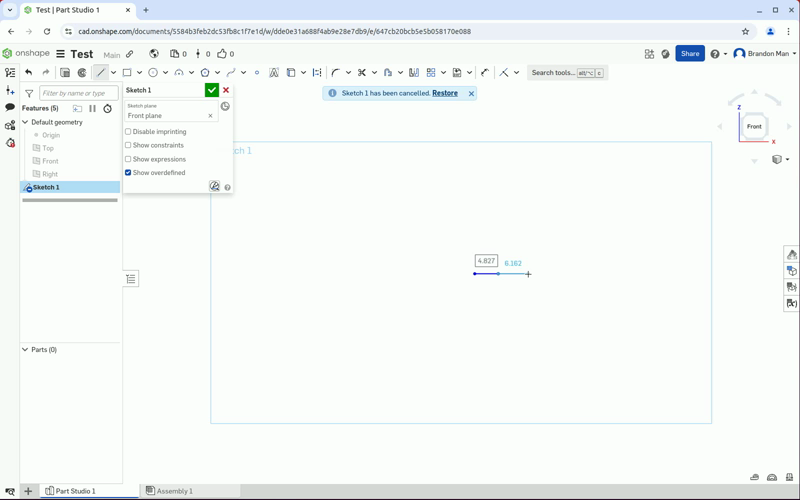
mouse_move(486, 261)
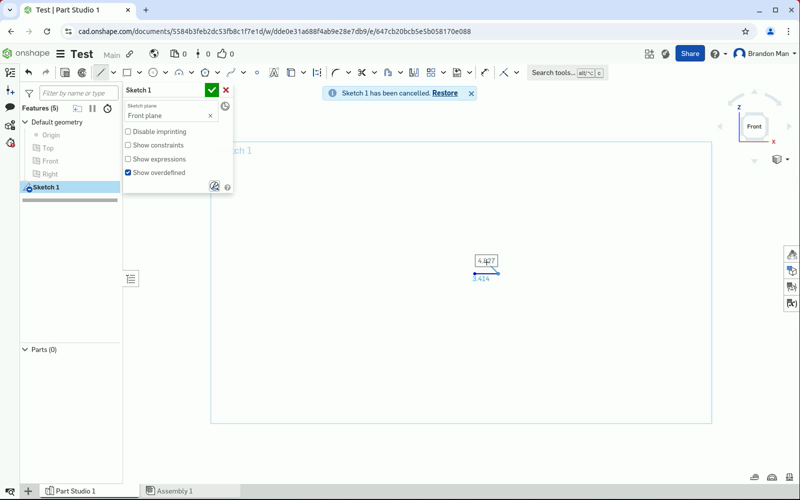
click(486, 261)
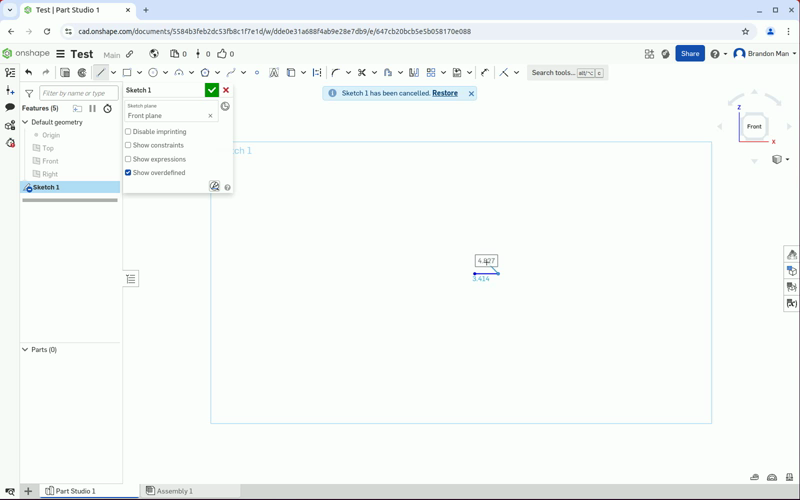
key_up(shift)
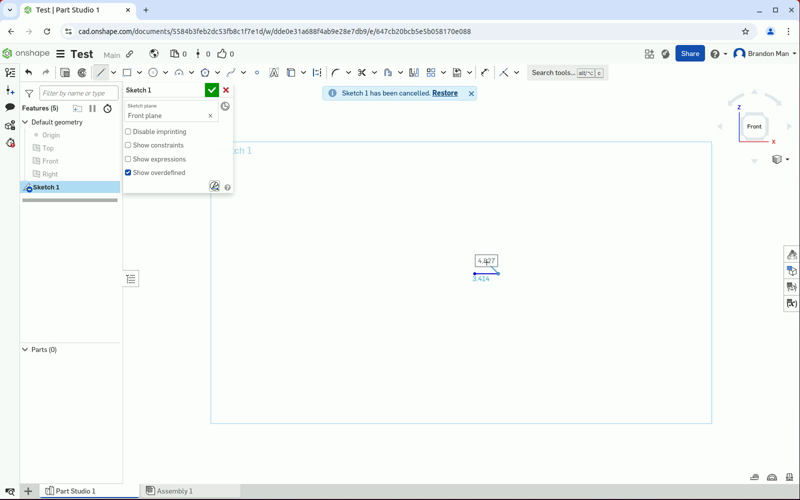
mouse_move(516, 261)
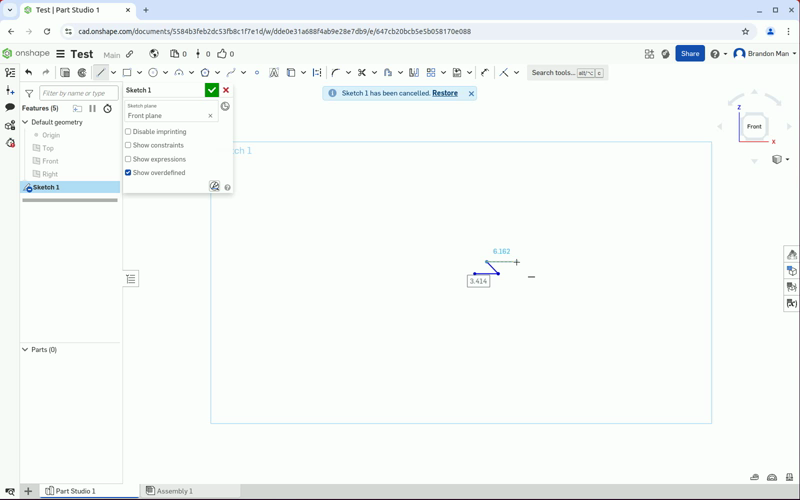
key_down(shift)
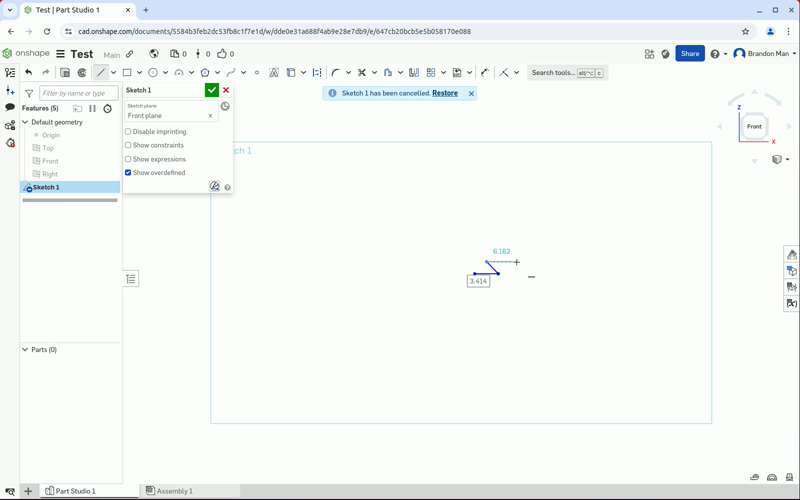
mouse_move(474, 273)
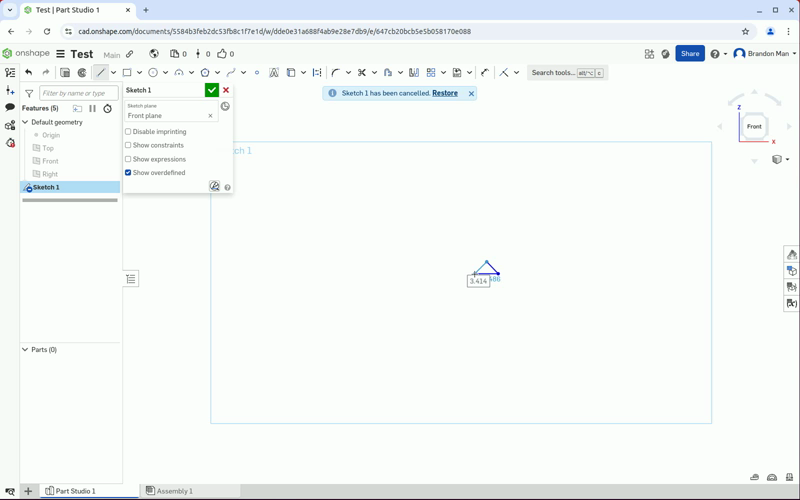
key_up(shift)
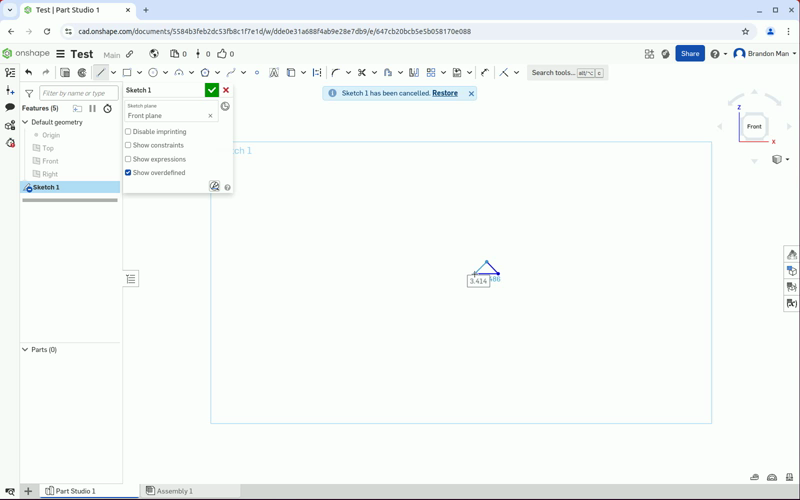
click(474, 273)
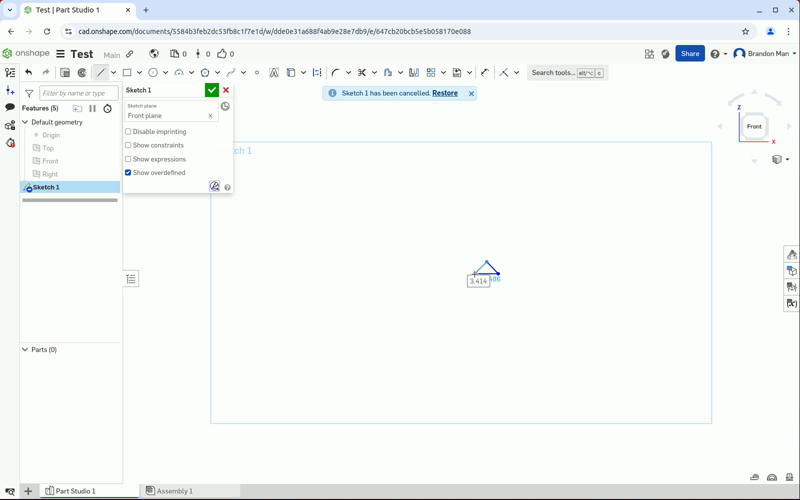
key(esc)
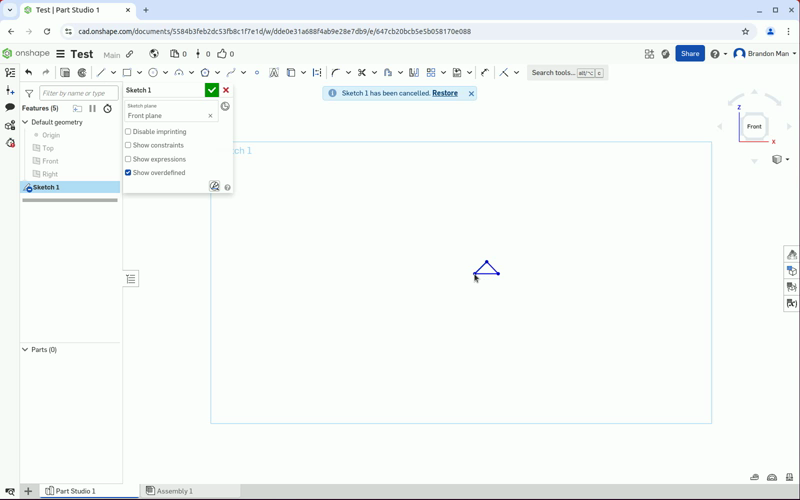
mouse_move(494, 273)
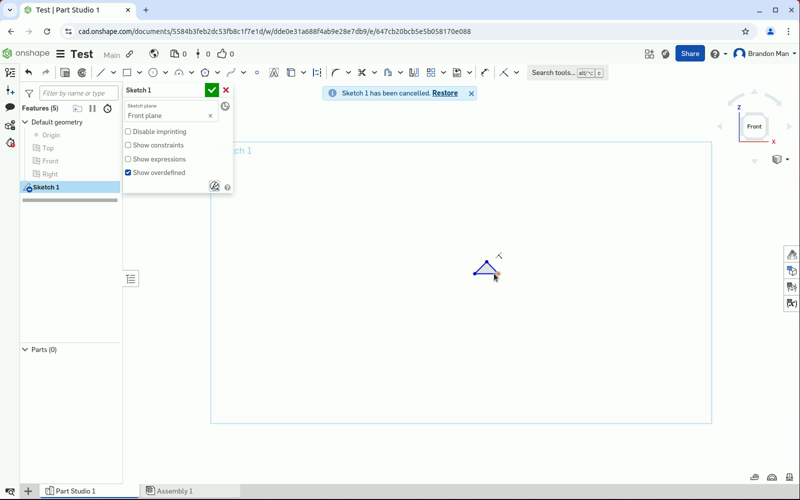
scroll(6)
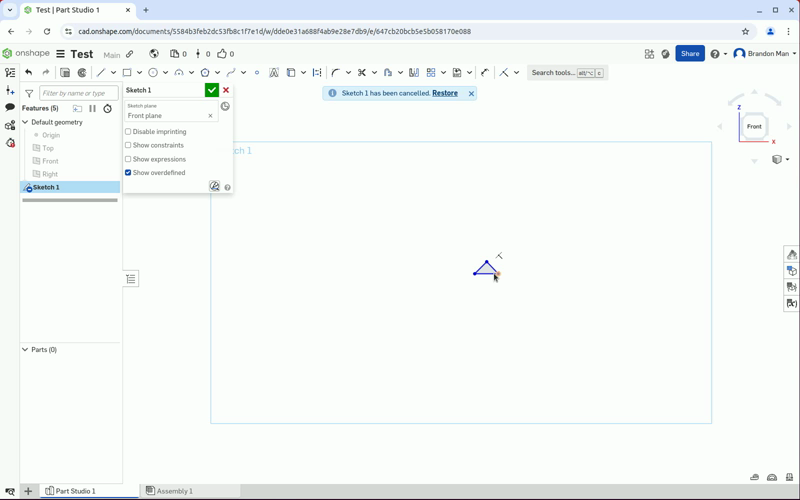
scroll(6)
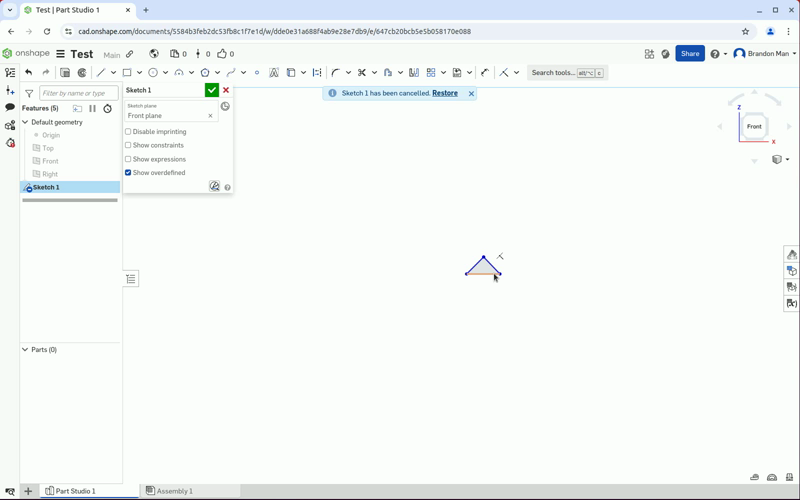
scroll(6)
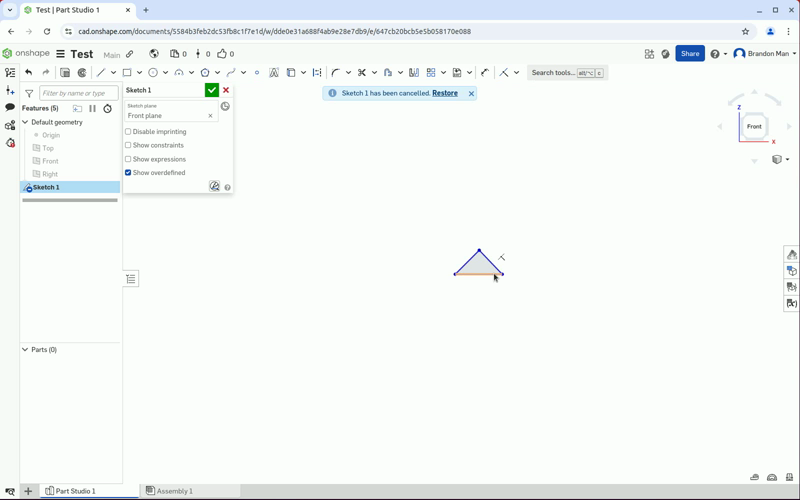
scroll(6)
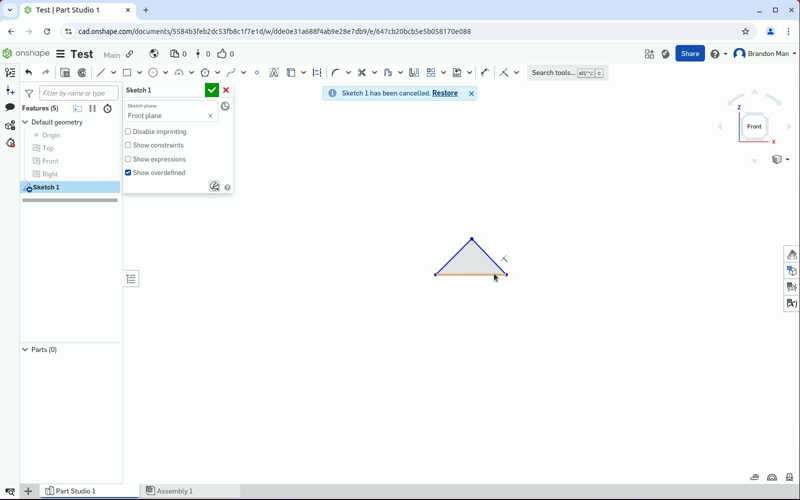
scroll(6)
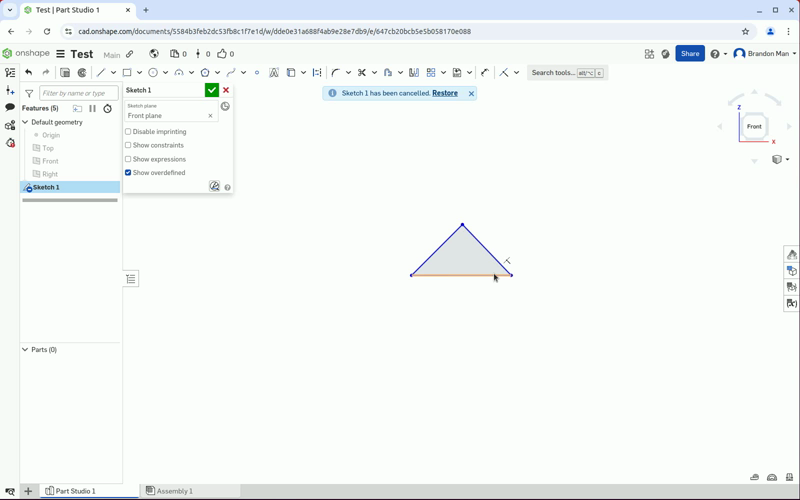
scroll(6)
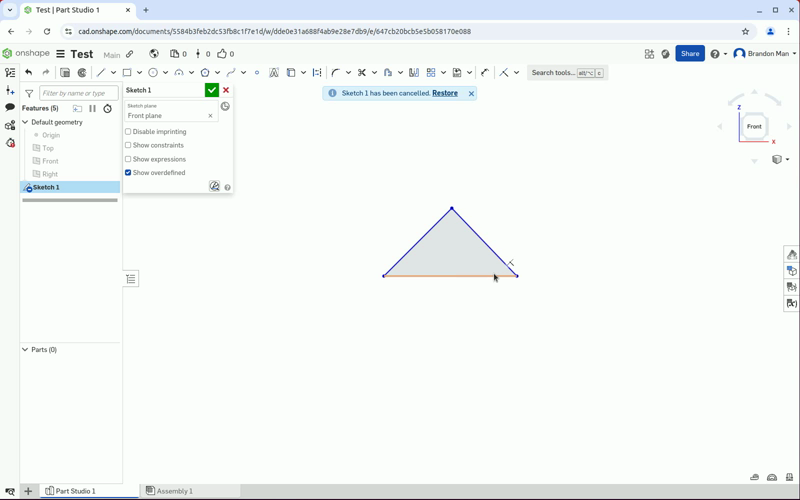
scroll(6)
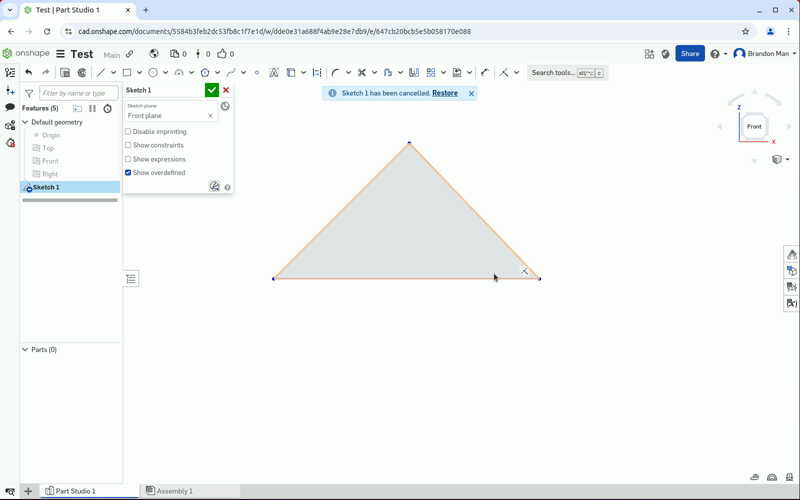
click(494, 273)
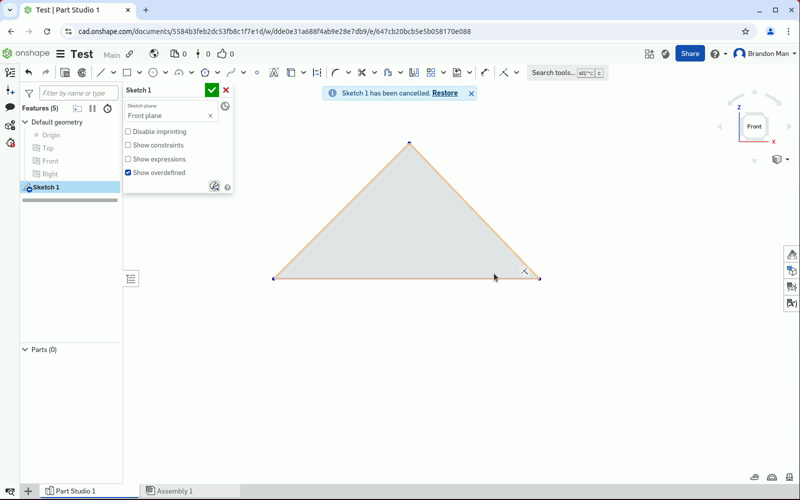
scroll(-6)
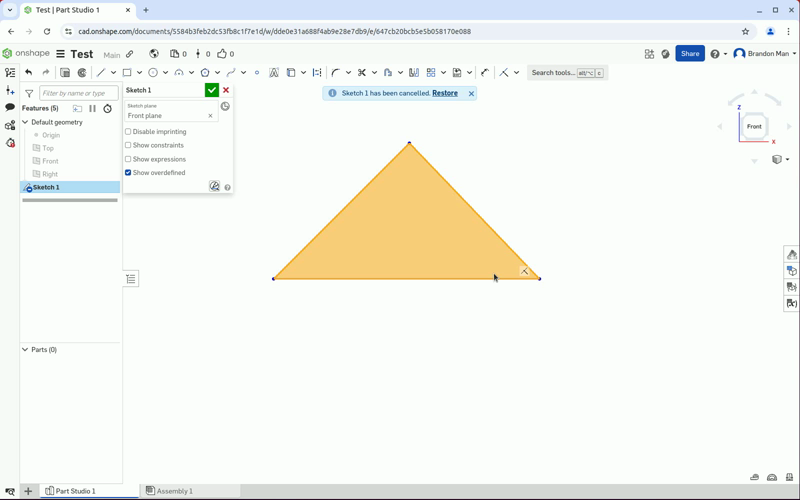
scroll(-6)
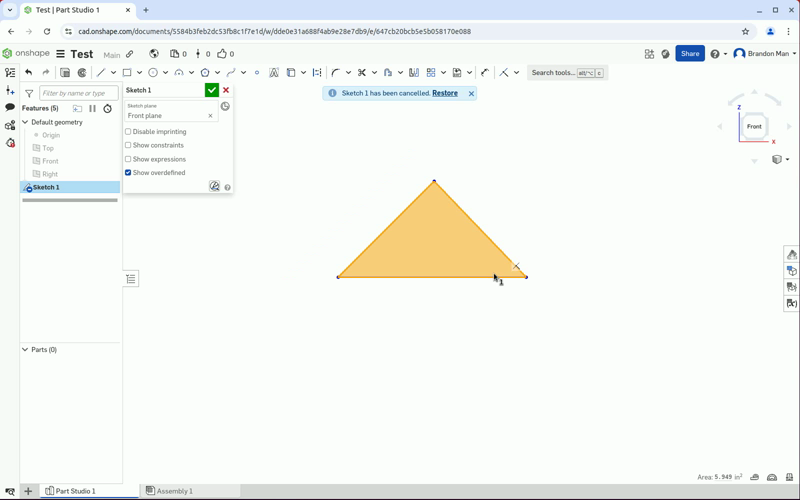
scroll(-6)
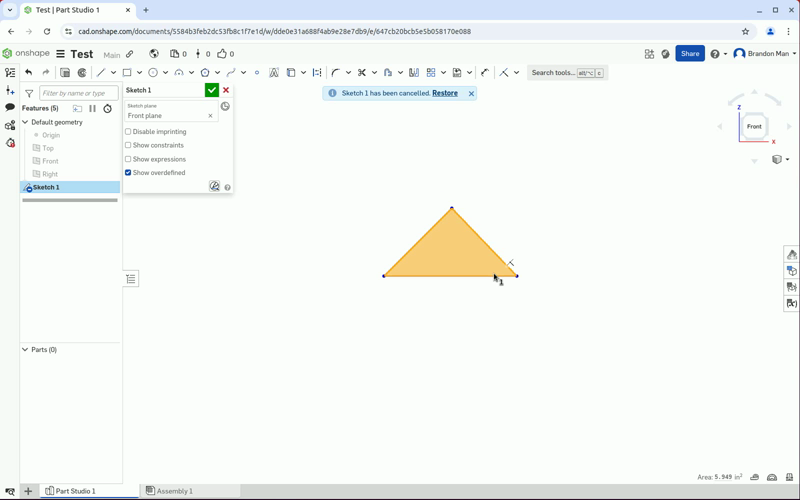
scroll(-6)
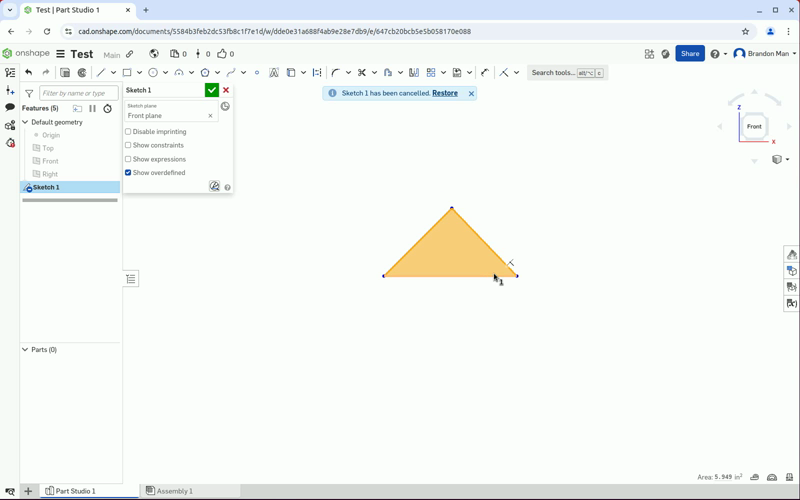
scroll(-6)
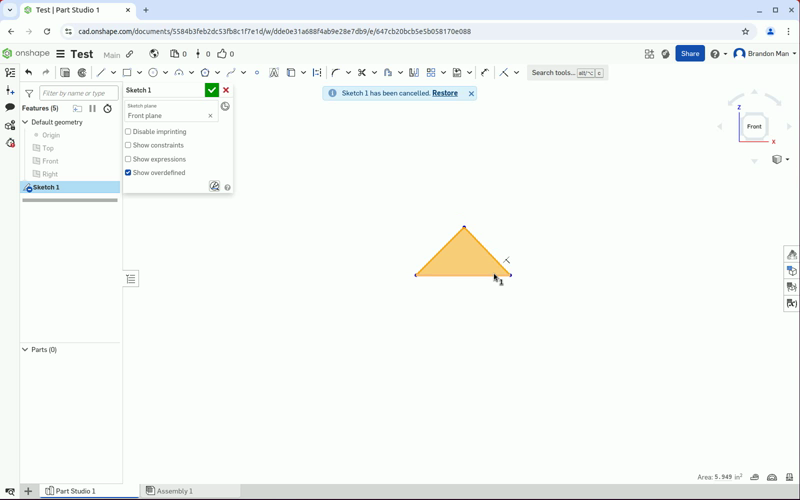
scroll(-6)
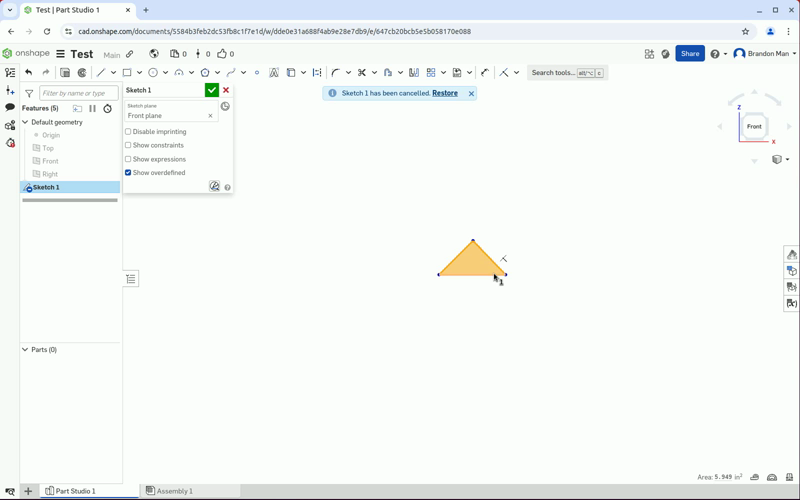
scroll(-6)
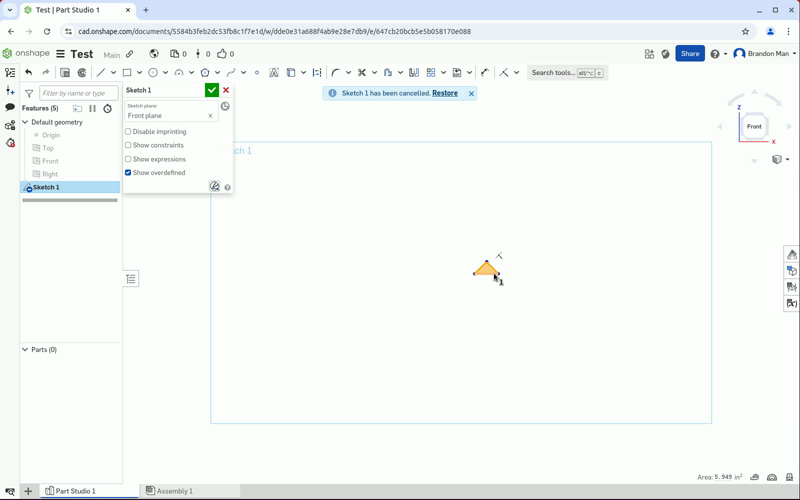
mouse_move(73, 352)
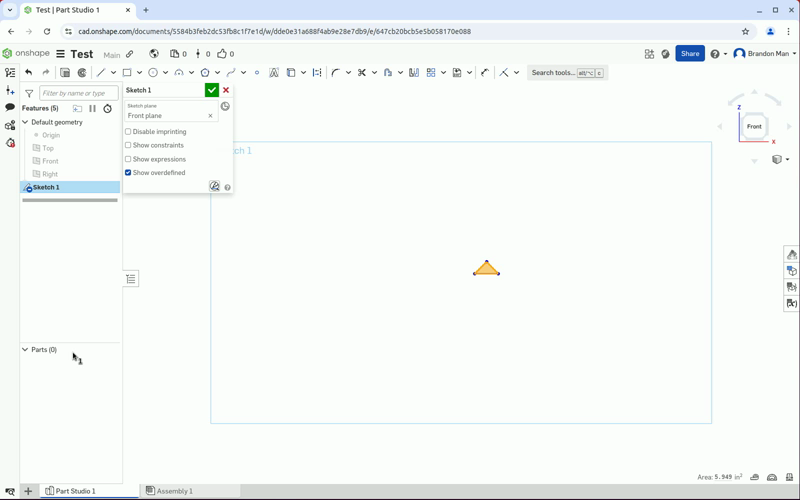
key(shift+y)
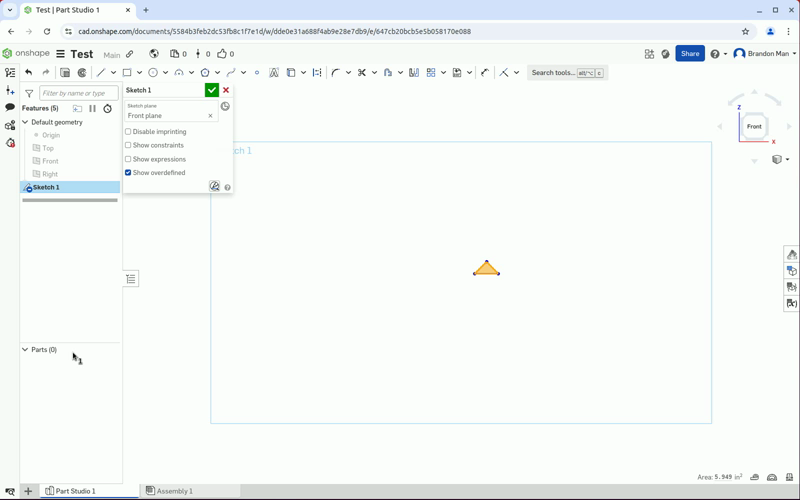
key(shift+e)
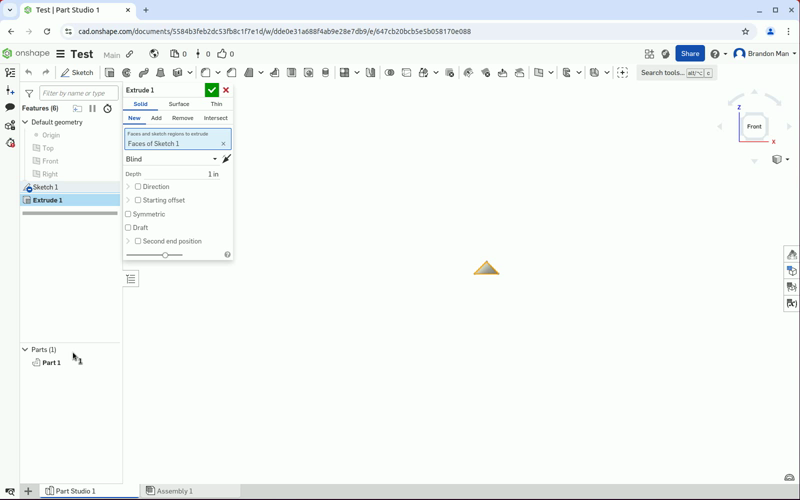
mouse_move(143, 106)
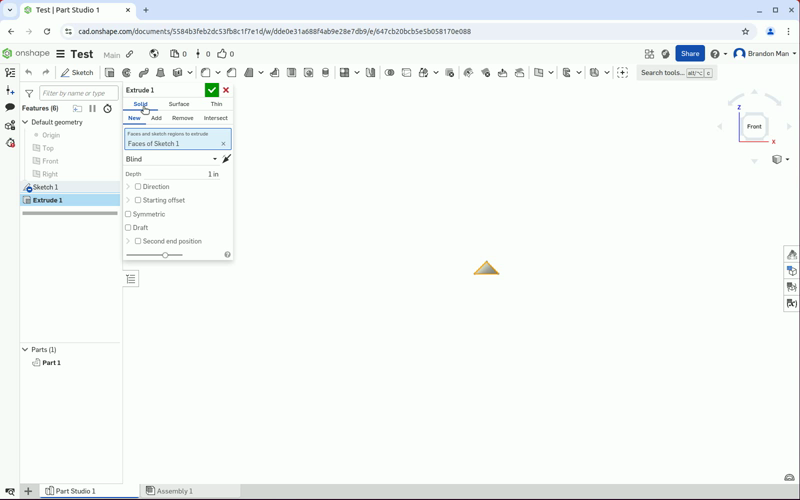
click(143, 106)
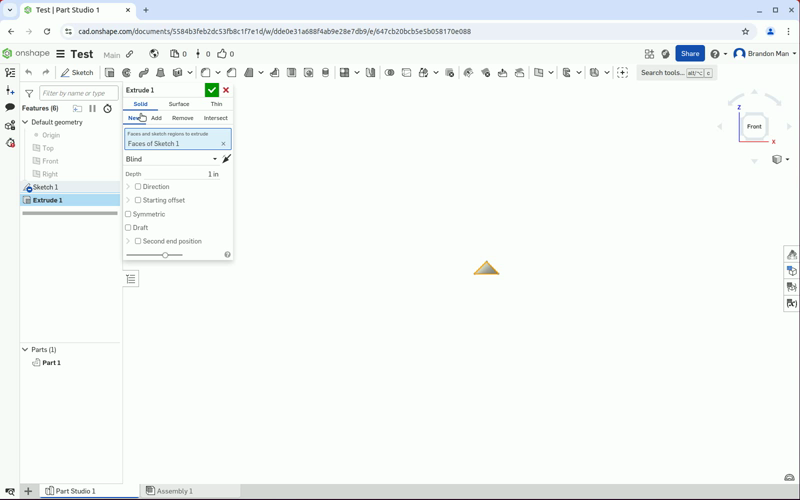
mouse_move(137, 120)
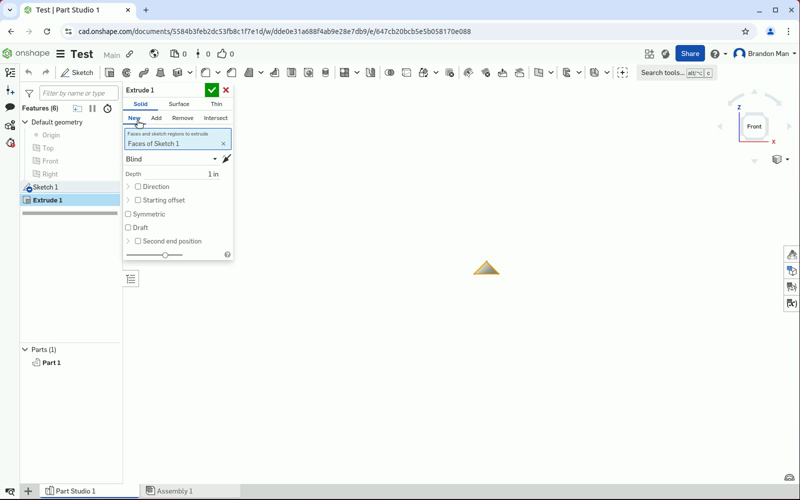
click(137, 120)
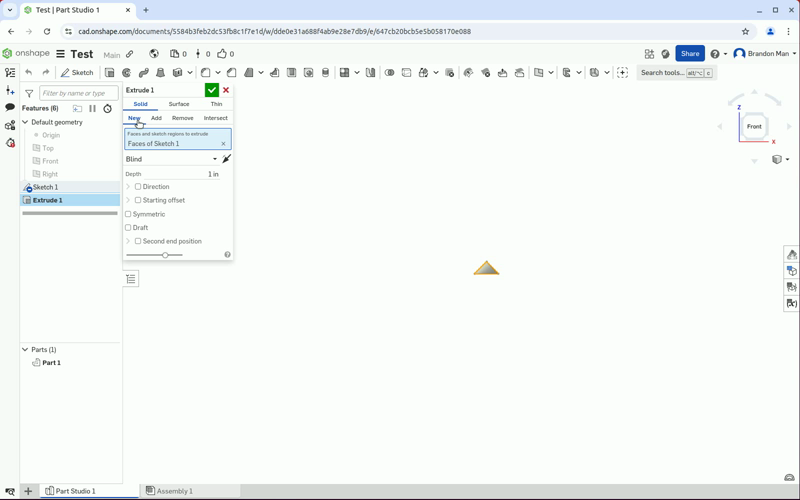
key(tab, 4)
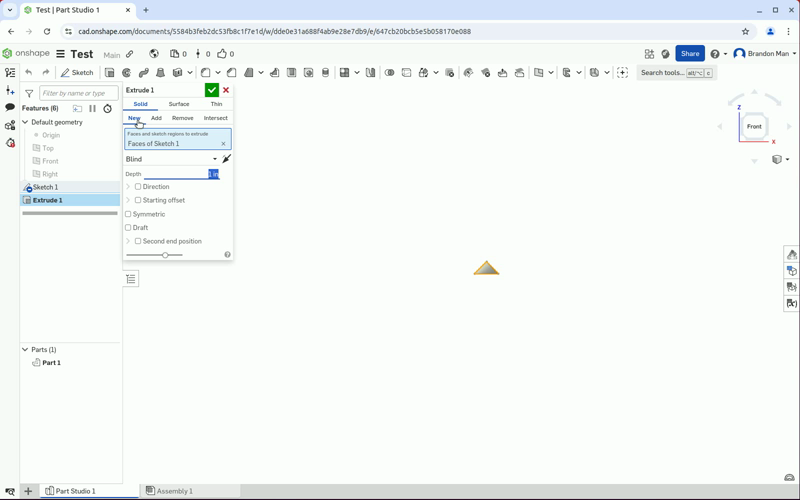
text(3.37)
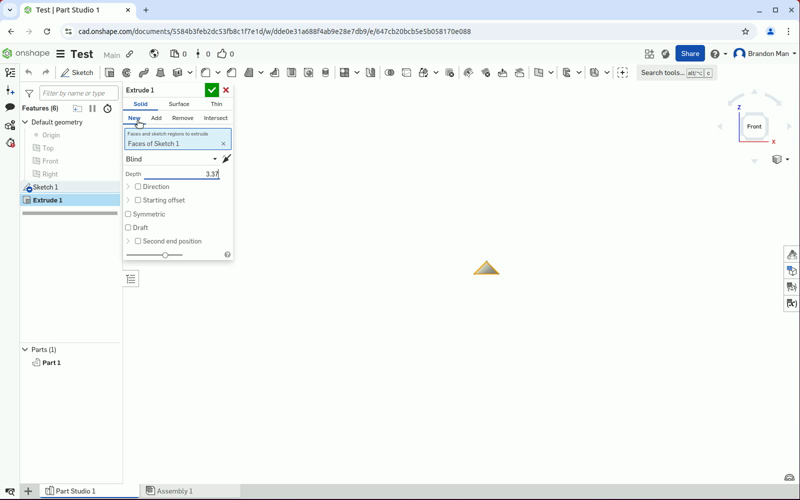
key(enter)
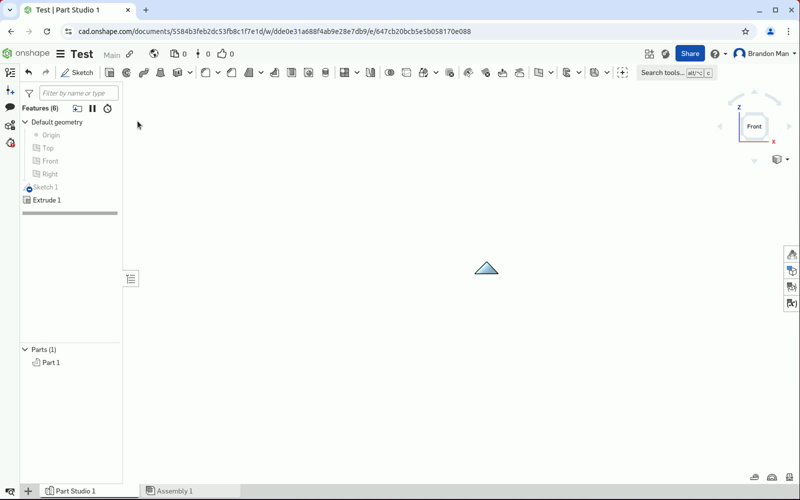
key(shift+h)
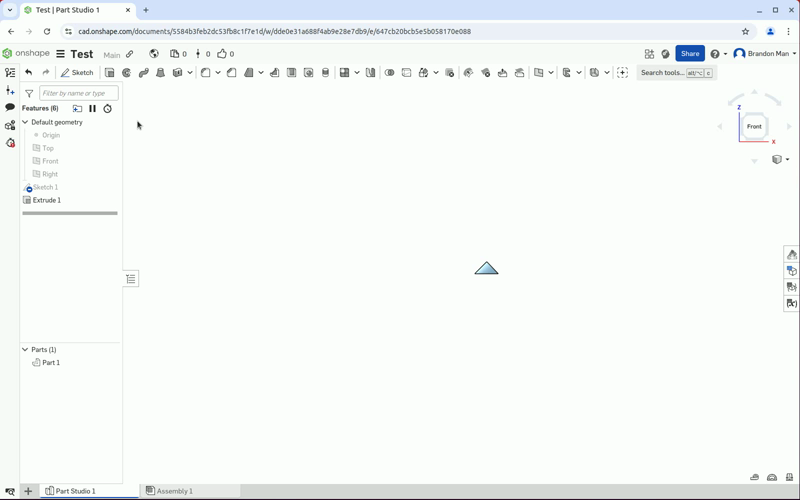
key(shift+h)
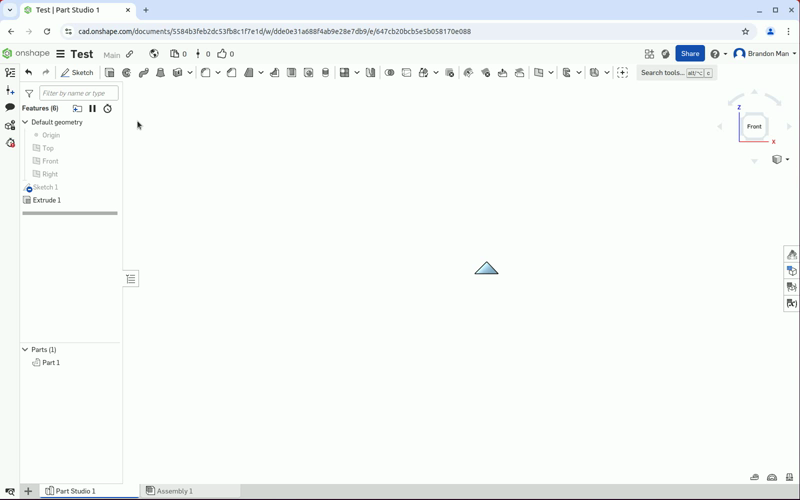
mouse_move(73, 189)
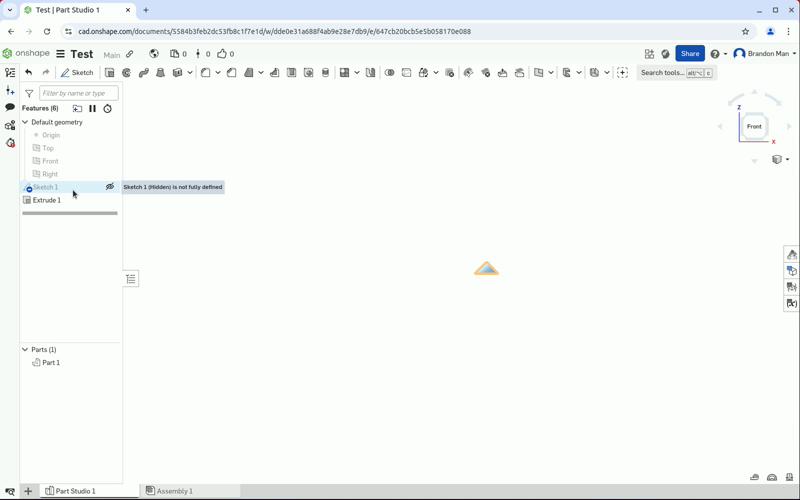
click(73, 189)
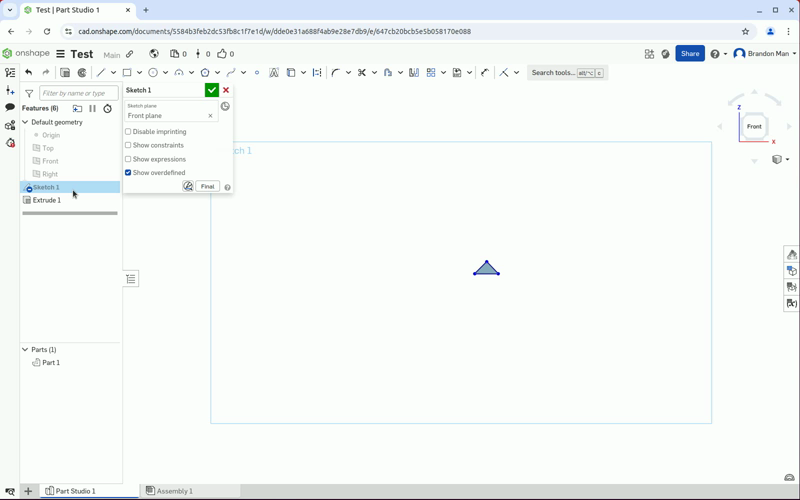
mouse_move(229, 92)
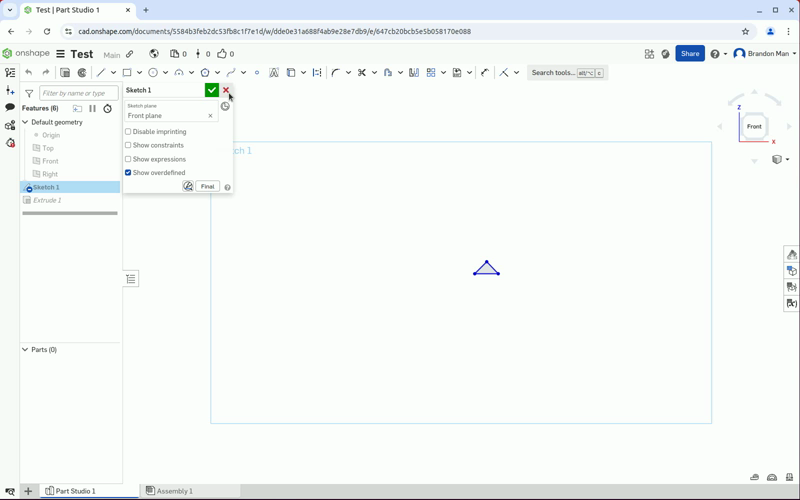
click(229, 92)
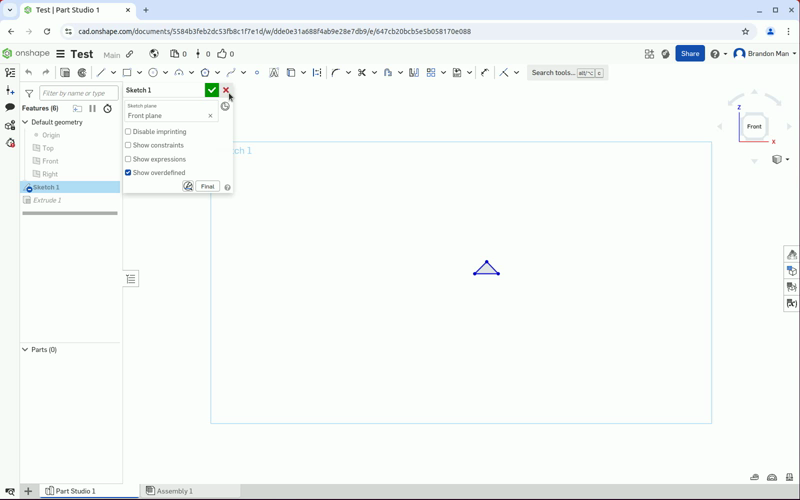
key(shift+s)
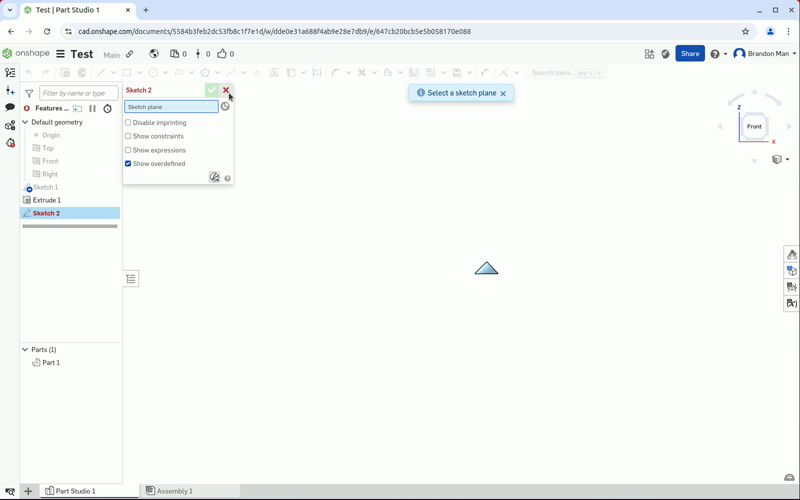
mouse_move(73, 163)
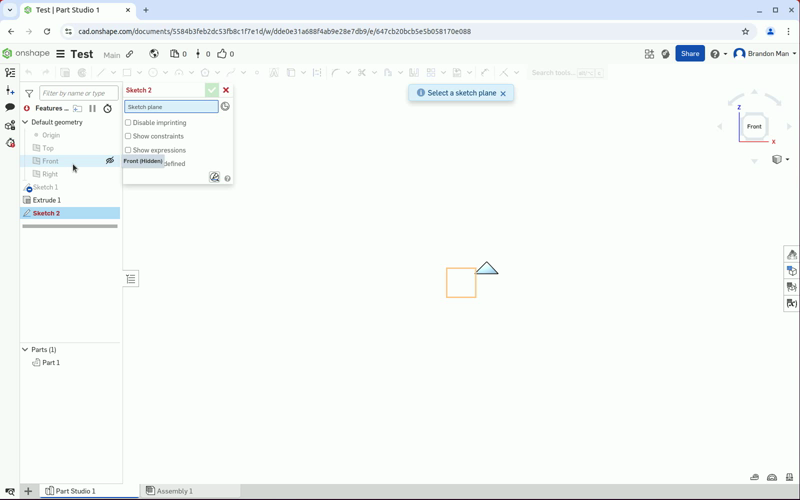
click(73, 163)
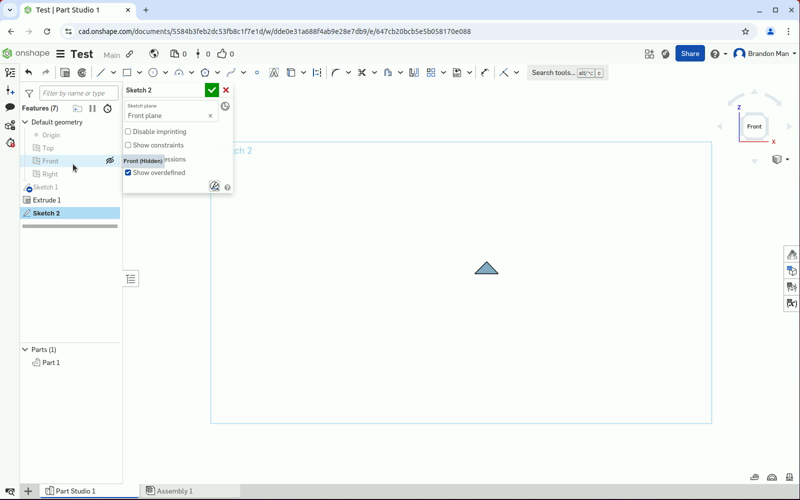
mouse_move(73, 352)
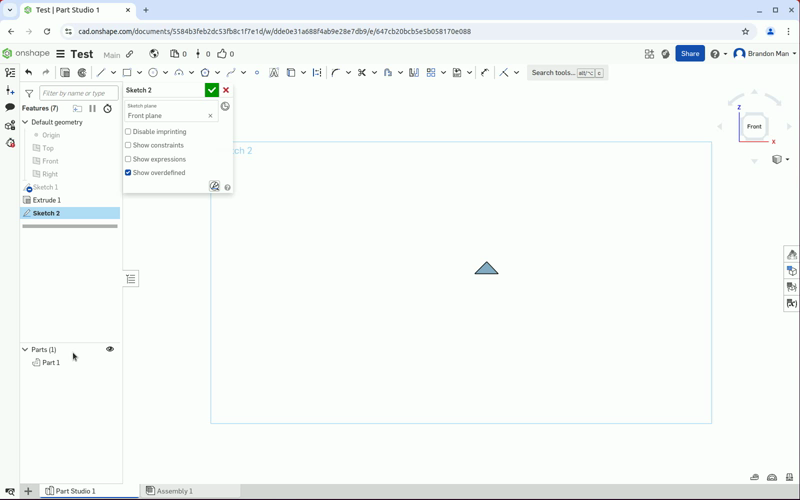
key(y)
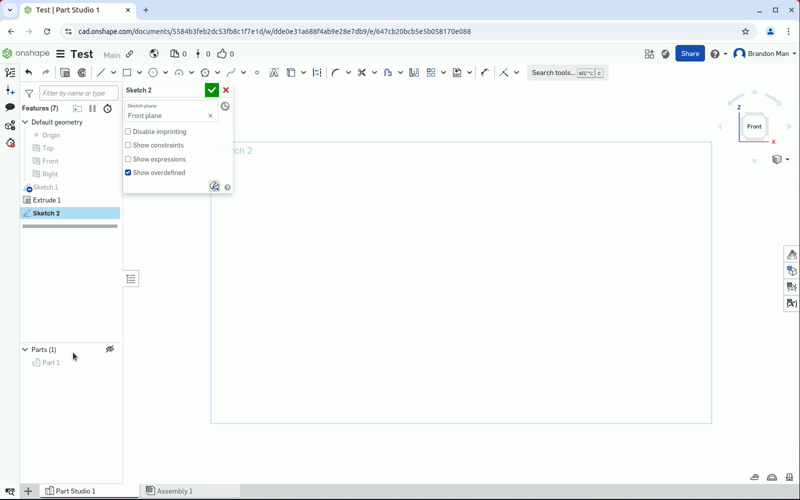
key(l)
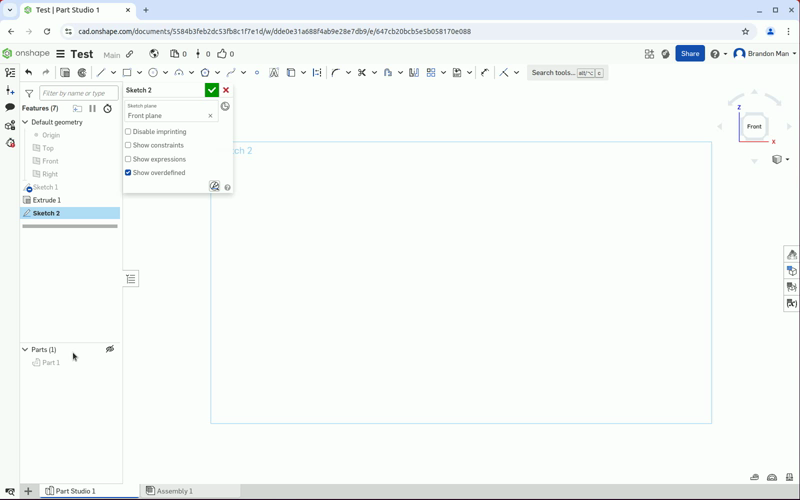
key_down(shift)
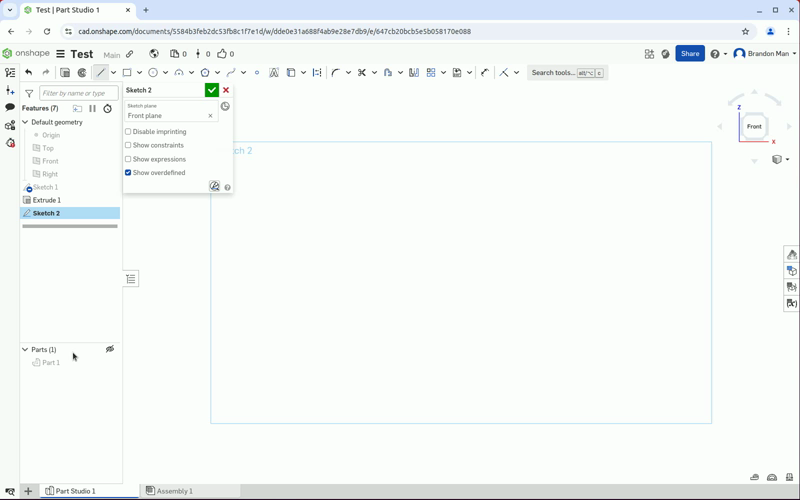
mouse_move(474, 273)
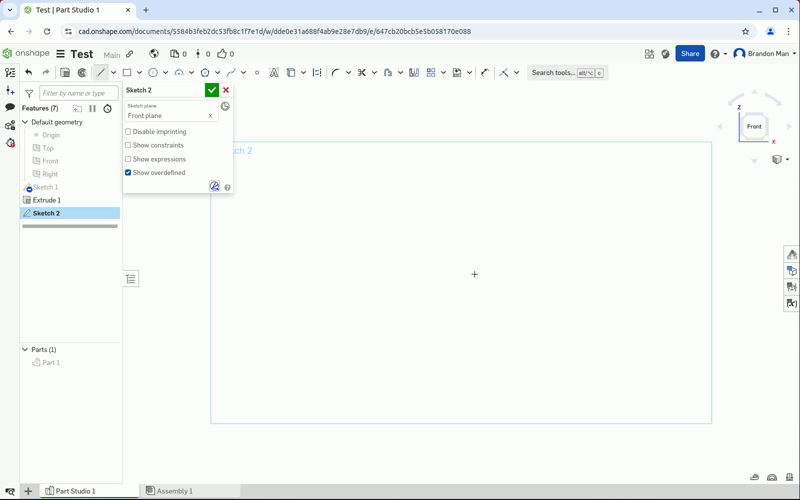
click(474, 273)
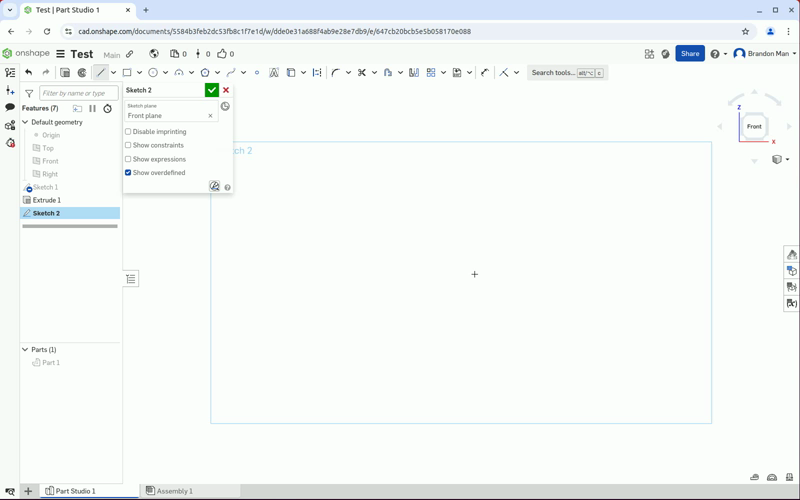
key_up(shift)
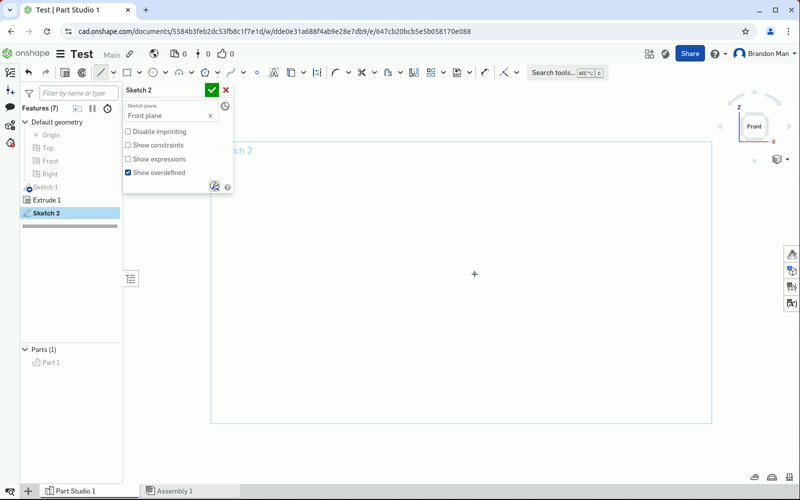
key_down(shift)
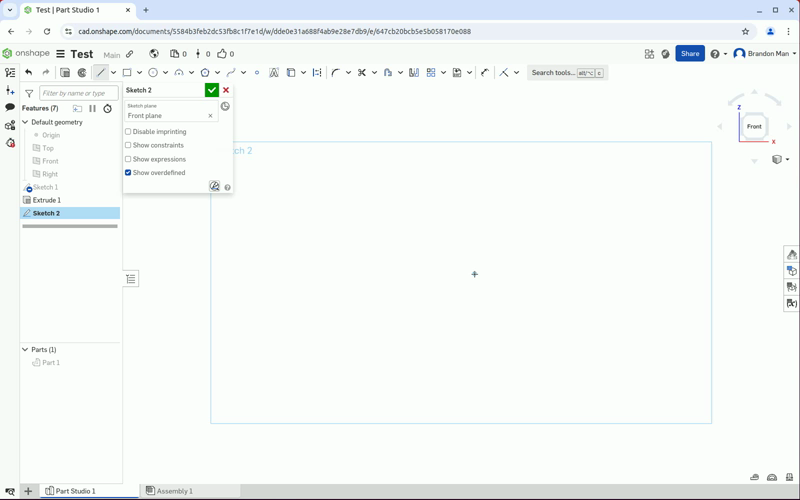
mouse_move(504, 273)
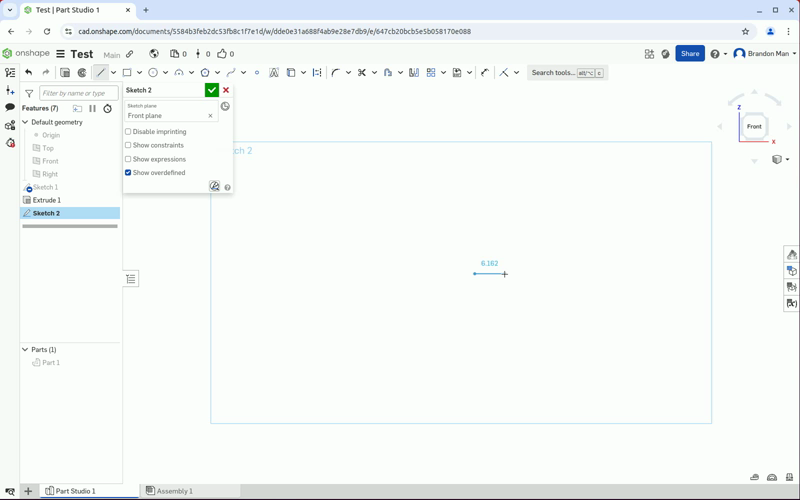
mouse_move(486, 285)
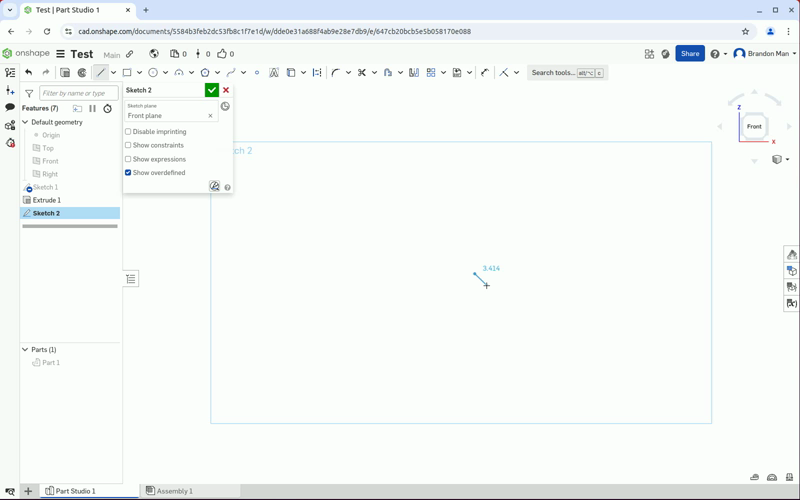
click(486, 285)
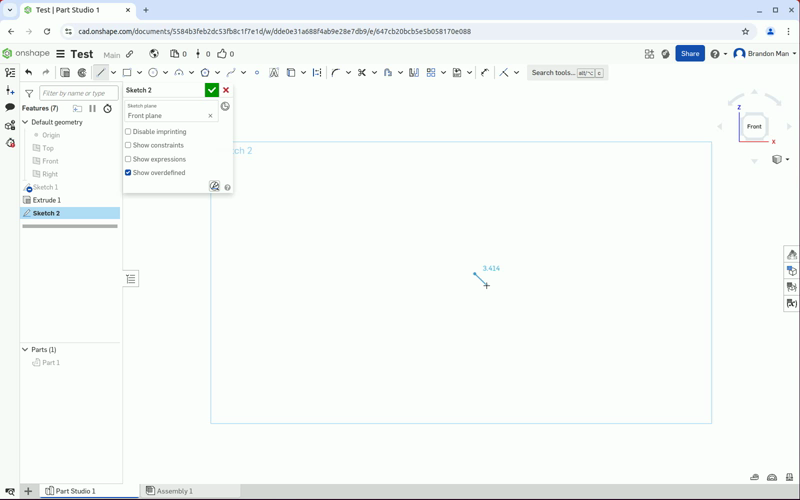
key_up(shift)
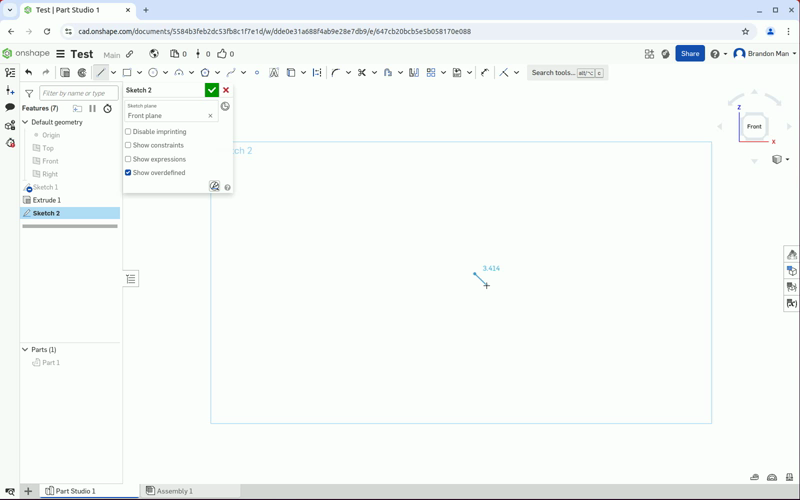
key_down(shift)
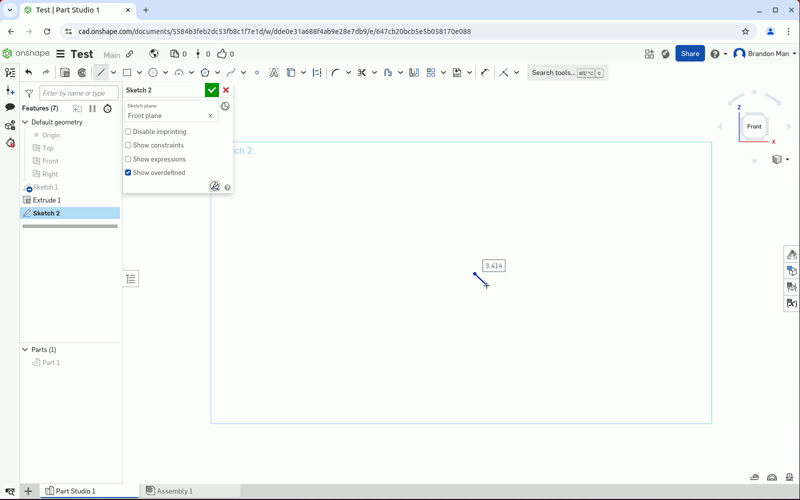
mouse_move(516, 285)
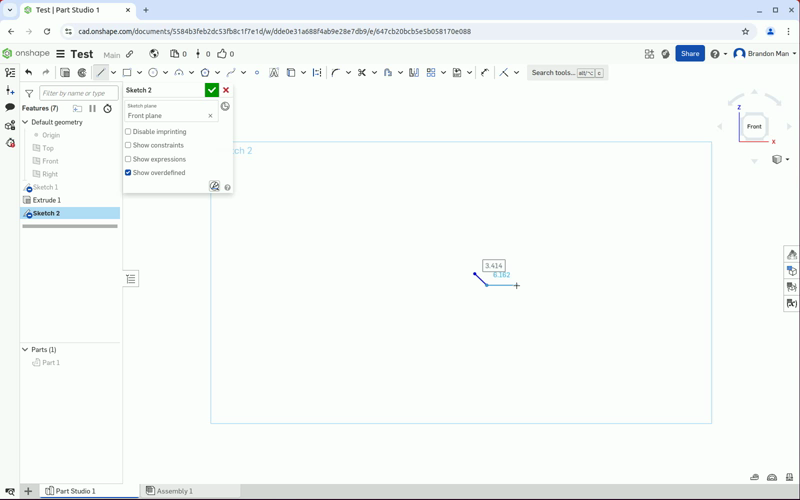
mouse_move(498, 273)
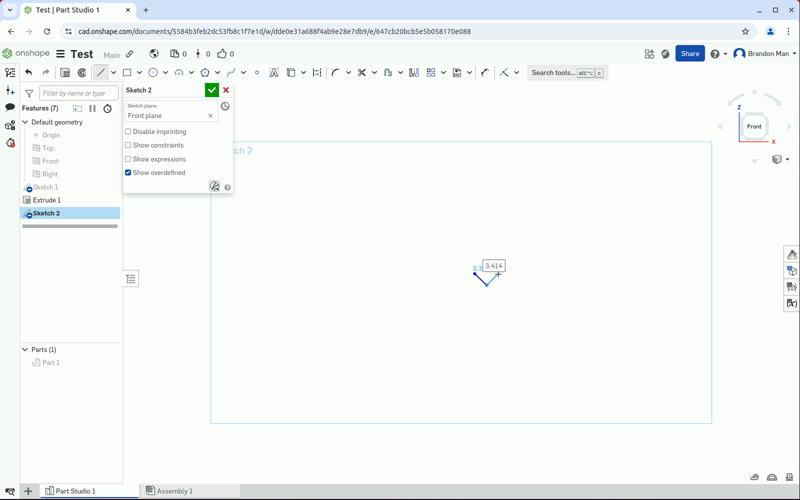
click(498, 273)
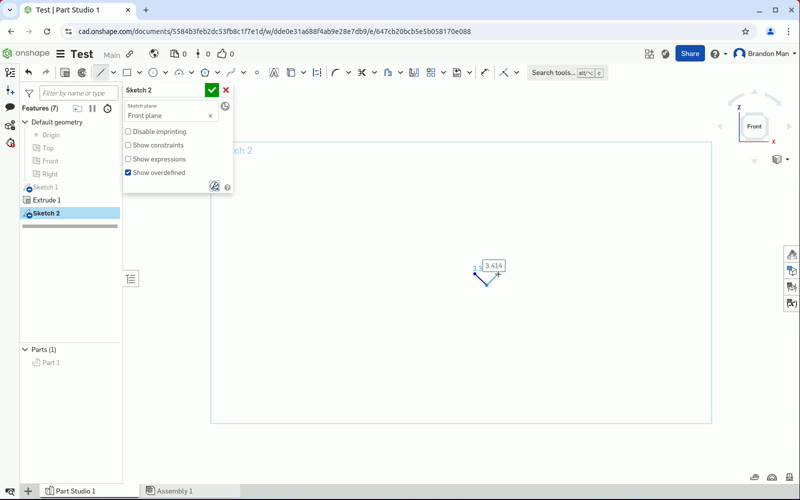
key_up(shift)
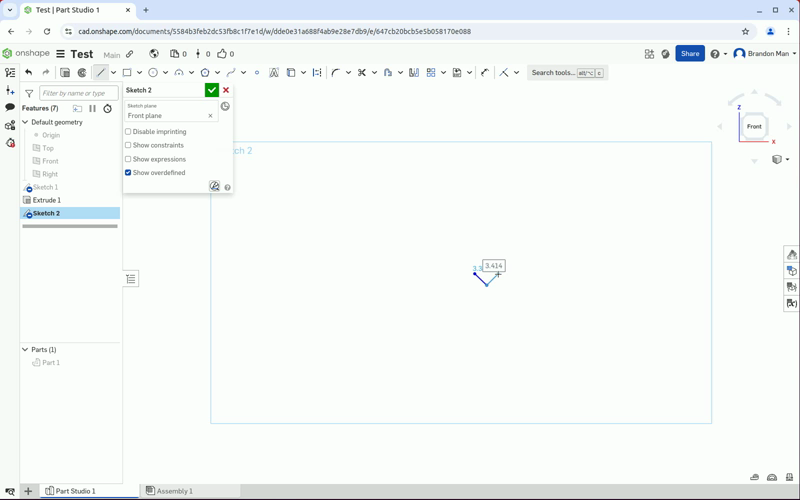
mouse_move(528, 273)
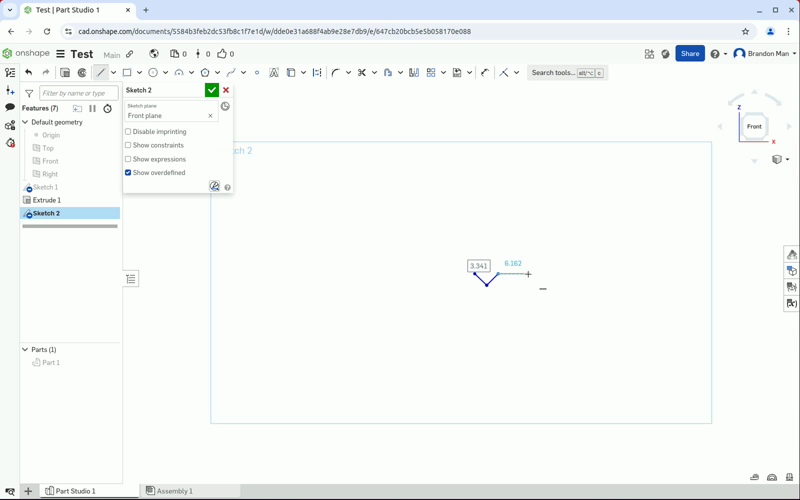
key_down(shift)
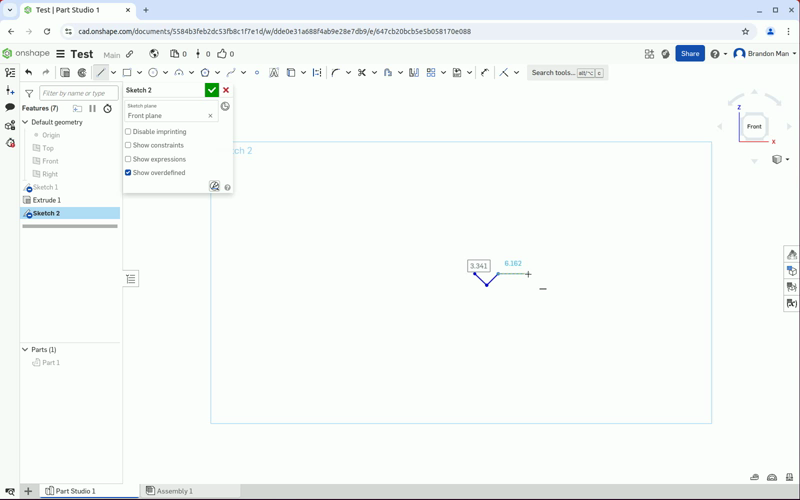
mouse_move(474, 273)
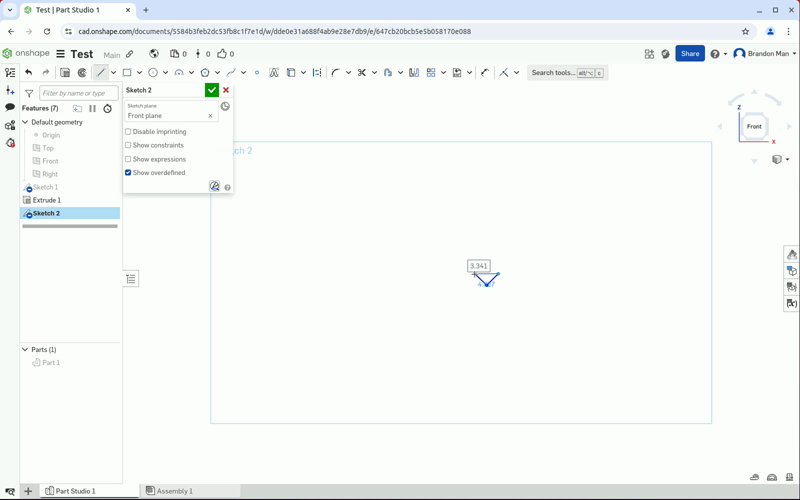
key_up(shift)
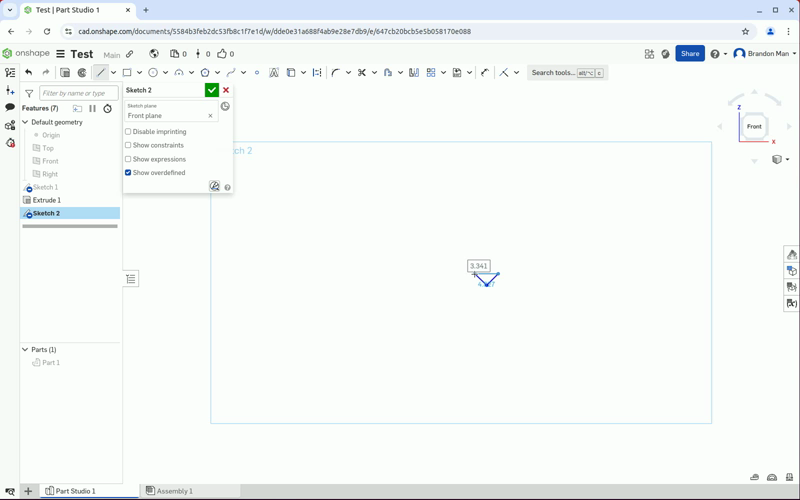
click(474, 273)
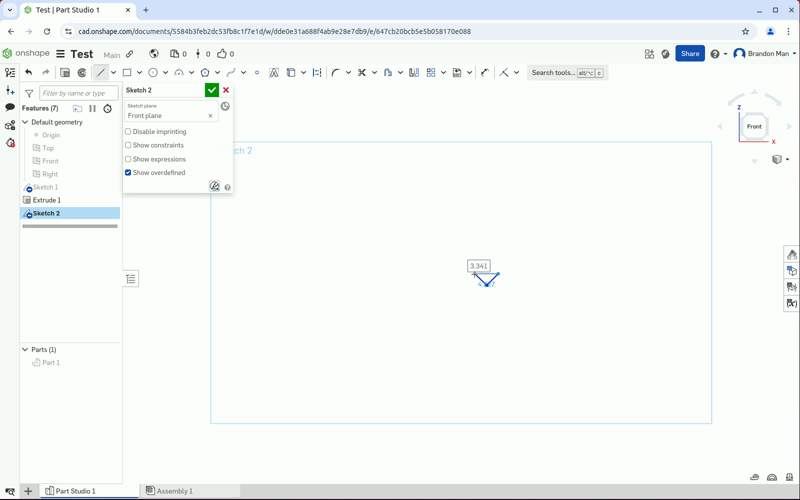
key(esc)
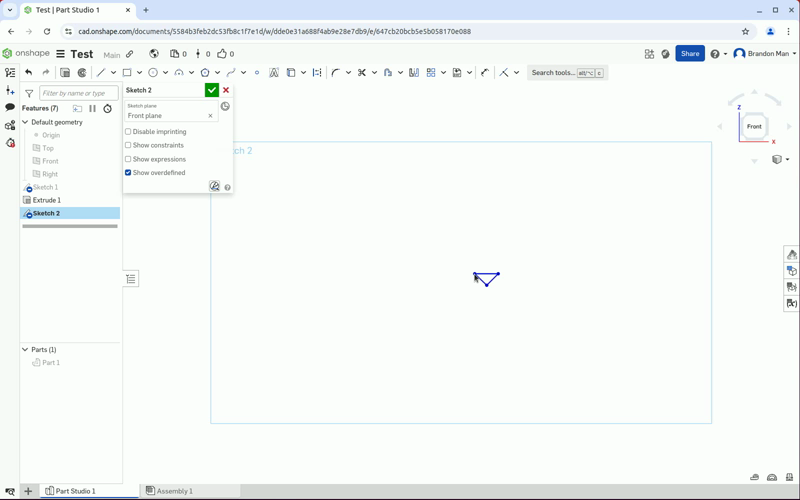
mouse_move(482, 278)
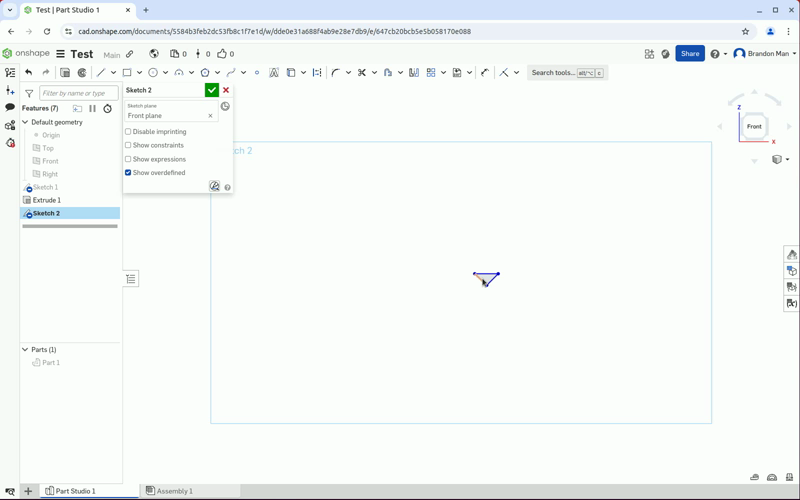
scroll(6)
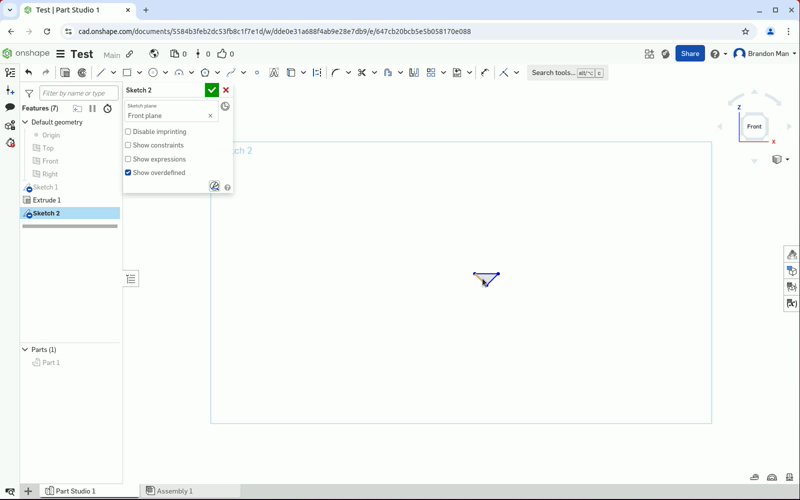
scroll(6)
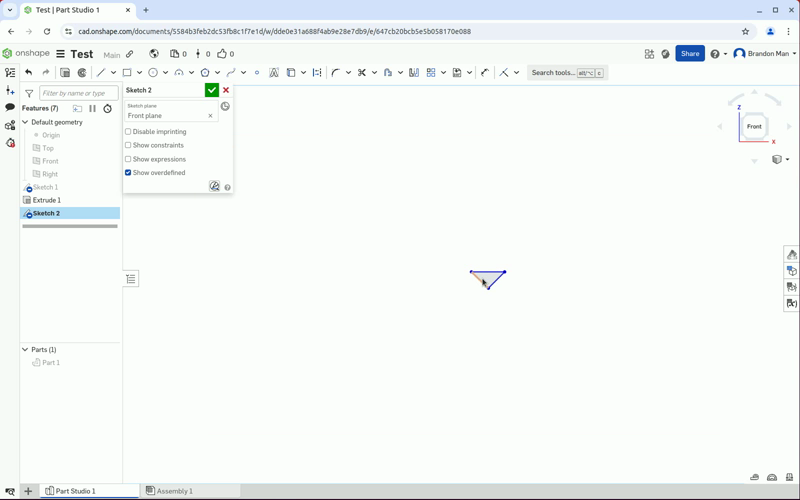
scroll(6)
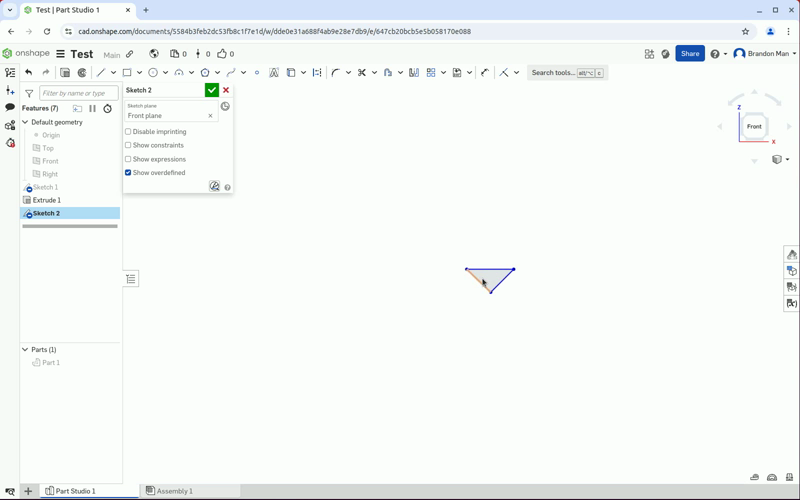
scroll(6)
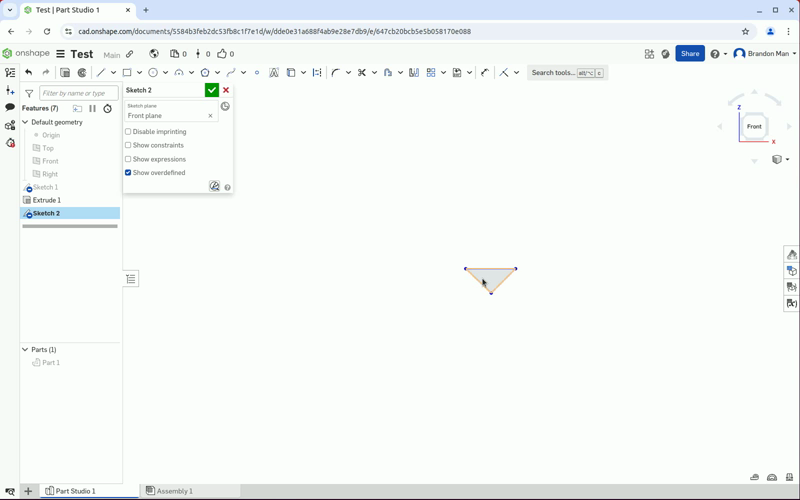
scroll(6)
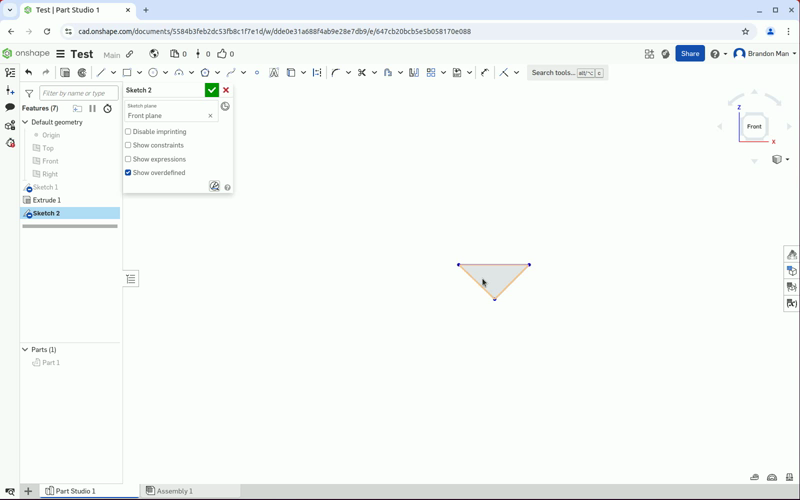
scroll(6)
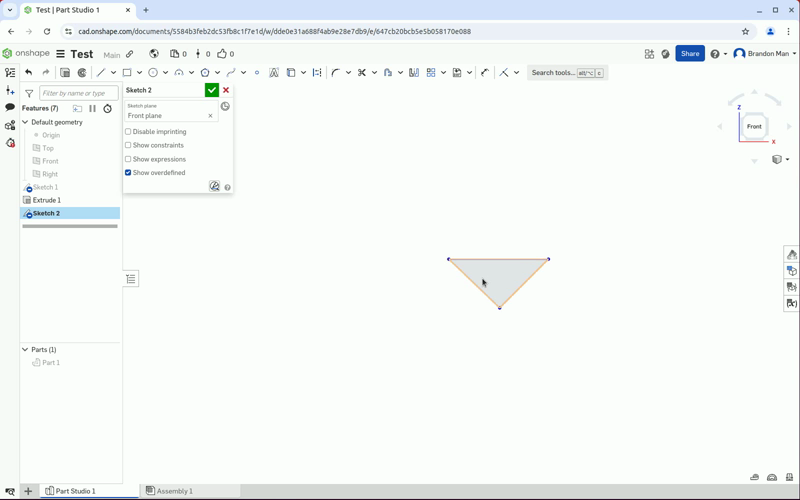
scroll(6)
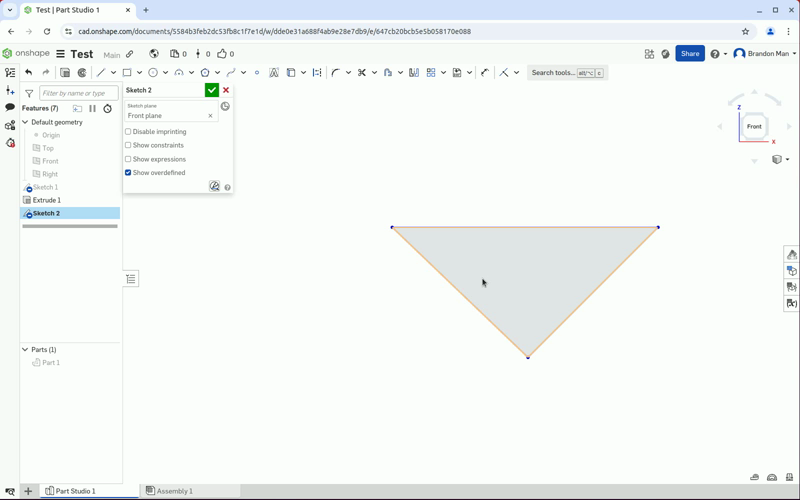
click(482, 278)
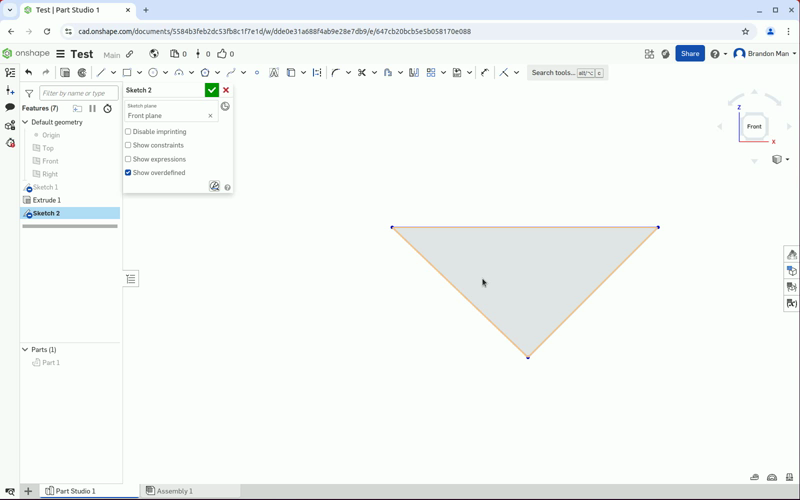
scroll(-6)
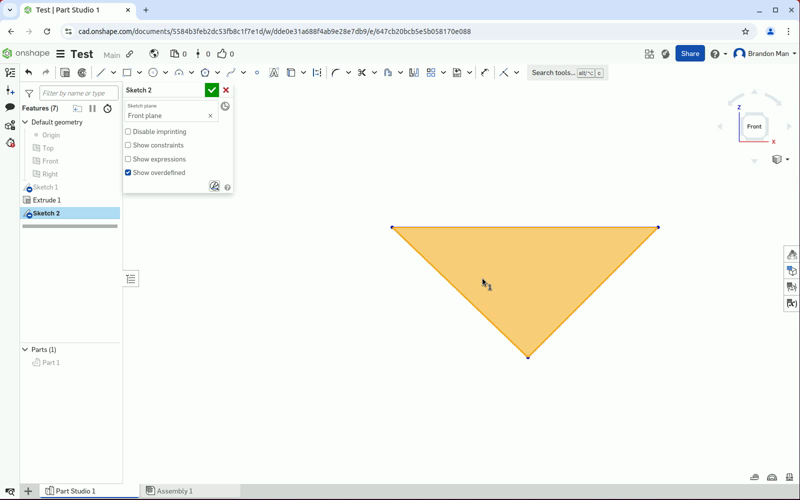
scroll(-6)
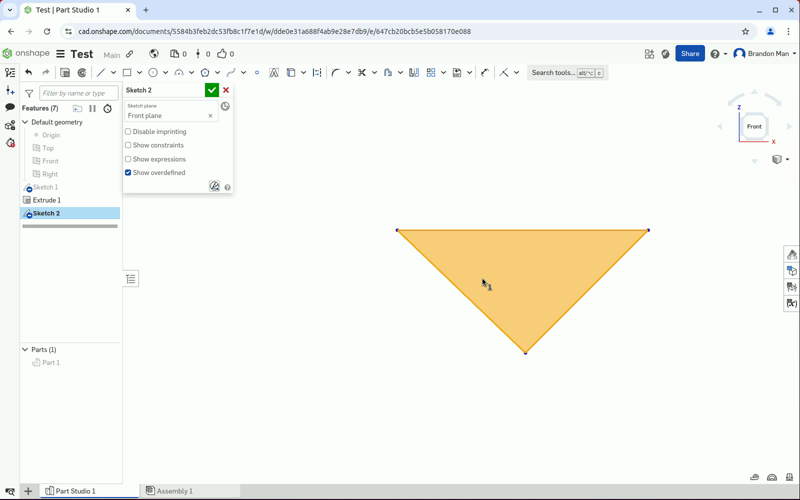
scroll(-6)
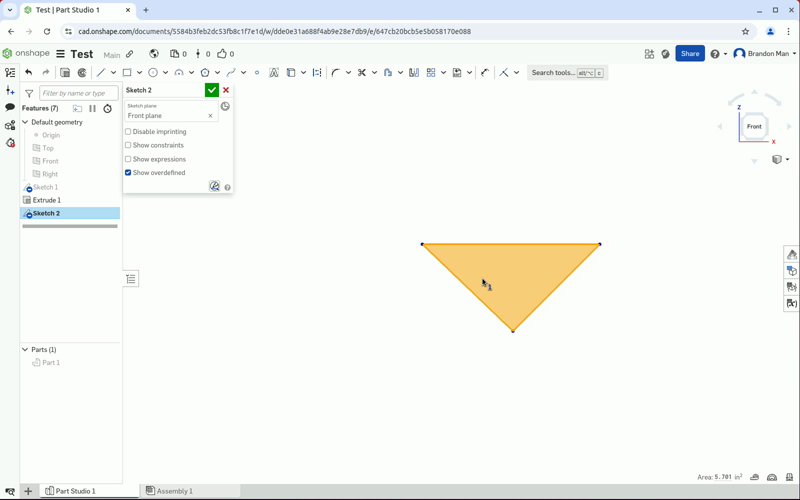
scroll(-6)
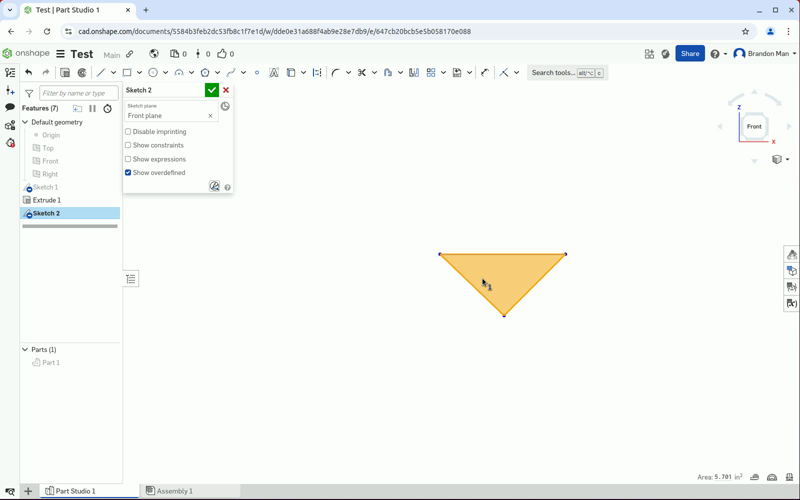
scroll(-6)
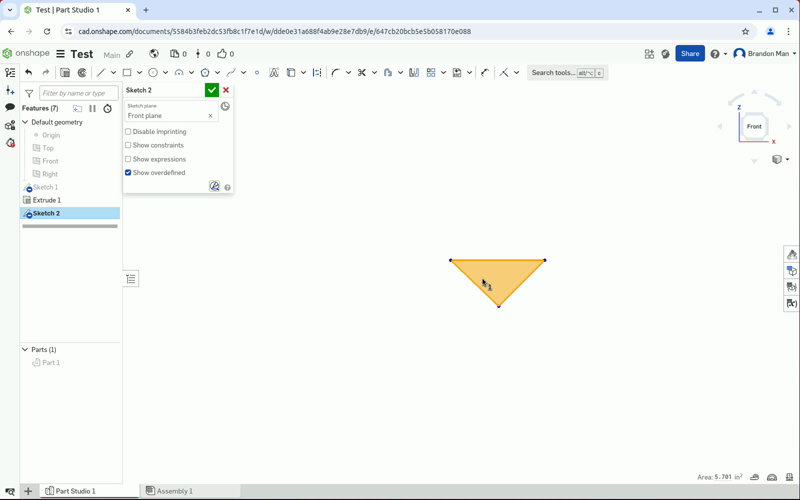
scroll(-6)
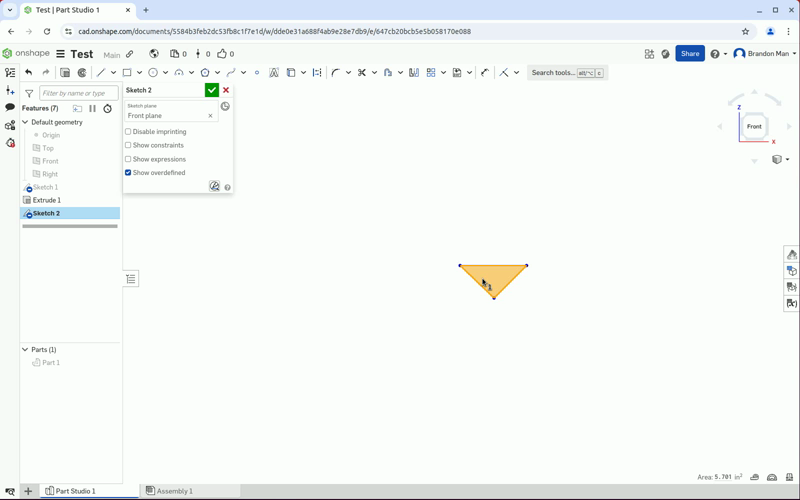
scroll(-6)
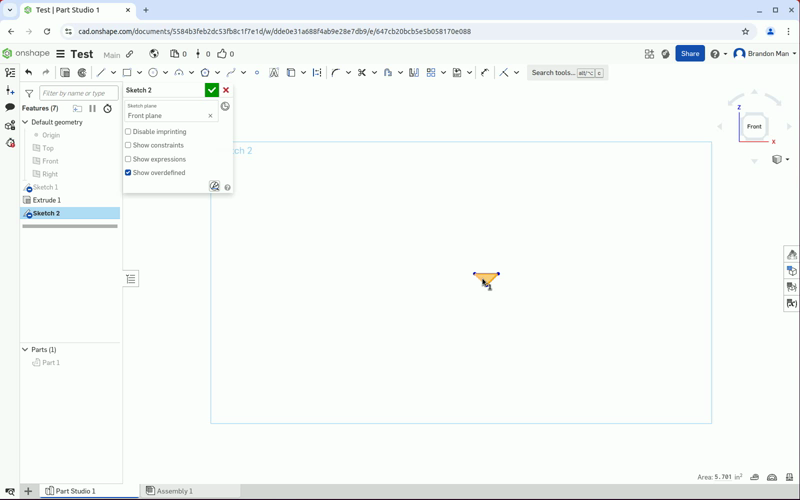
mouse_move(73, 352)
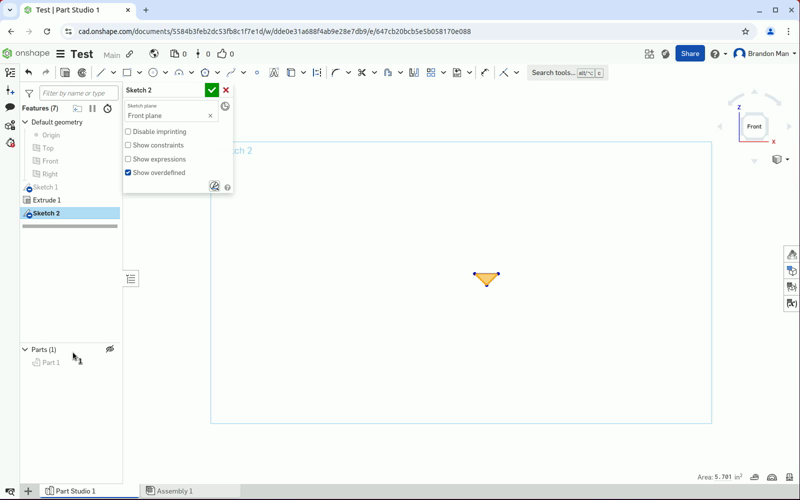
key(shift+y)
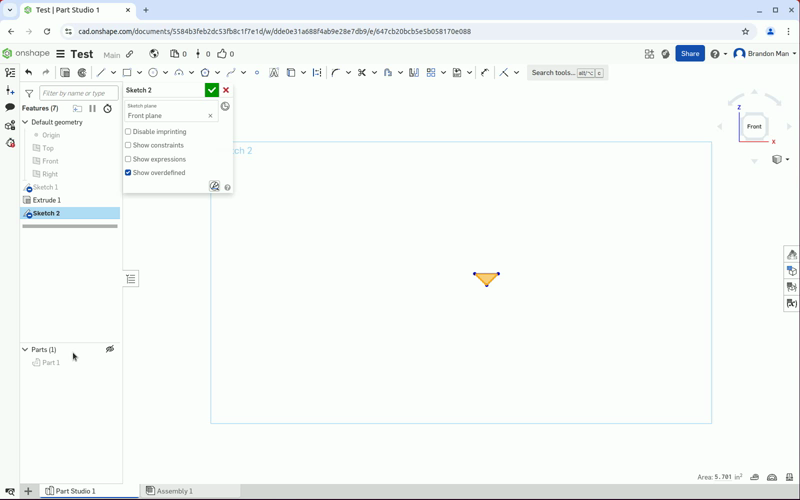
key(shift+e)
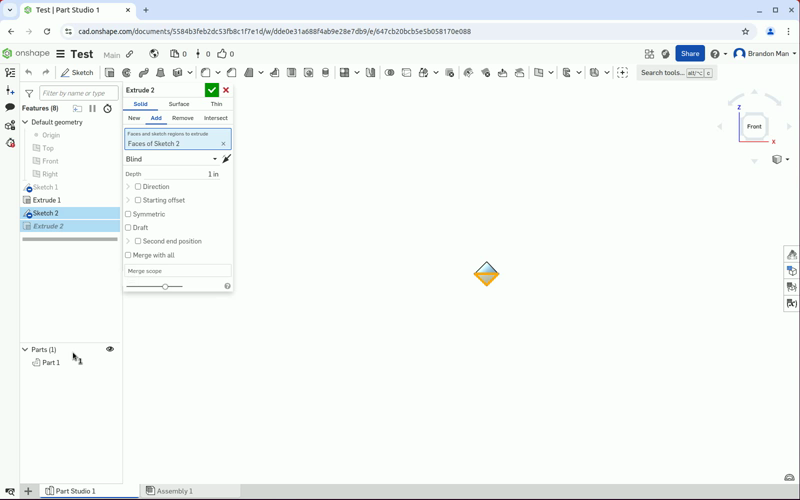
mouse_move(143, 106)
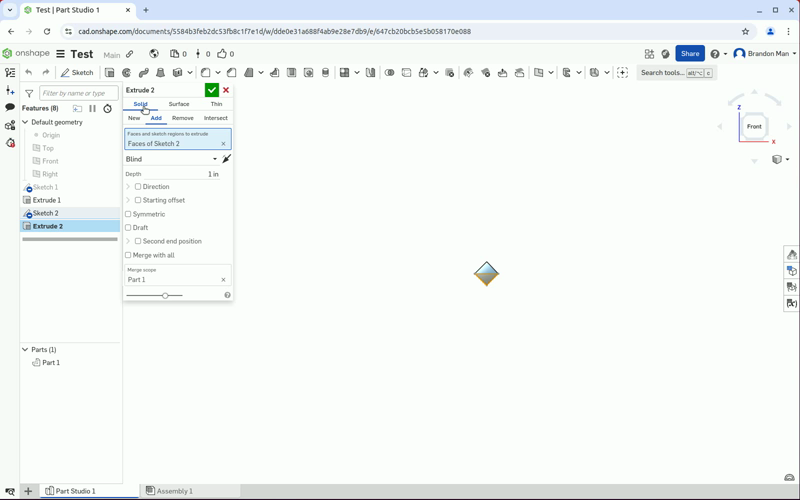
click(143, 106)
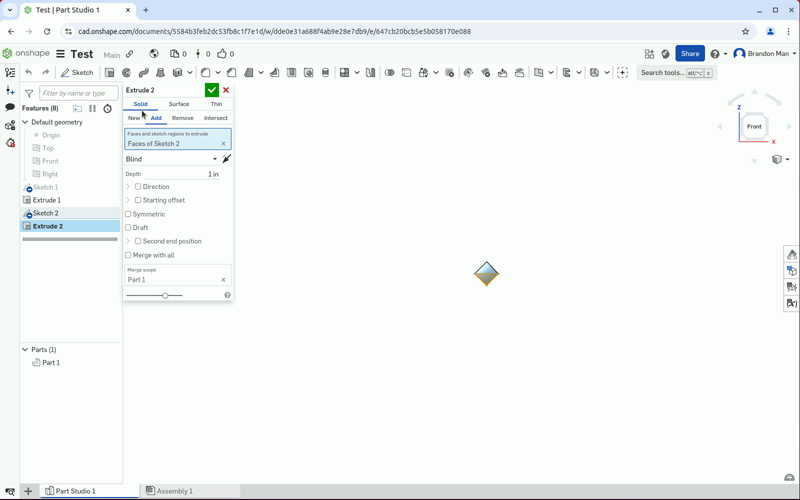
mouse_move(137, 120)
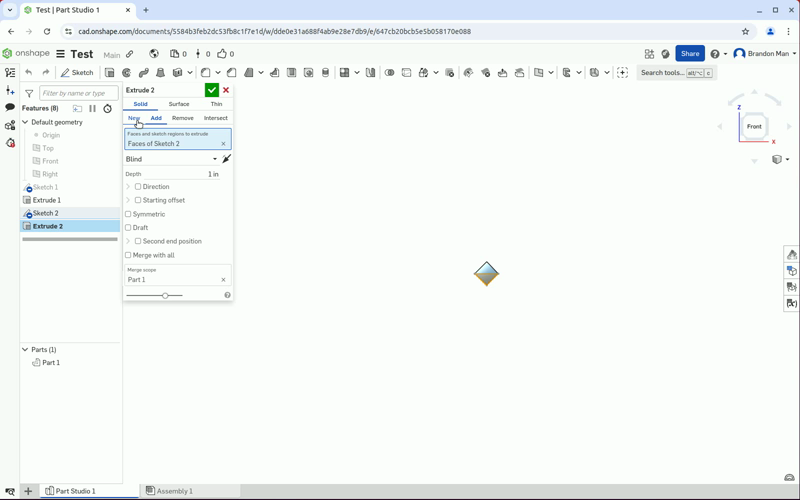
click(137, 120)
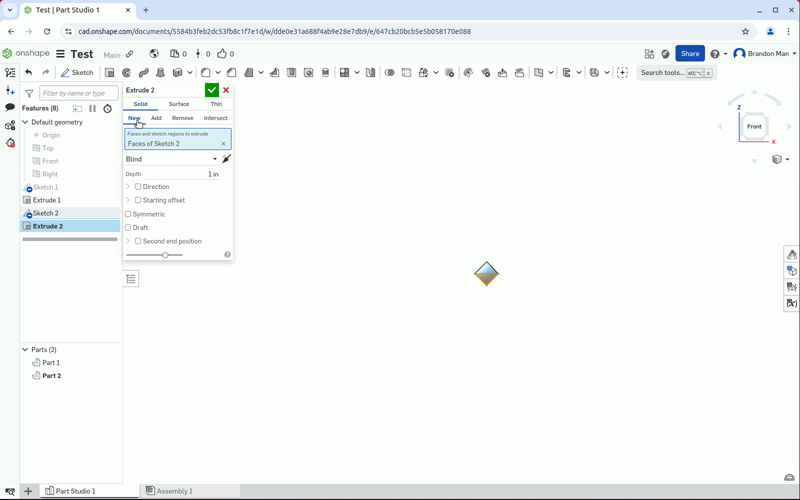
key(tab, 4)
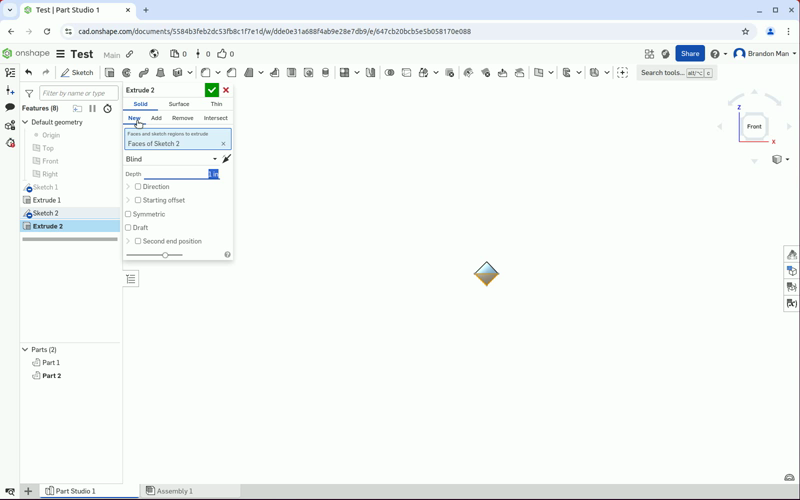
text(3.37)
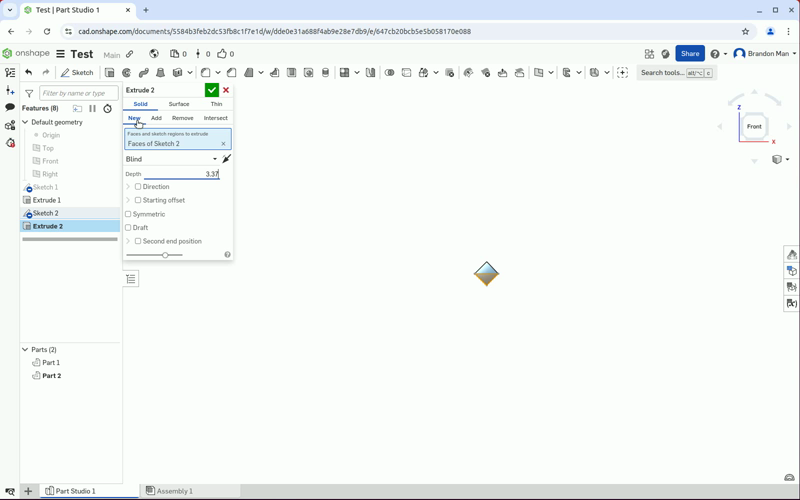
key(enter)
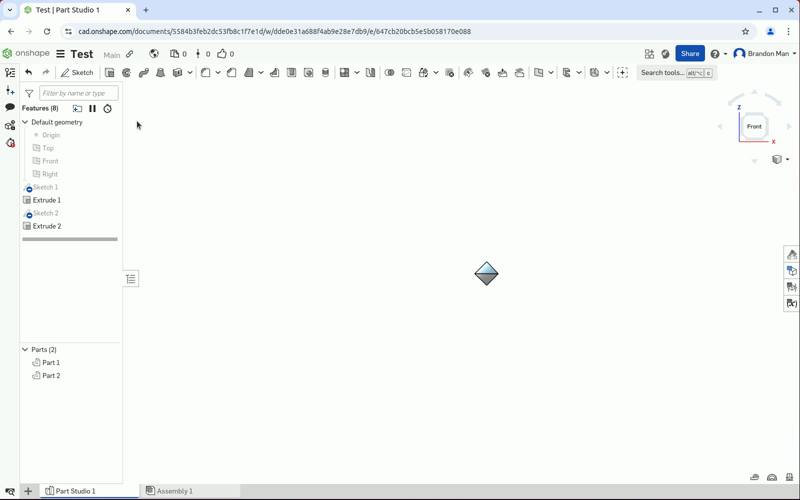
key(shift+h)
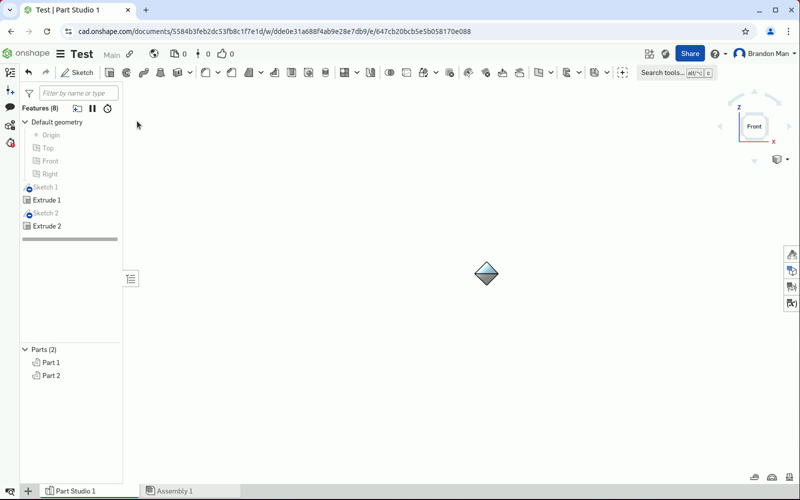
key(shift+h)
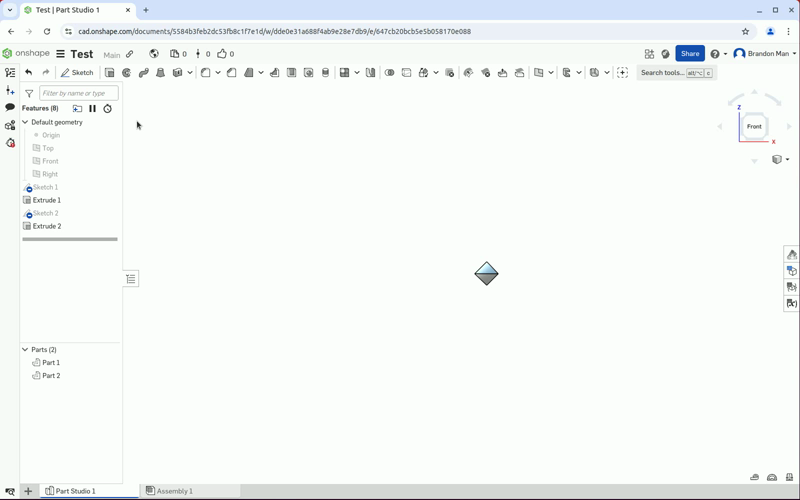
mouse_move(73, 189)
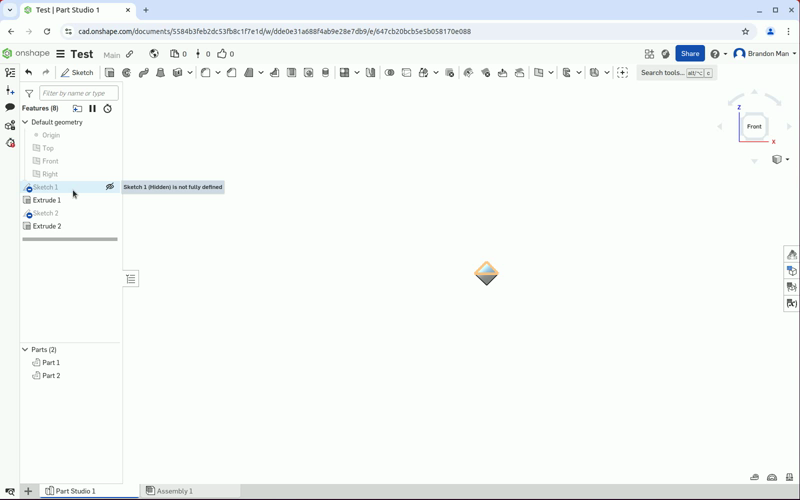
click(73, 189)
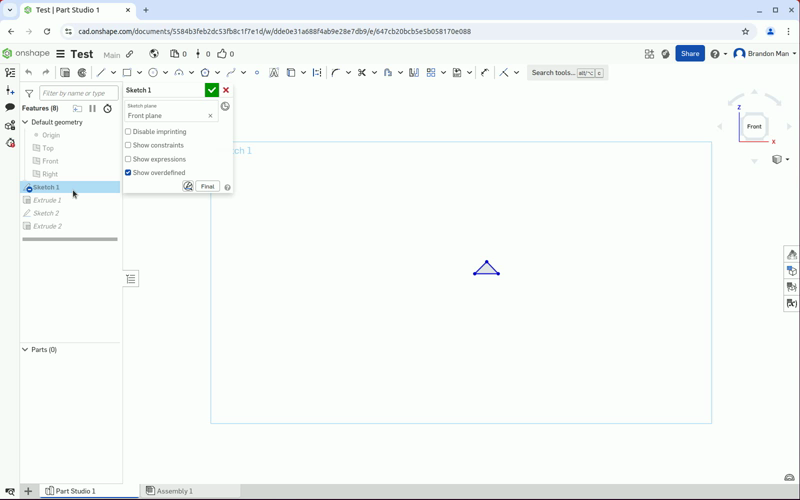
mouse_move(229, 92)
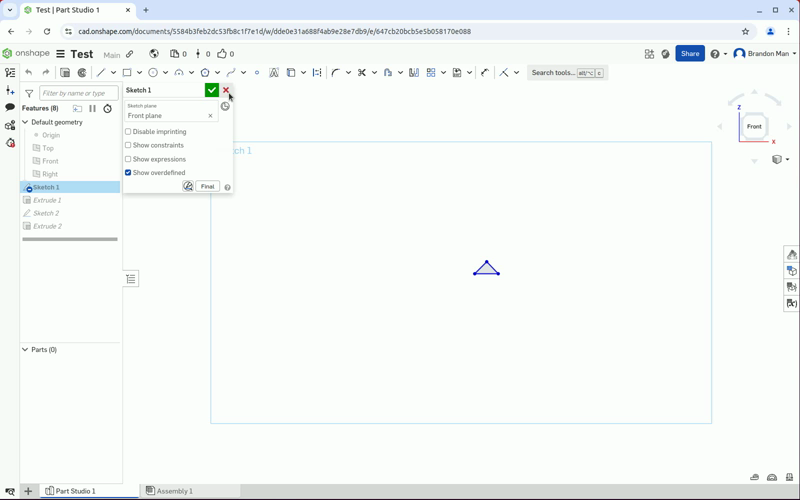
click(229, 92)
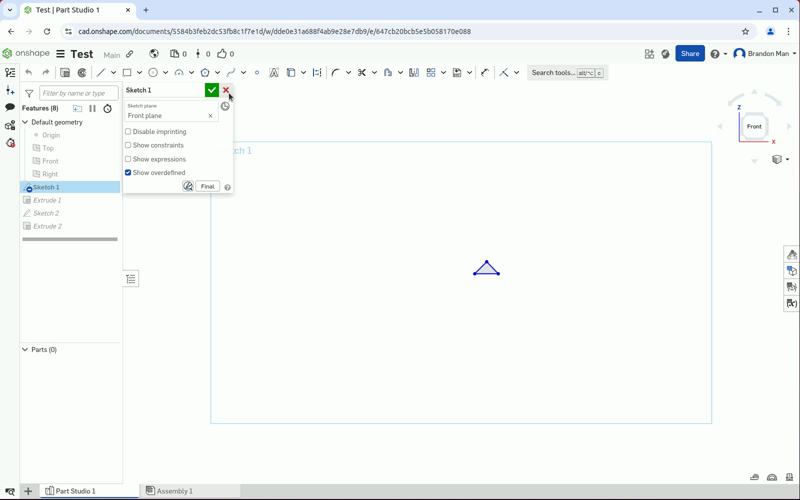
key(shift+s)
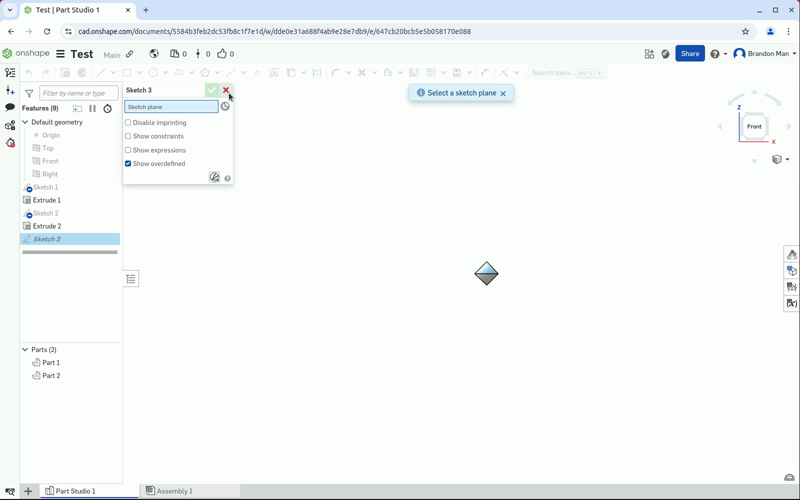
mouse_move(73, 163)
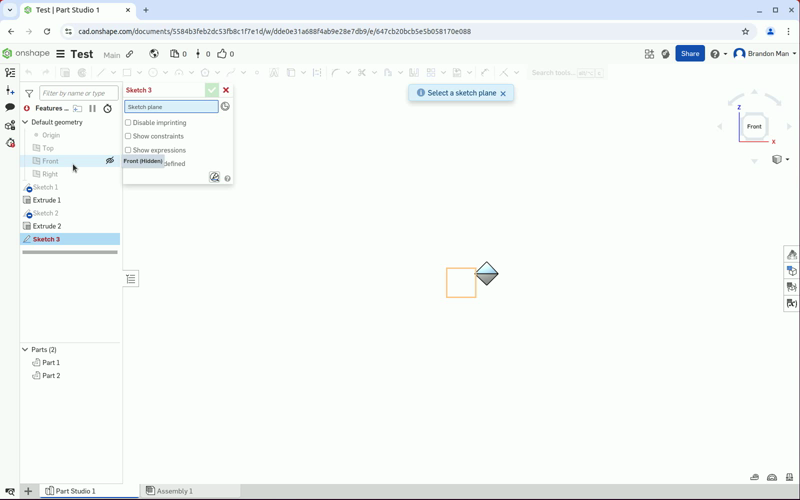
click(73, 163)
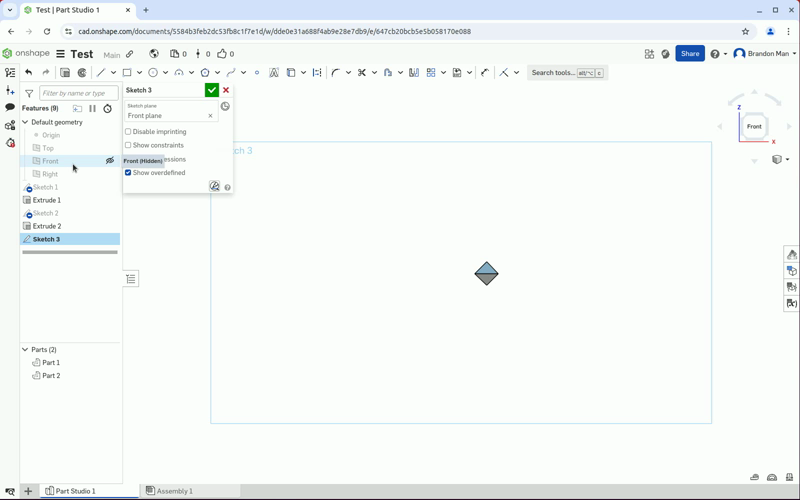
mouse_move(73, 352)
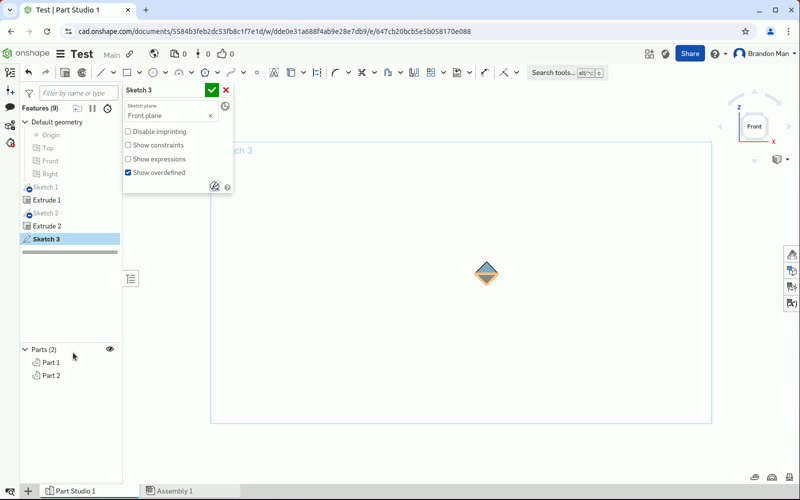
key(y)
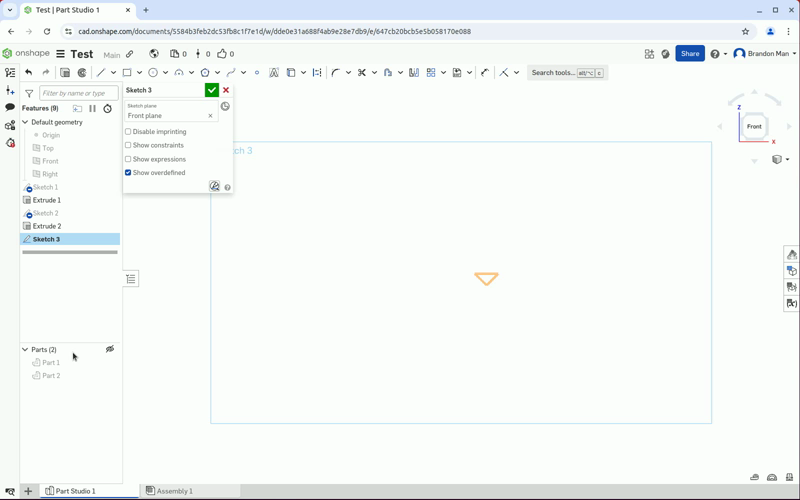
key(l)
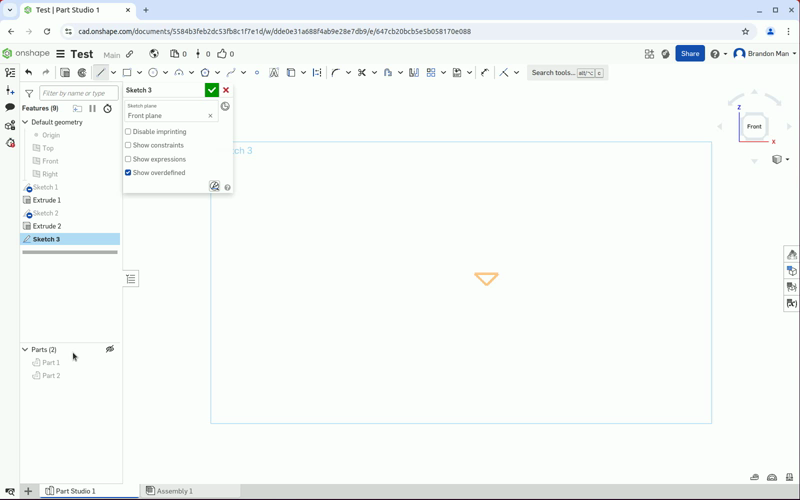
key_down(shift)
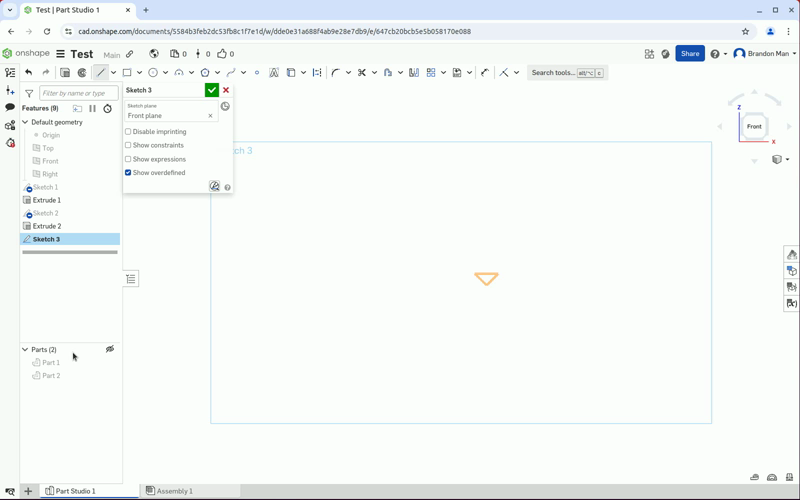
mouse_move(348, 292)
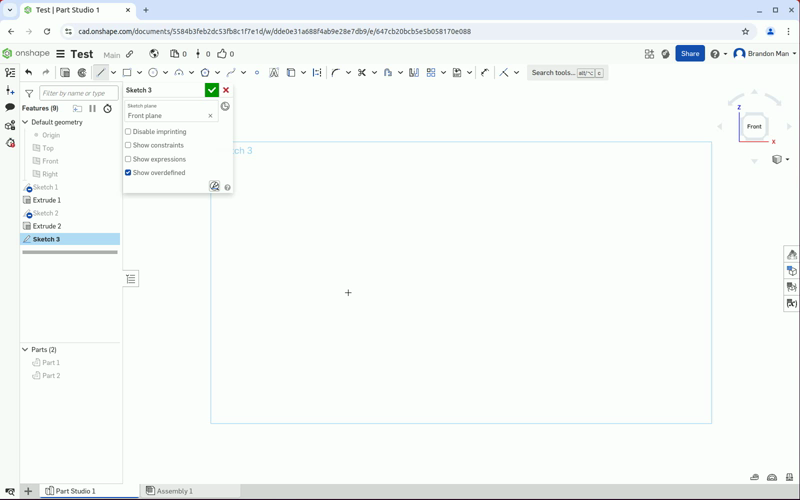
click(348, 292)
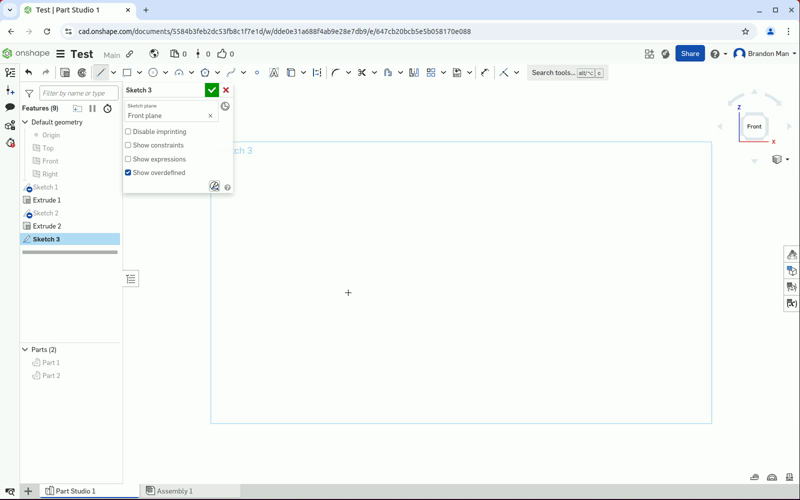
key_up(shift)
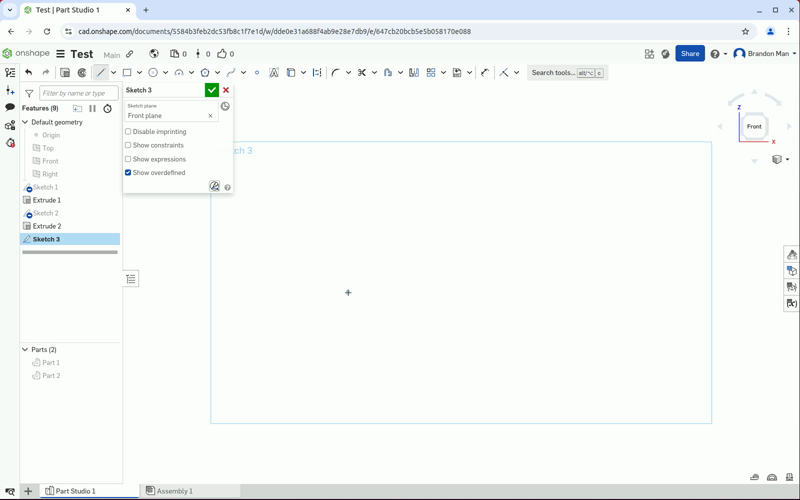
key_down(shift)
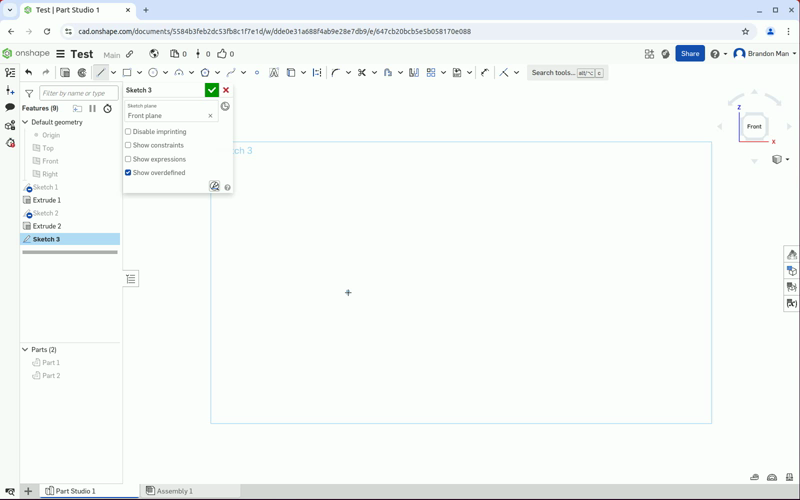
mouse_move(572, 292)
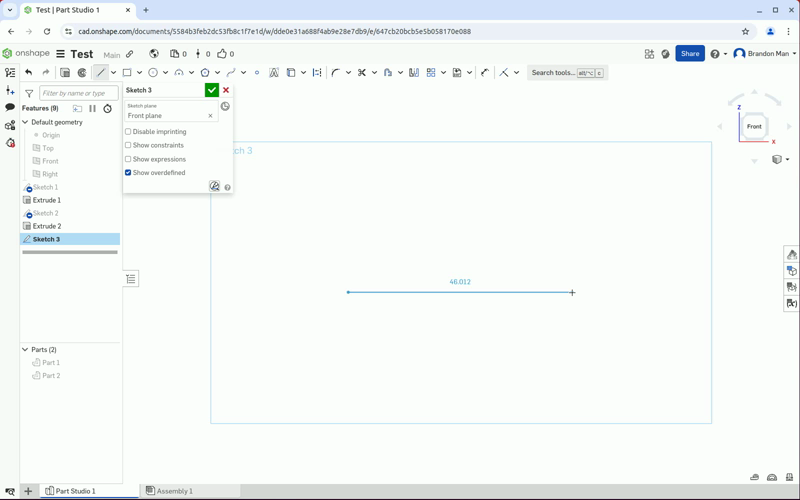
click(572, 292)
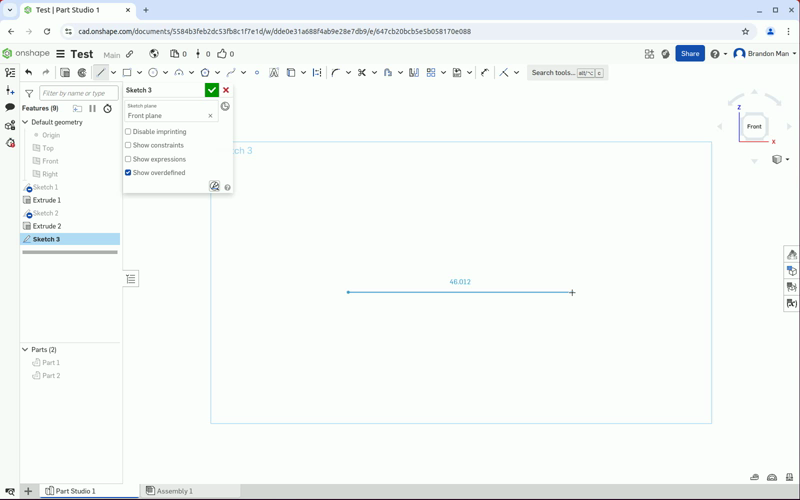
key_up(shift)
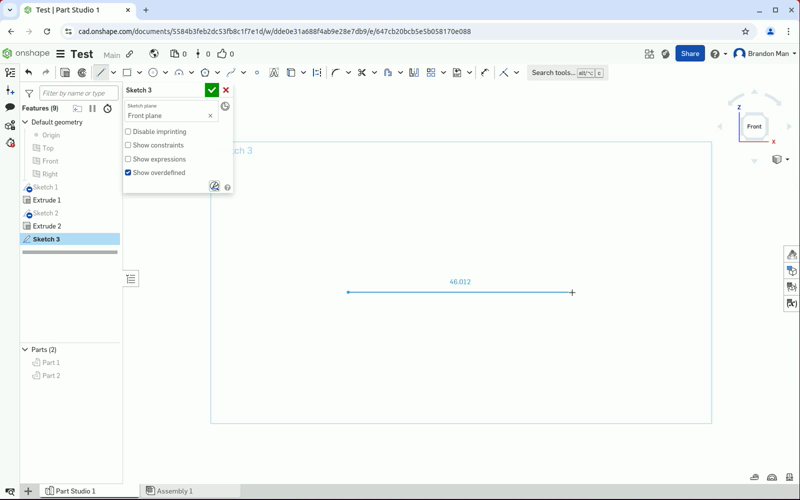
key_down(shift)
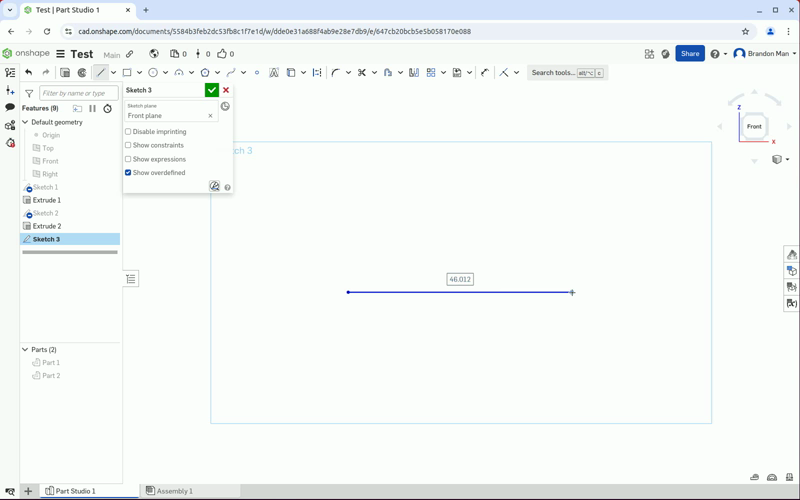
mouse_move(589, 292)
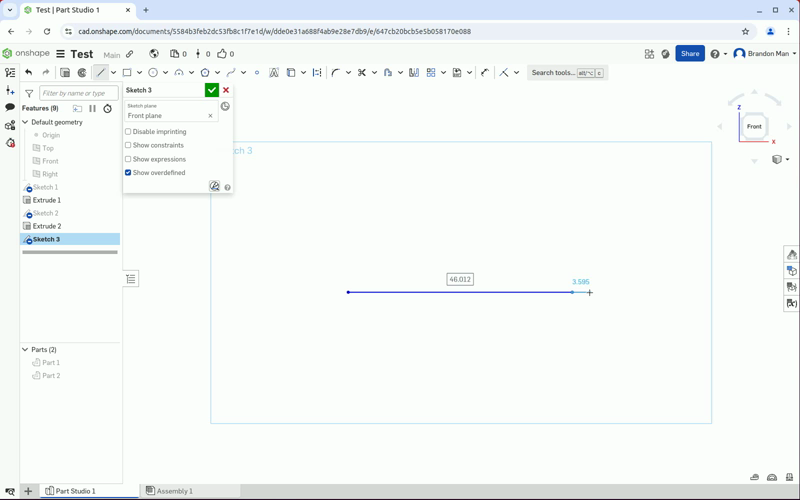
mouse_move(572, 273)
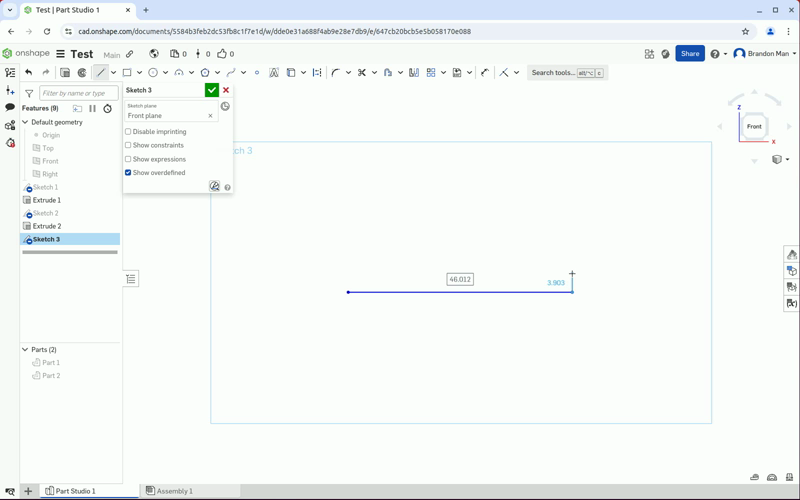
click(572, 273)
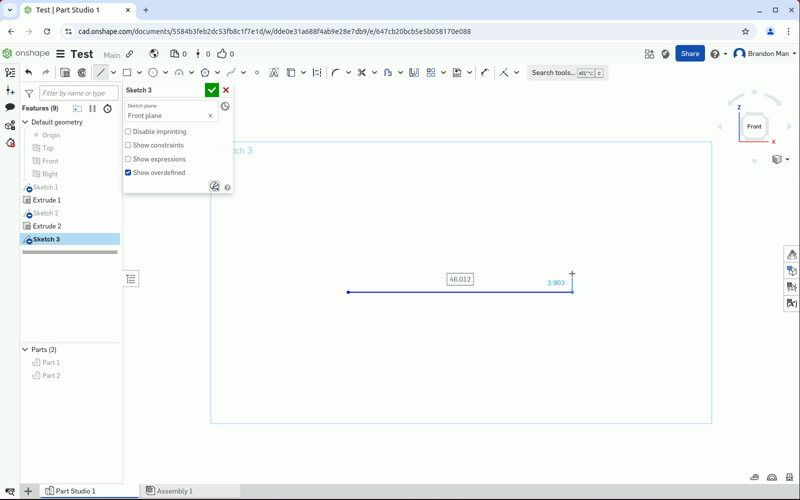
key_up(shift)
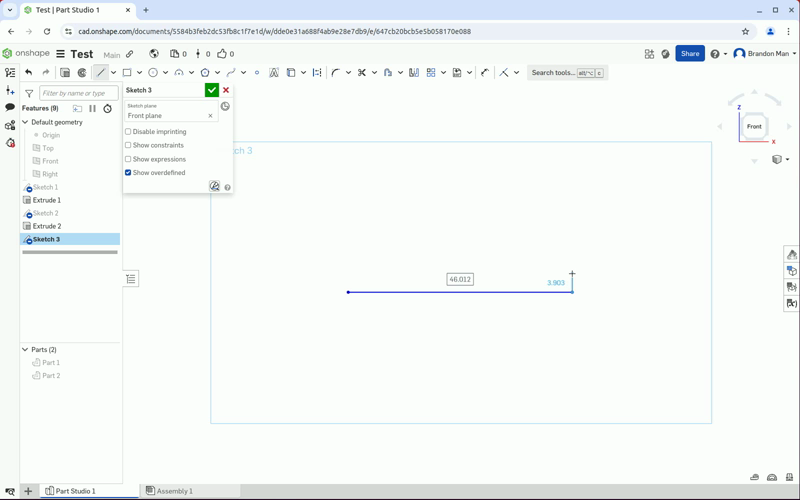
key_down(shift)
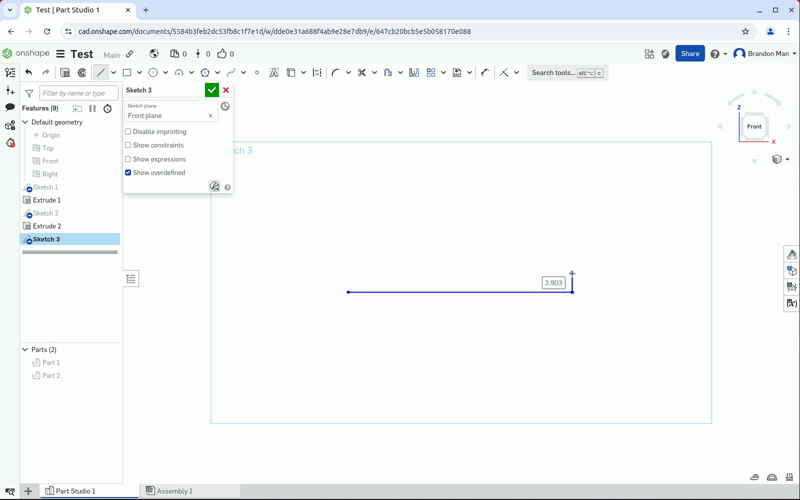
mouse_move(496, 273)
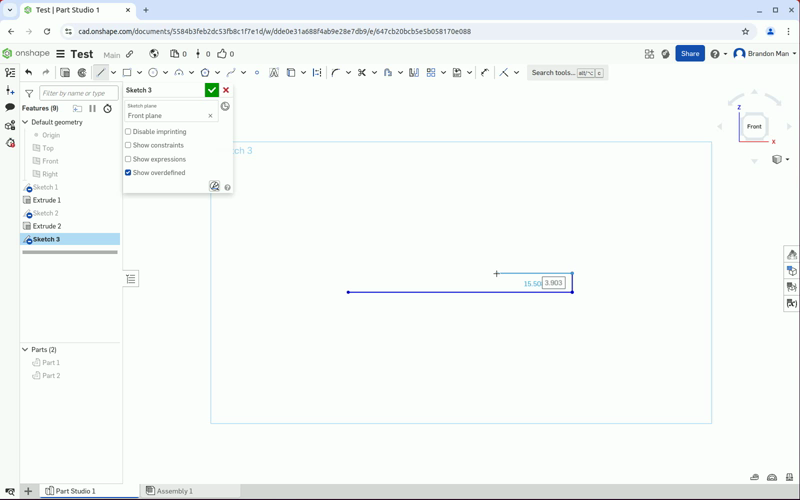
click(496, 273)
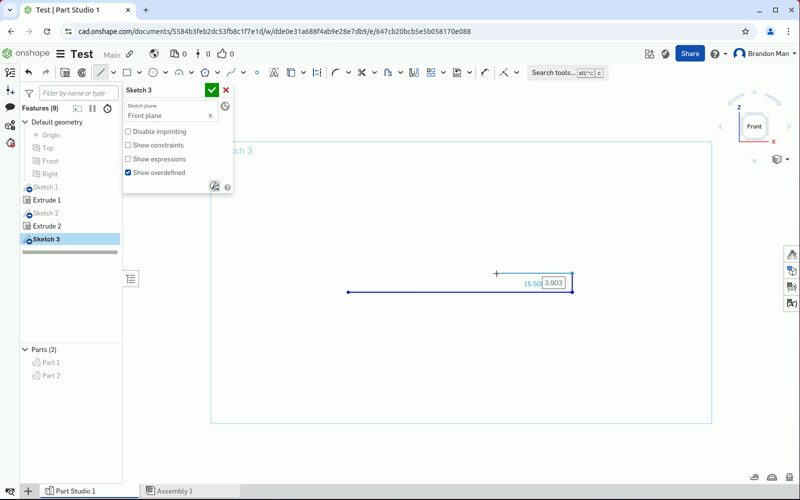
key_up(shift)
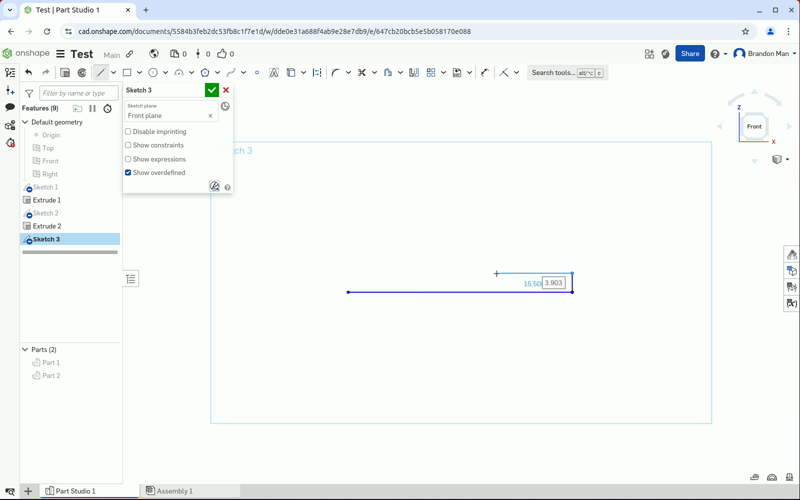
key_down(shift)
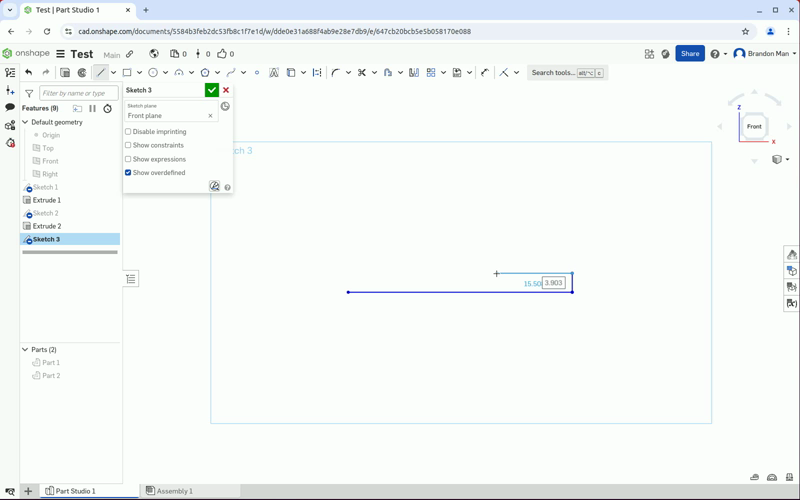
mouse_move(526, 273)
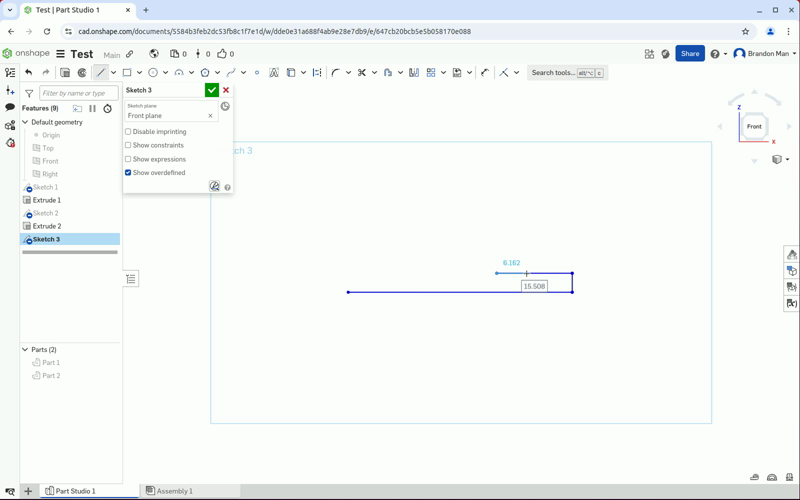
mouse_move(484, 285)
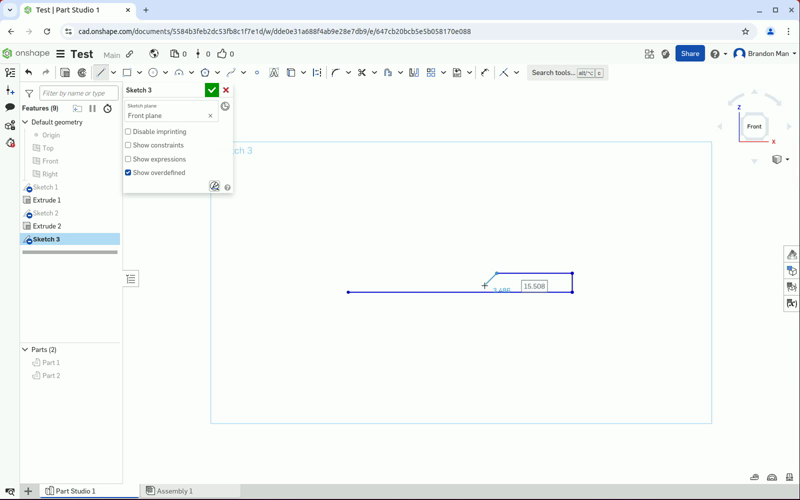
click(484, 285)
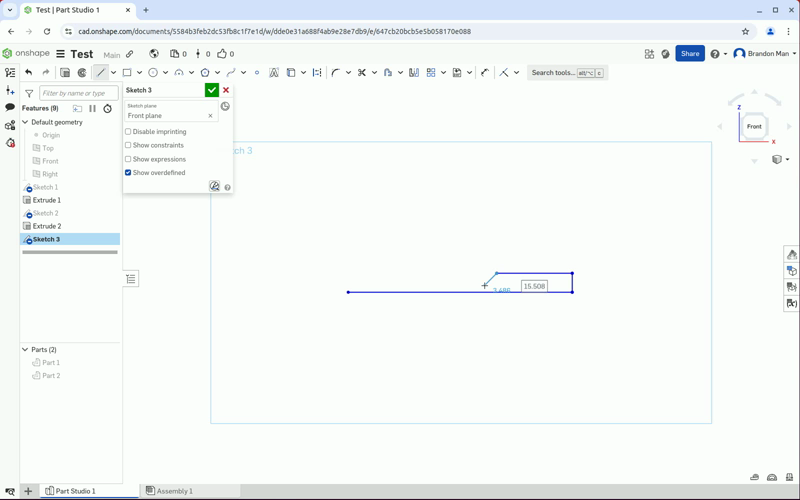
key_up(shift)
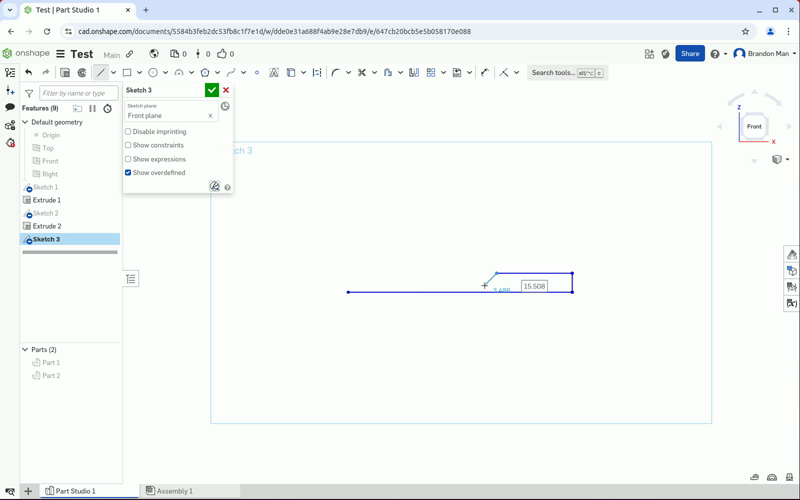
key_down(shift)
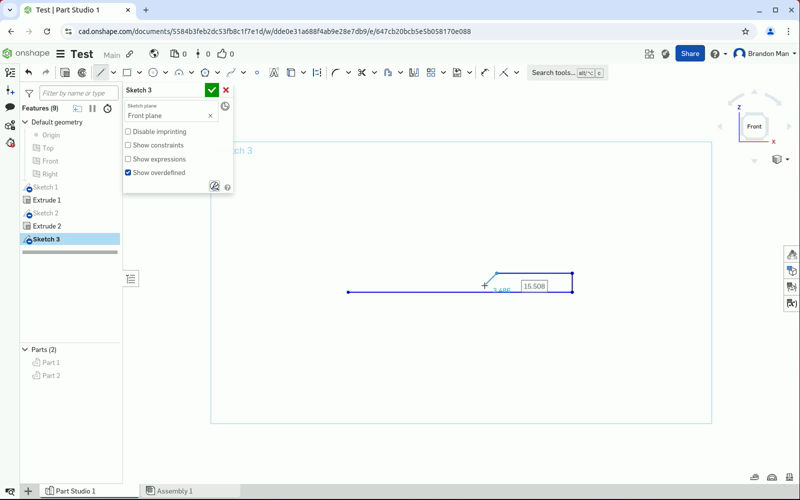
mouse_move(514, 285)
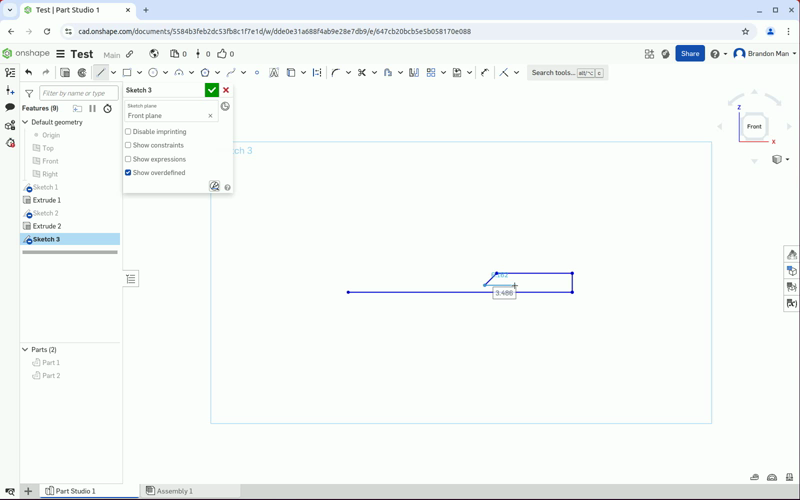
mouse_move(473, 273)
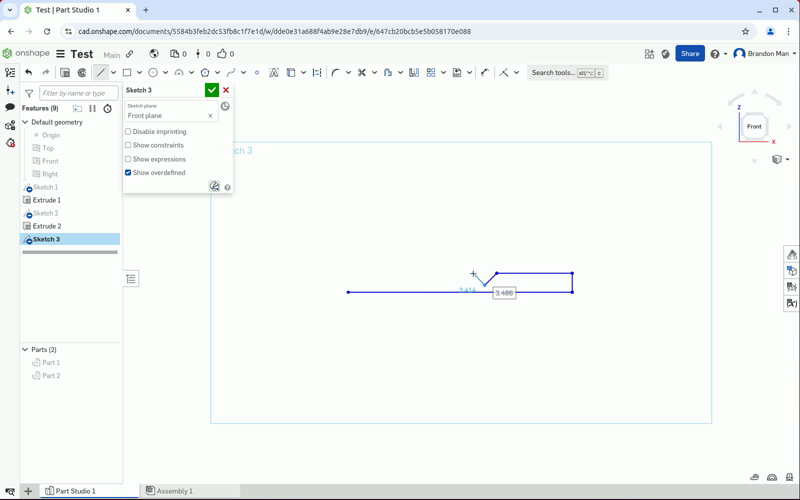
click(473, 273)
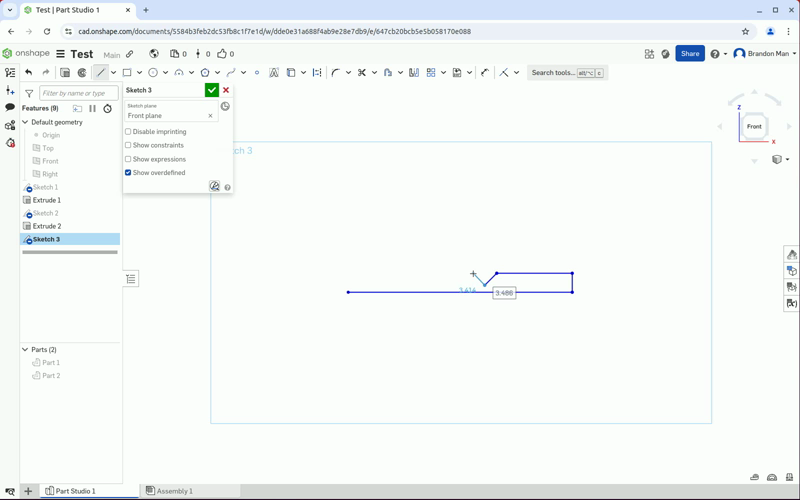
key_up(shift)
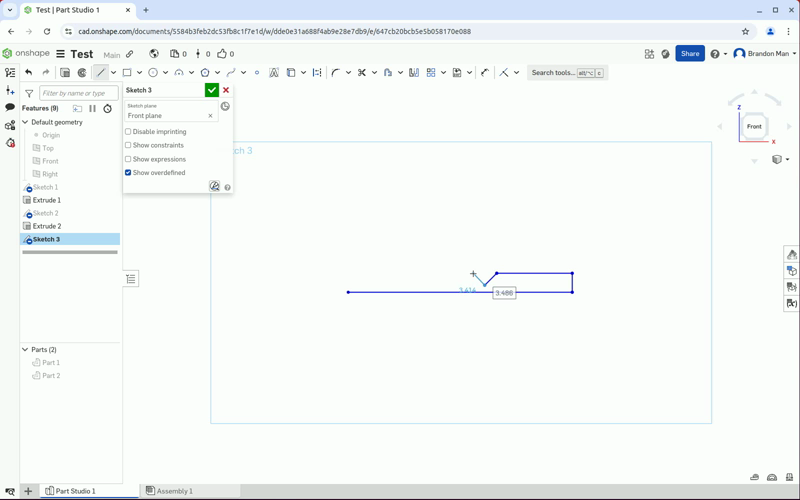
key_down(shift)
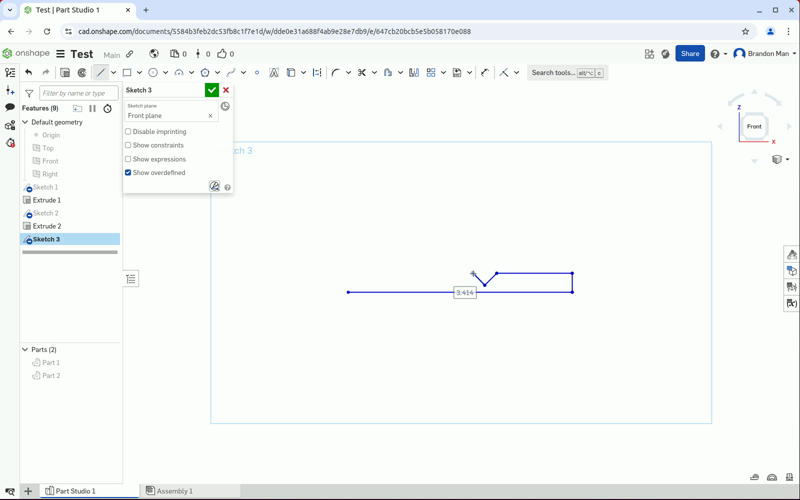
mouse_move(348, 273)
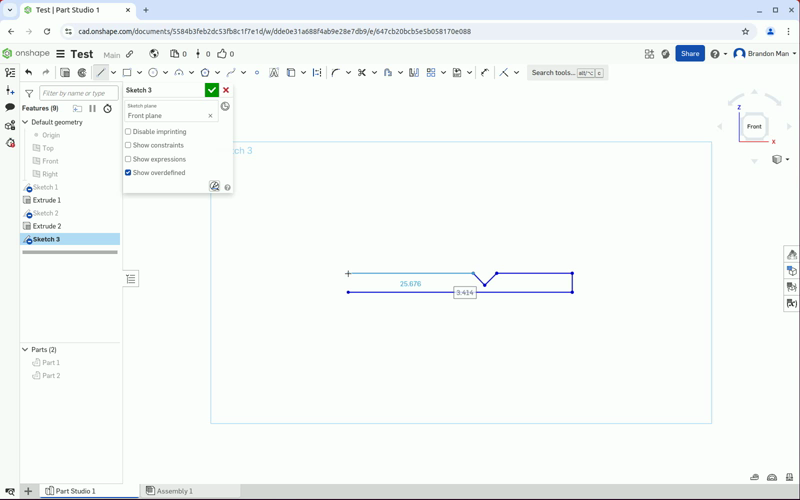
click(348, 273)
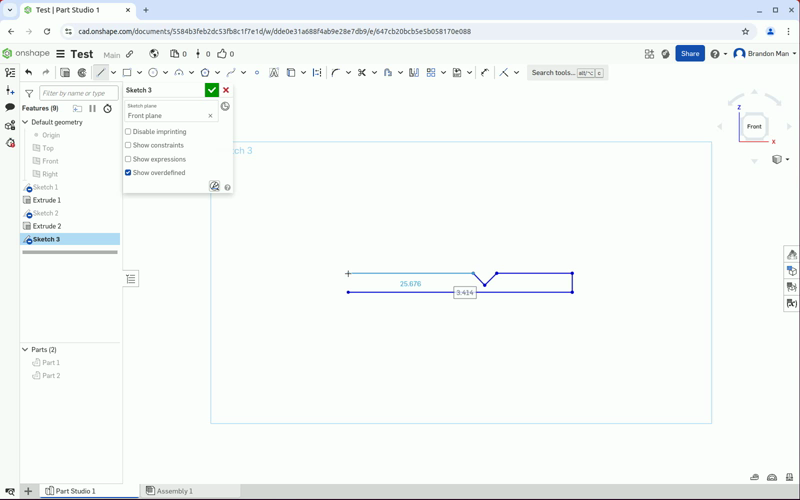
key_up(shift)
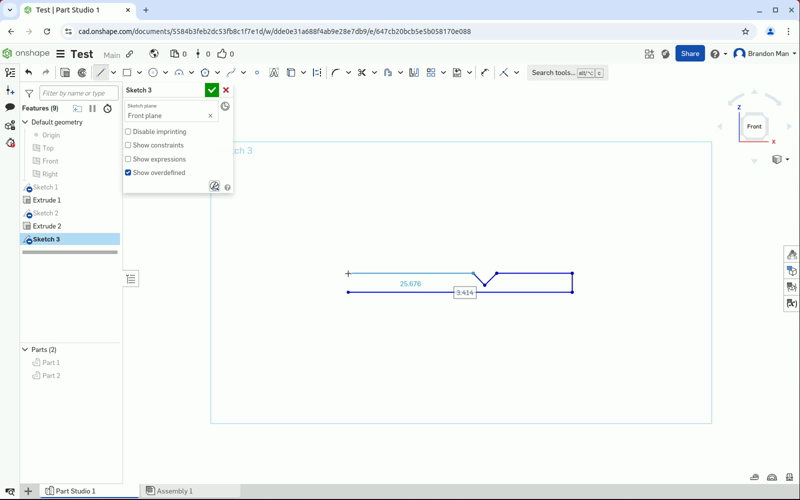
mouse_move(378, 273)
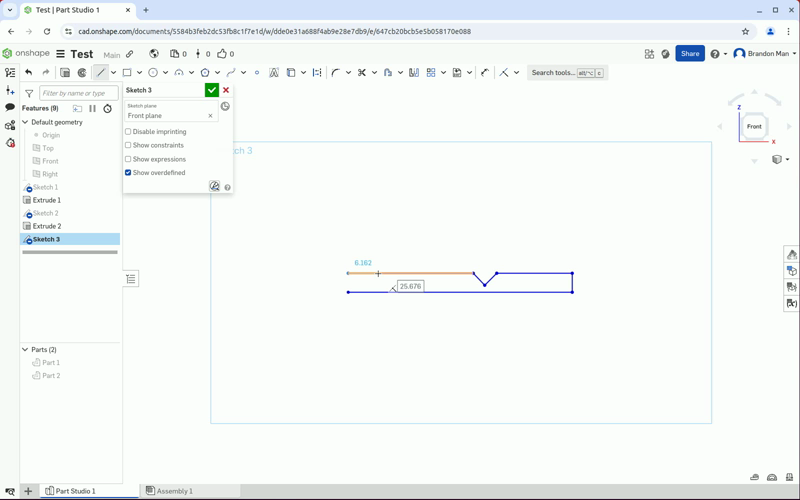
key_down(shift)
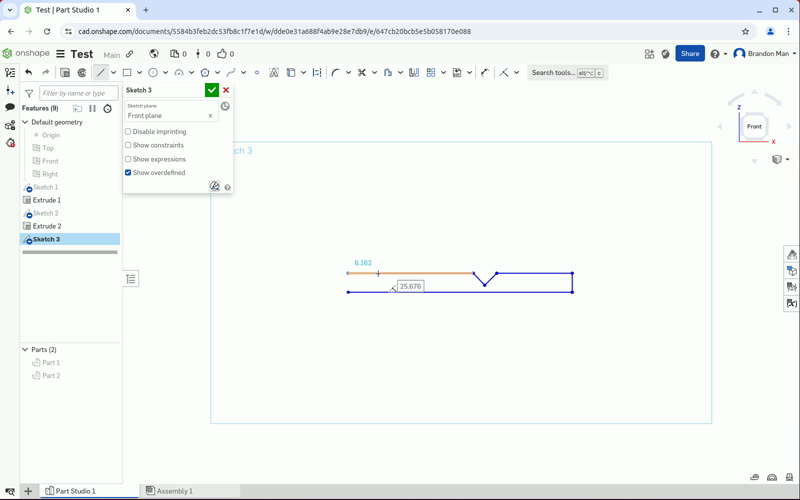
mouse_move(348, 292)
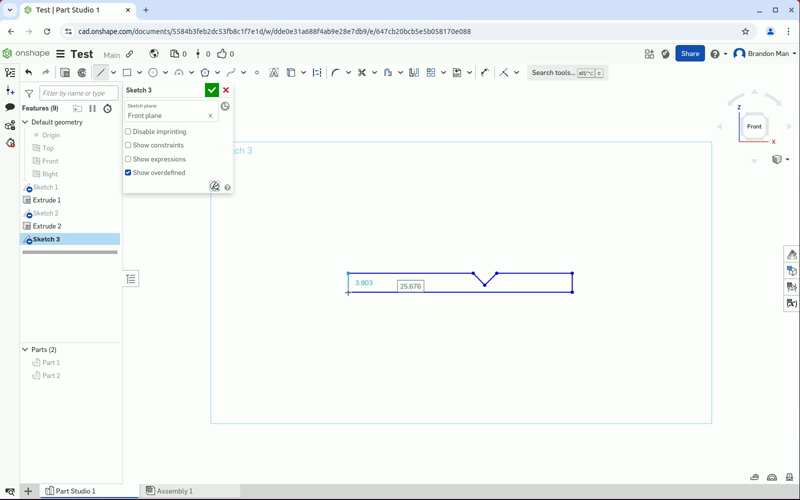
key_up(shift)
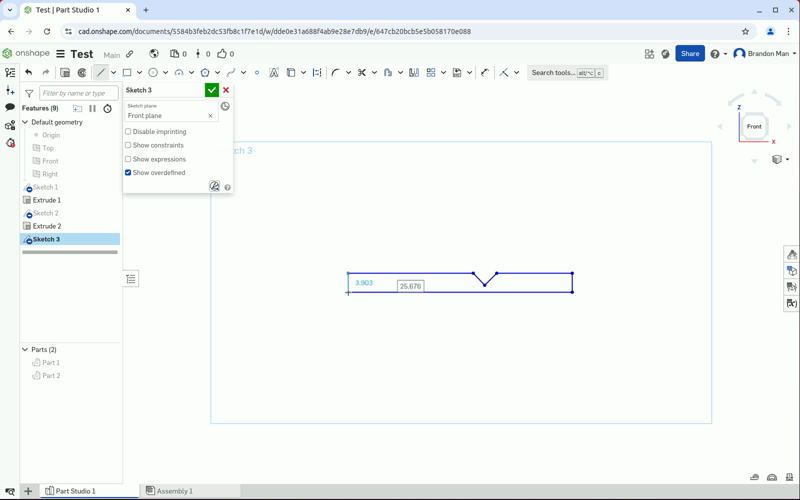
click(348, 292)
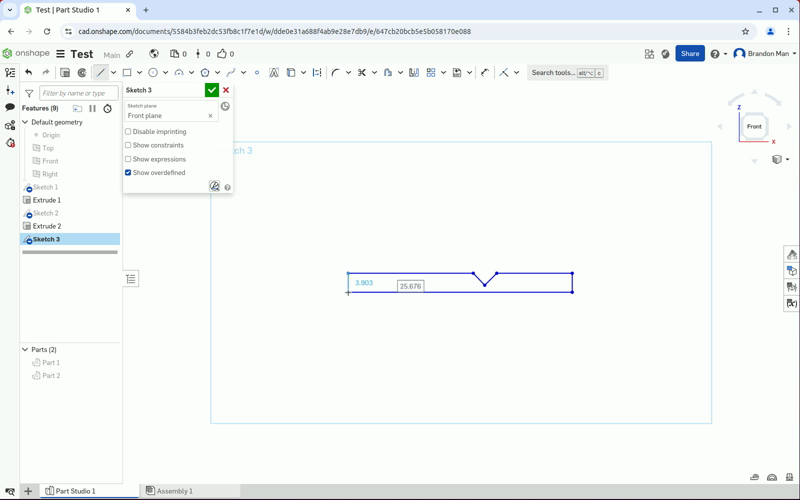
key(esc)
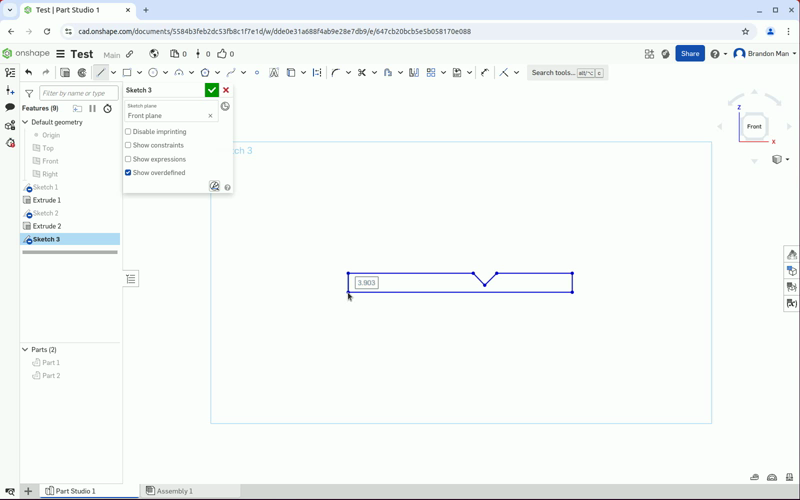
key(c)
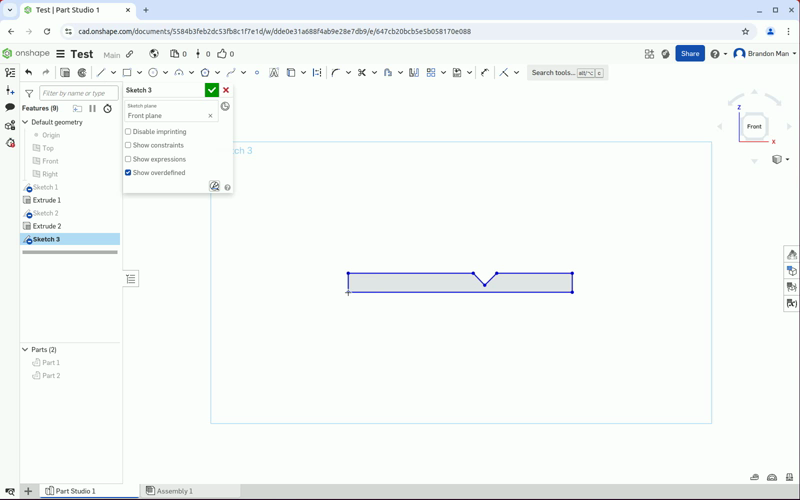
key_down(shift)
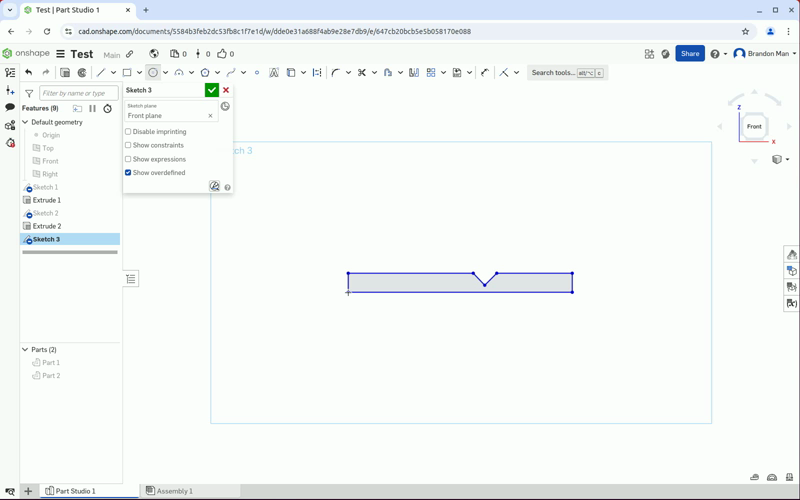
mouse_move(369, 282)
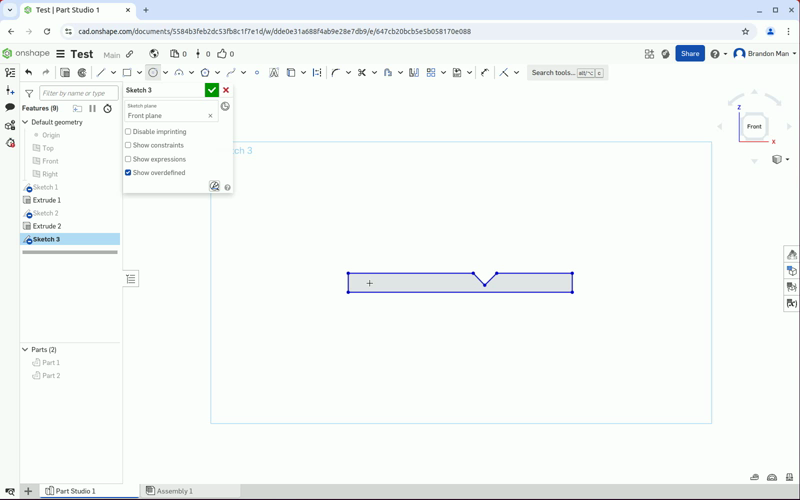
click(369, 282)
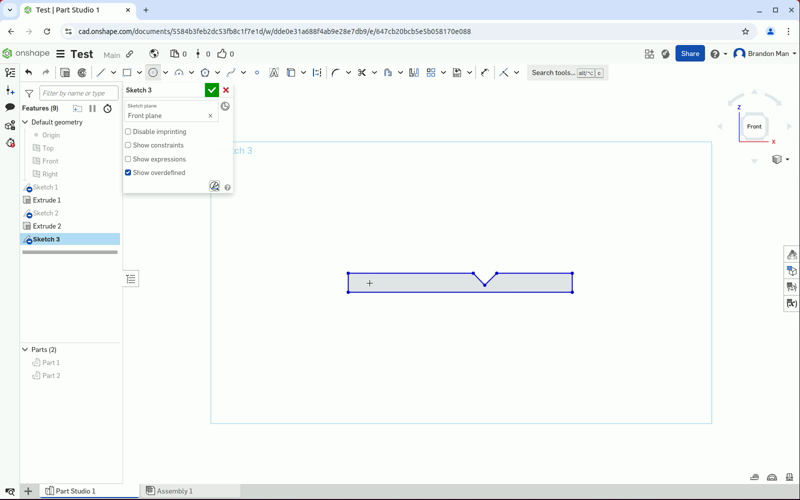
key_up(shift)
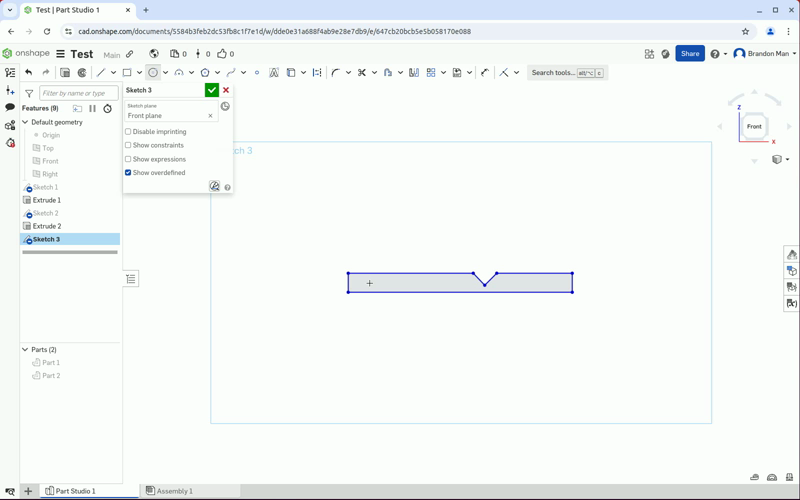
mouse_move(376, 282)
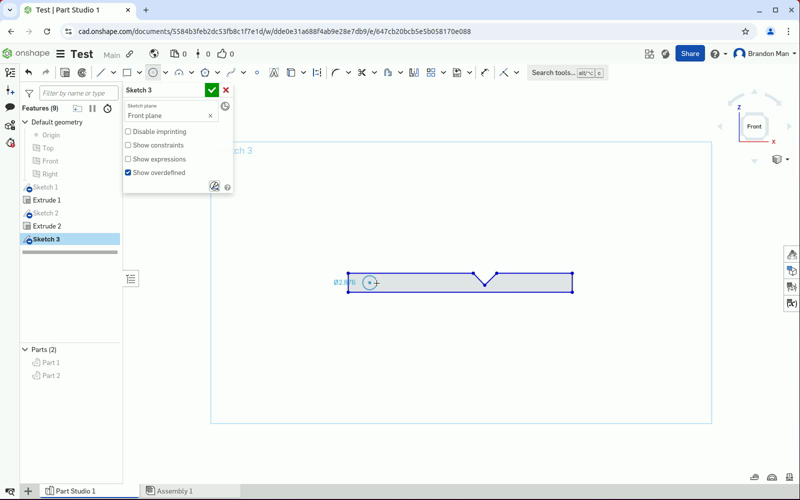
click(376, 282)
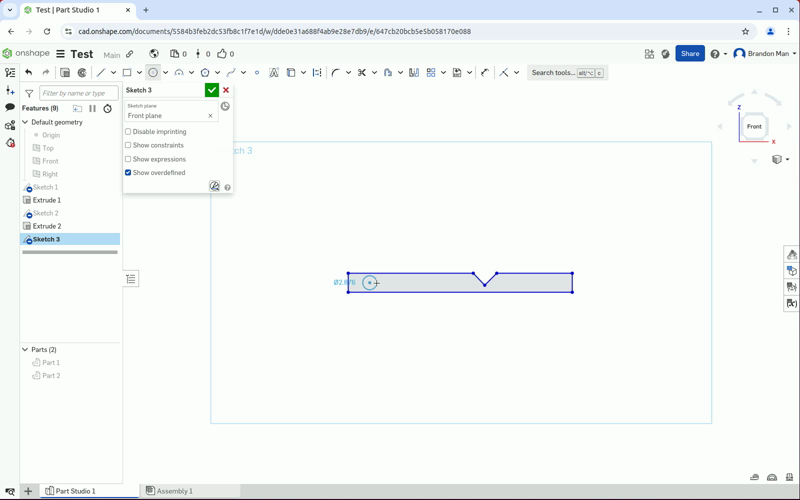
key(esc)
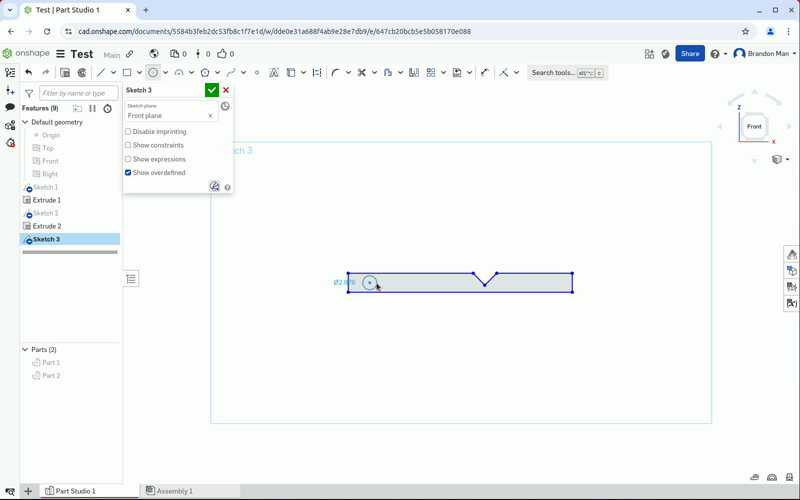
key(c)
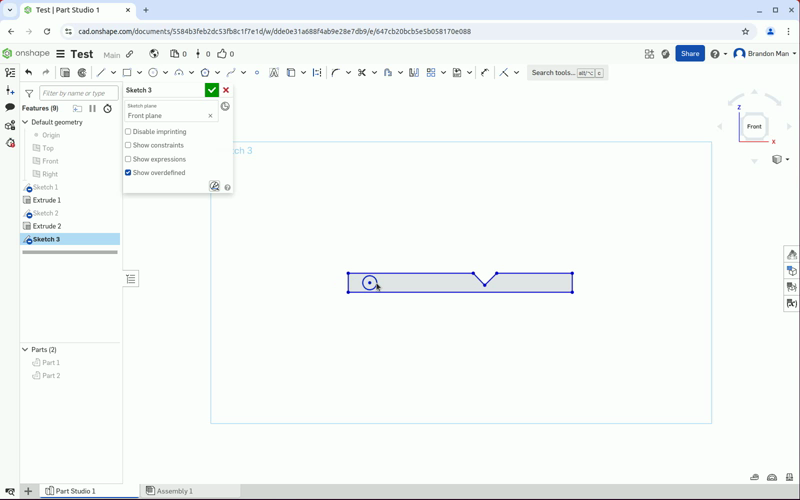
key_down(shift)
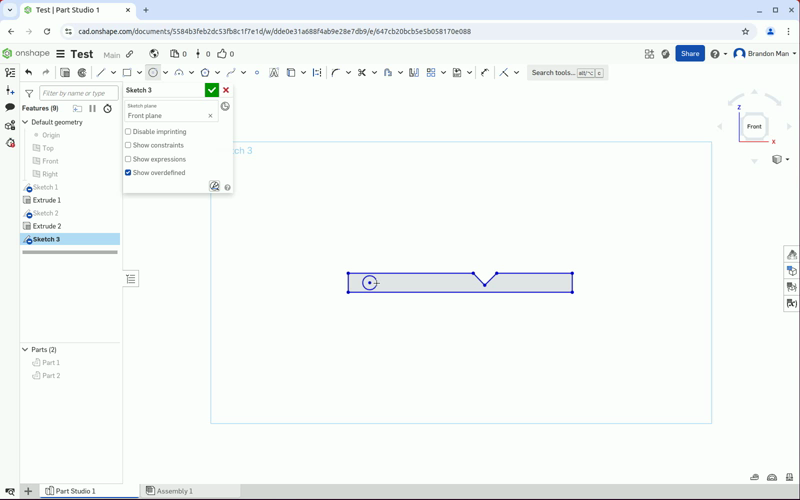
mouse_move(550, 282)
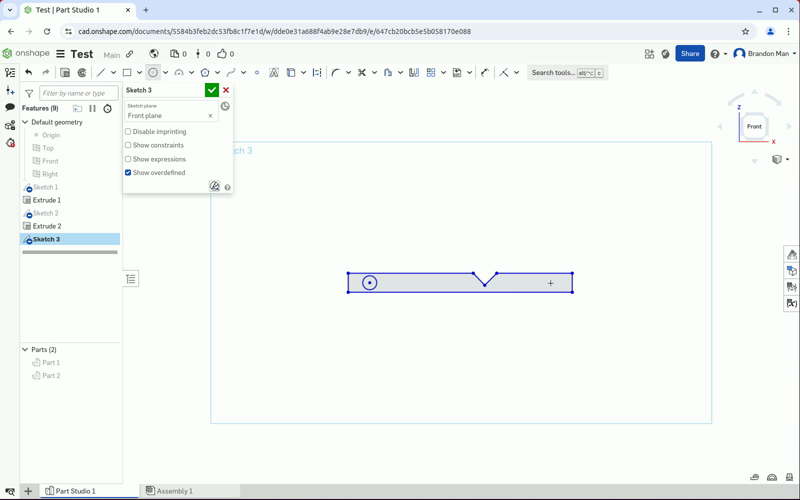
click(550, 282)
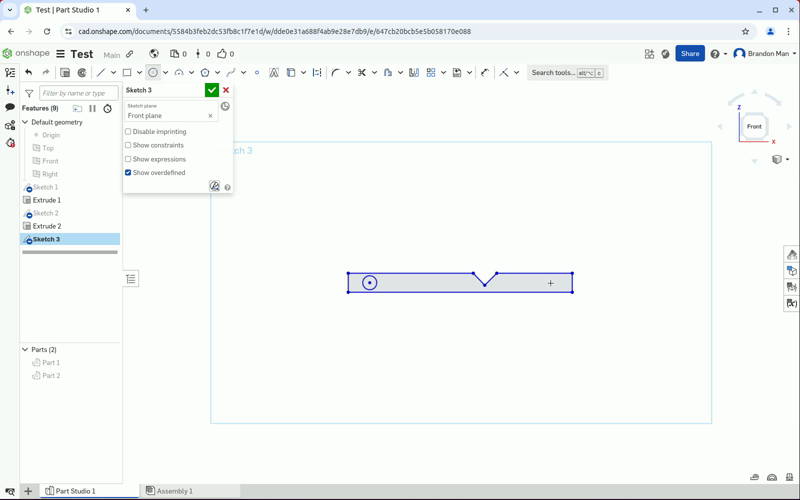
key_up(shift)
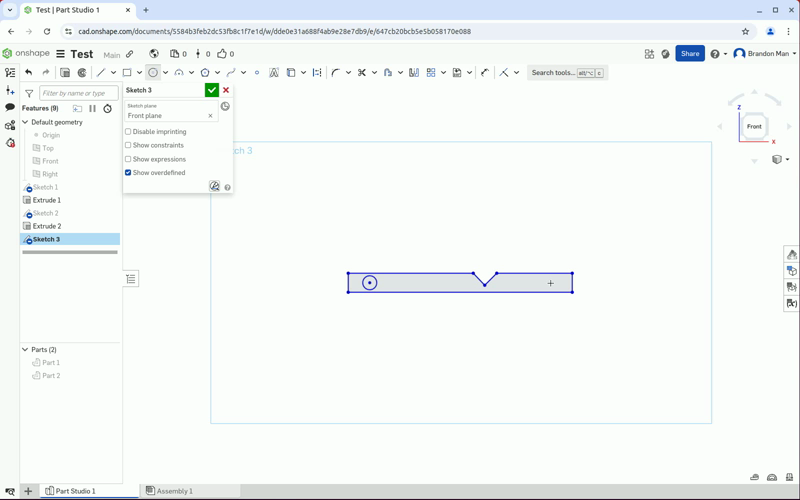
mouse_move(558, 282)
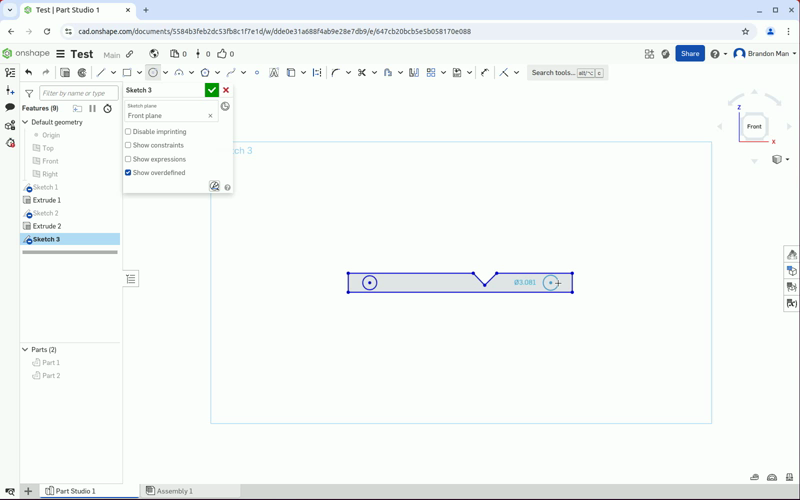
click(558, 282)
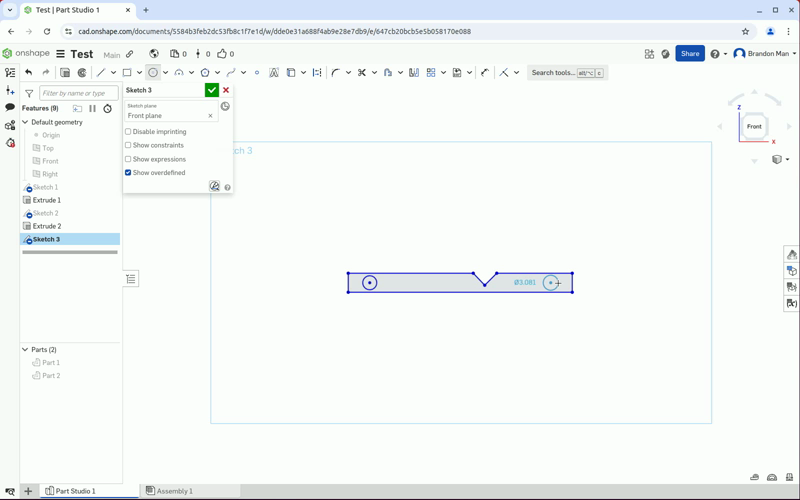
key(esc)
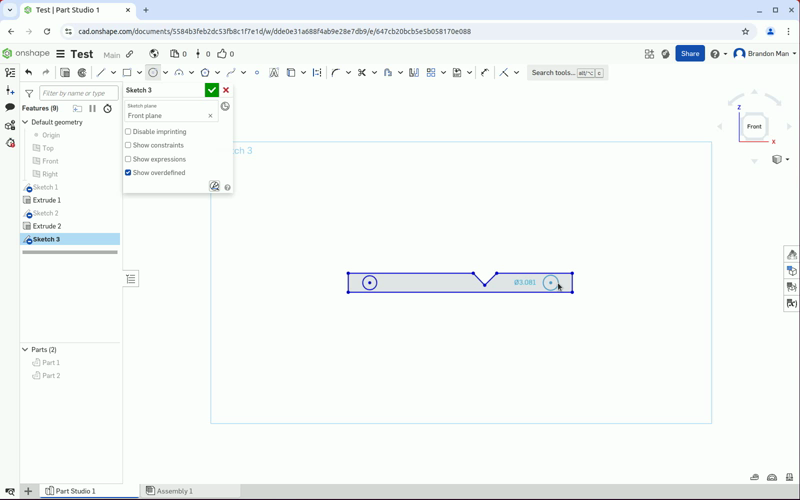
mouse_move(401, 289)
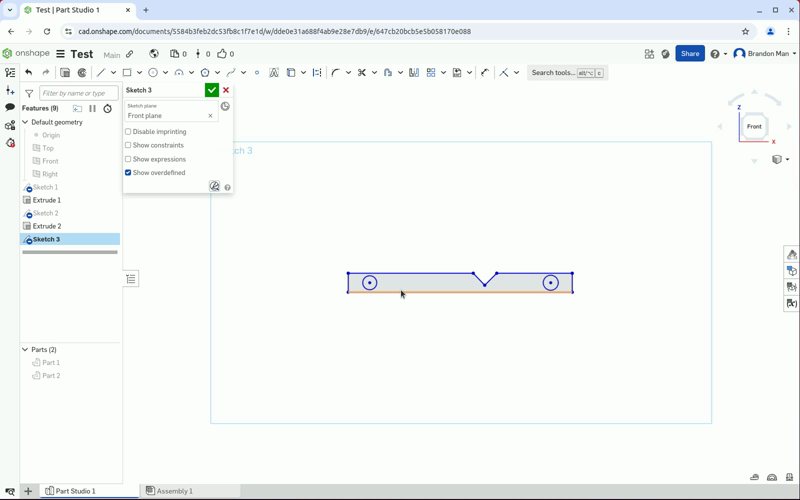
click(401, 289)
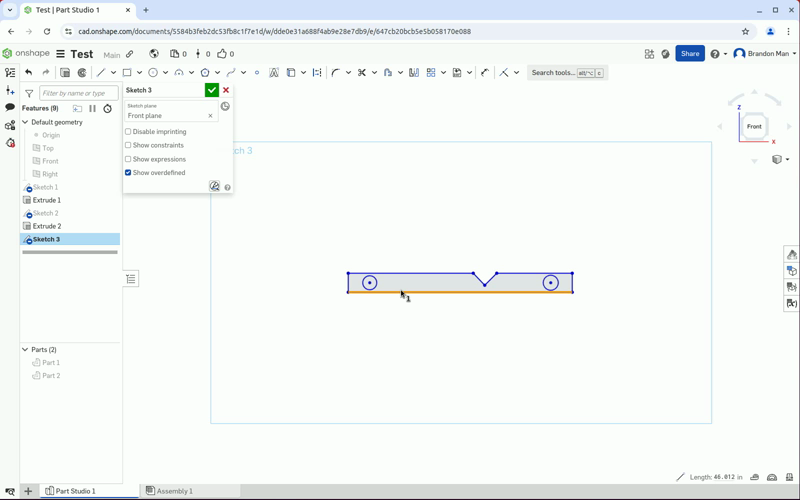
mouse_move(73, 352)
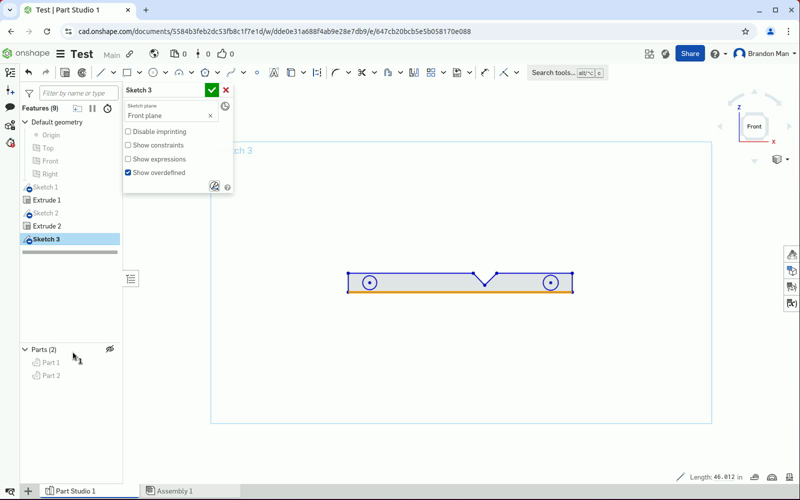
key(shift+y)
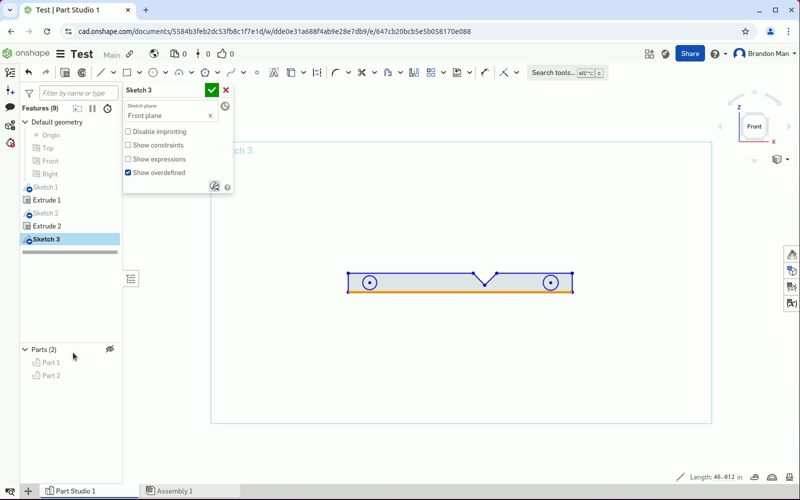
key(shift+e)
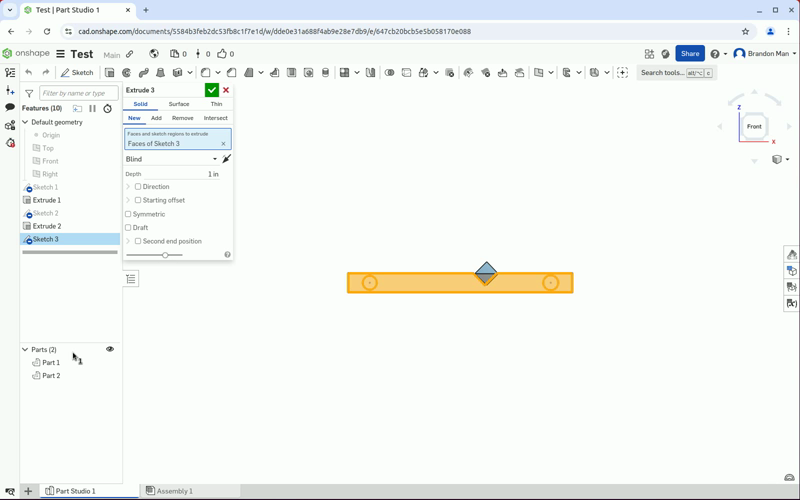
mouse_move(143, 106)
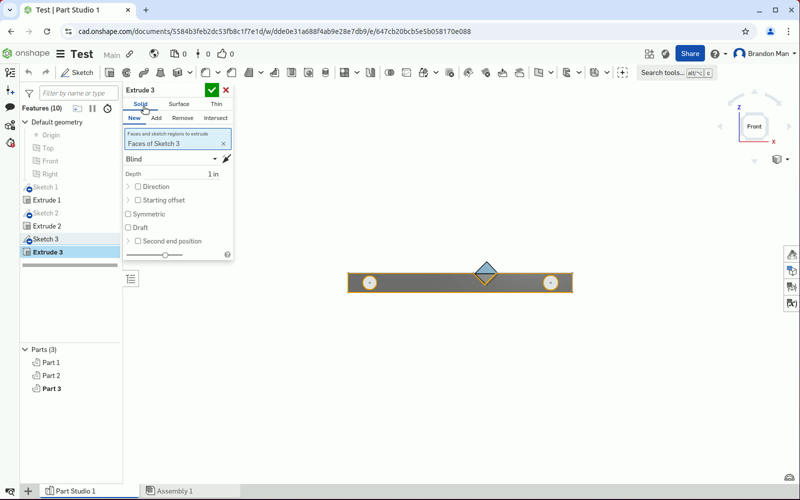
click(143, 106)
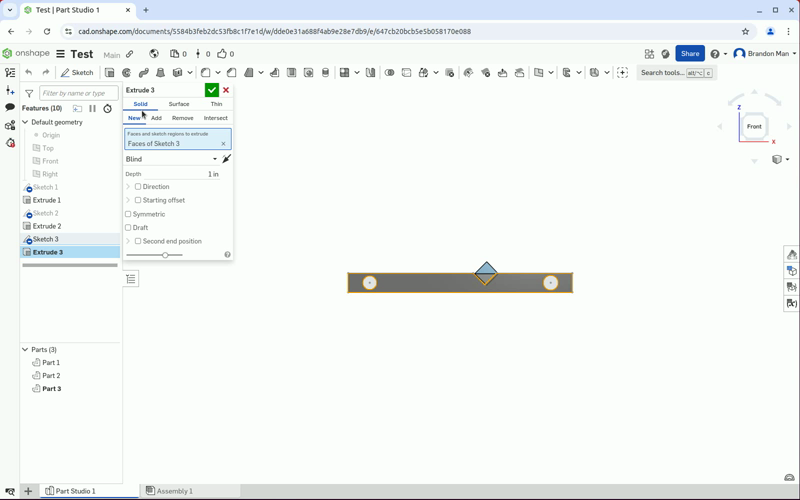
mouse_move(137, 120)
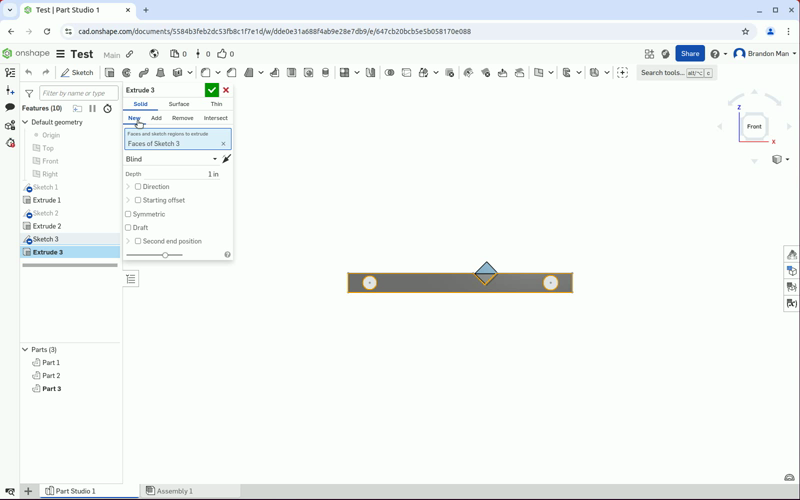
click(137, 120)
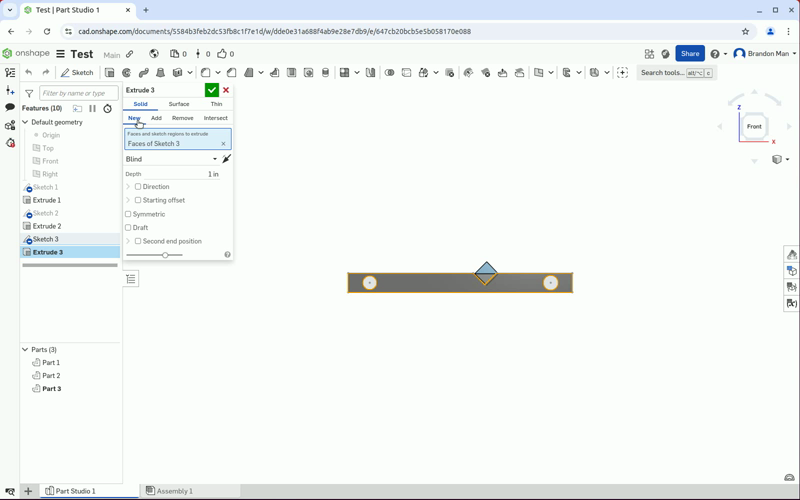
key(tab, 4)
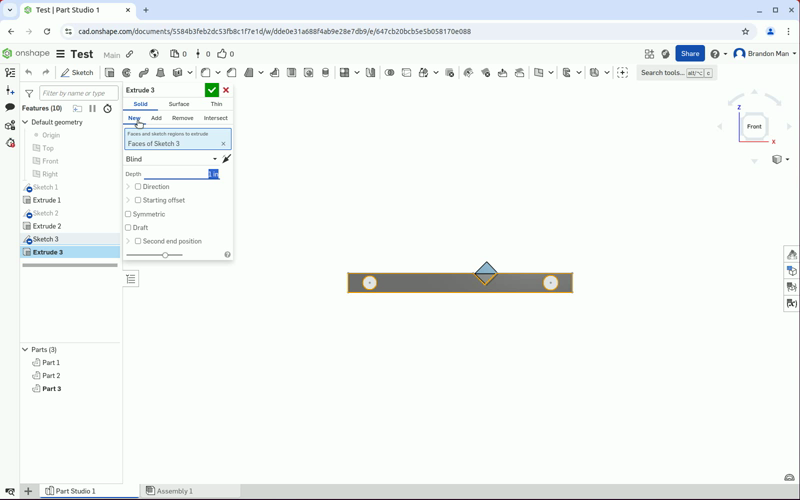
text(3.37)
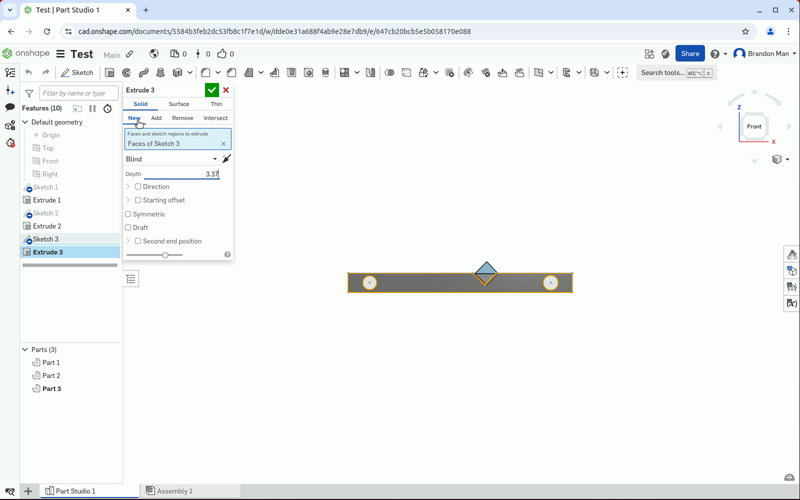
key(enter)
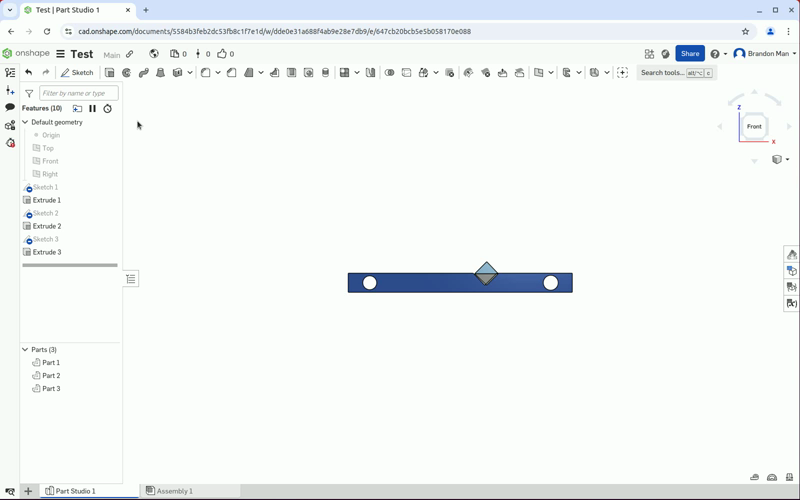
key(shift+h)
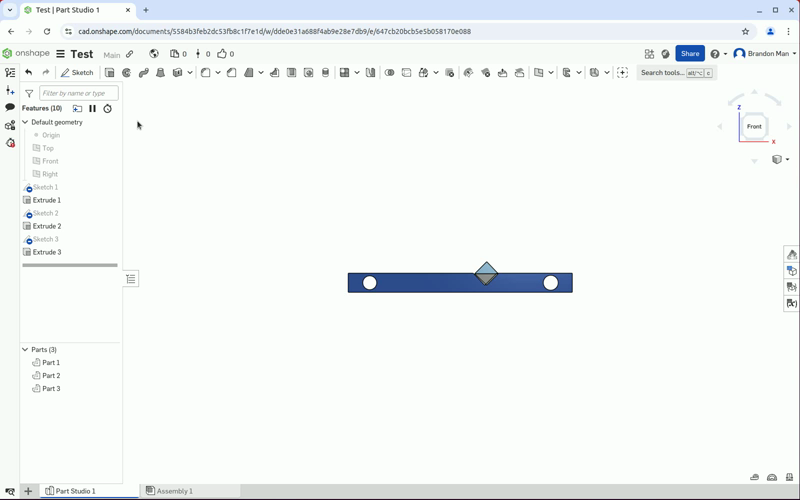
key(shift+h)
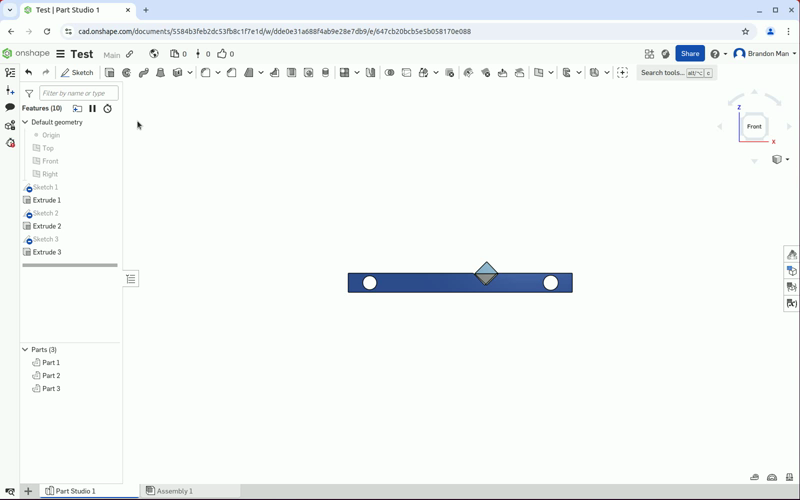
mouse_move(73, 189)
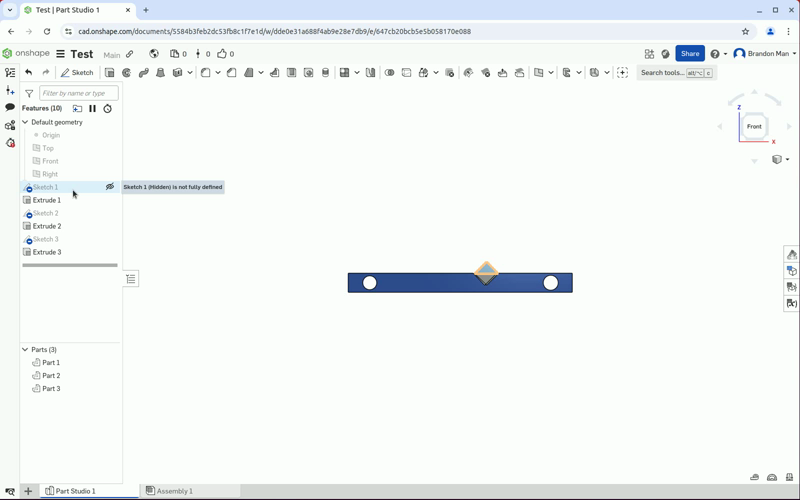
click(73, 189)
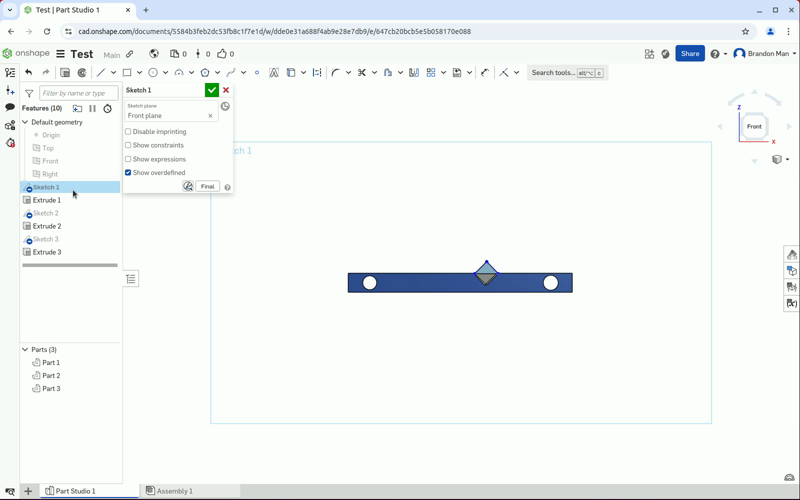
mouse_move(229, 92)
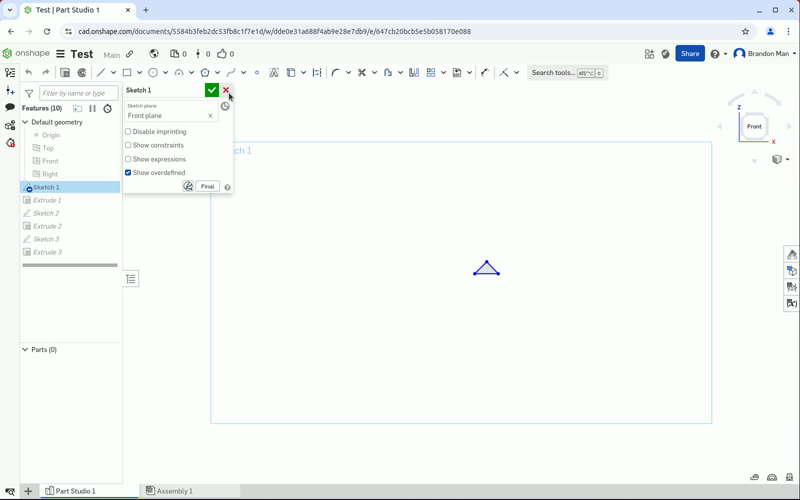
click(229, 92)
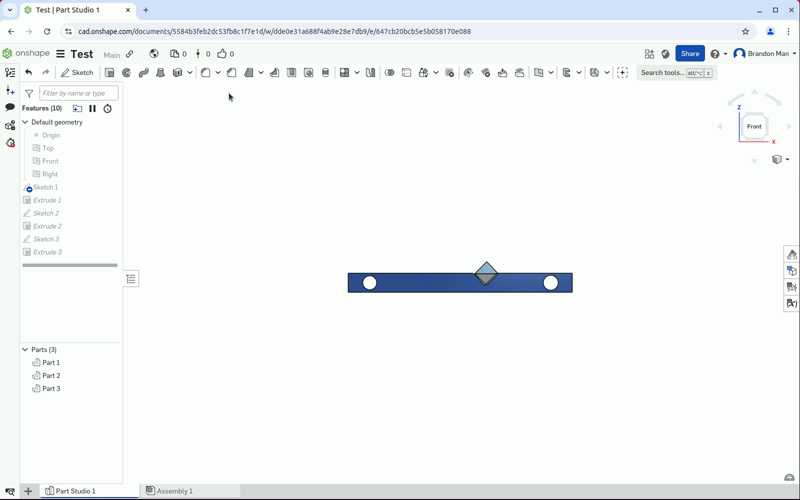
mouse_move(541, 75)
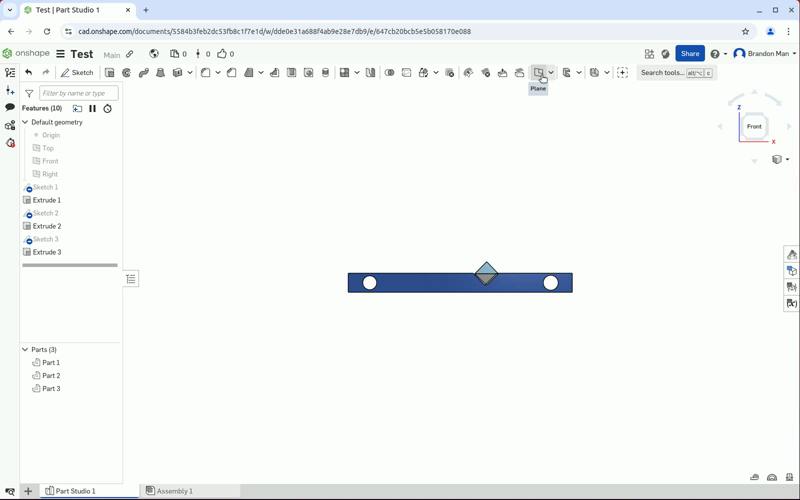
click(541, 75)
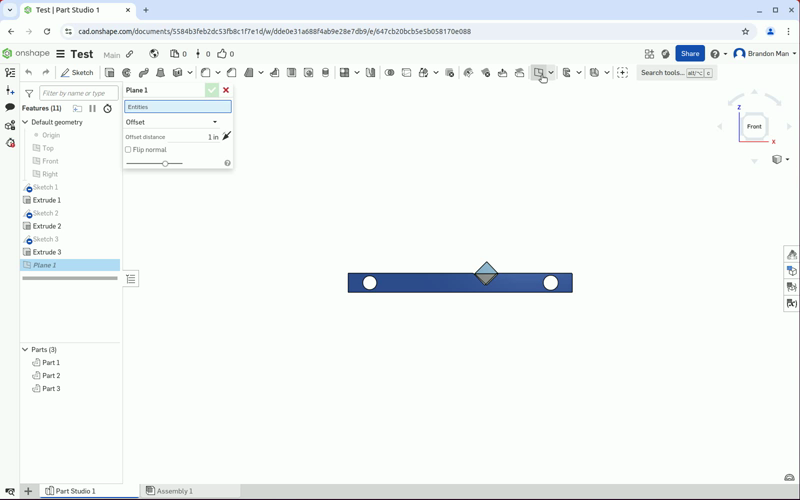
mouse_move(73, 163)
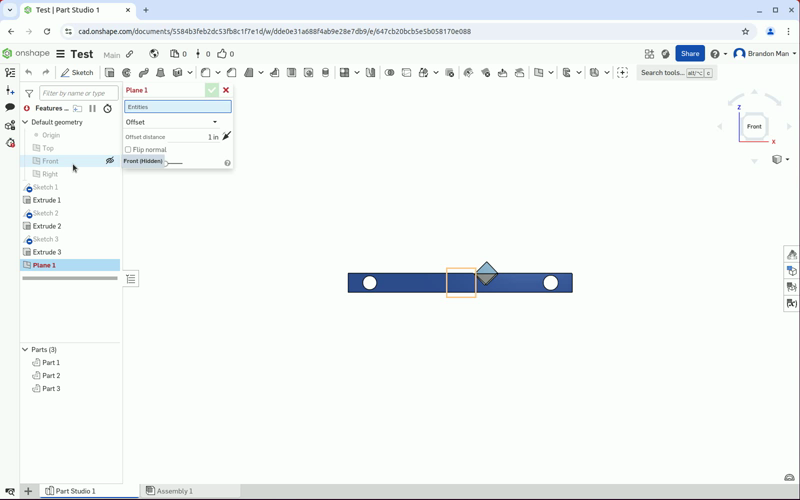
click(73, 163)
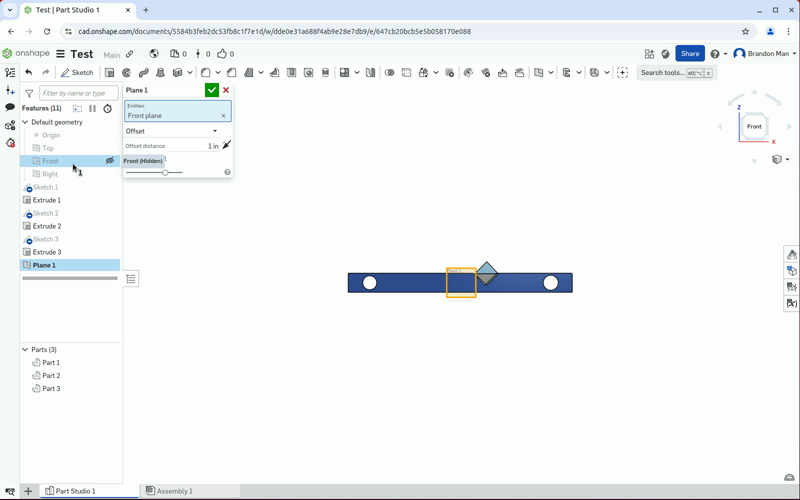
key(tab, 2)
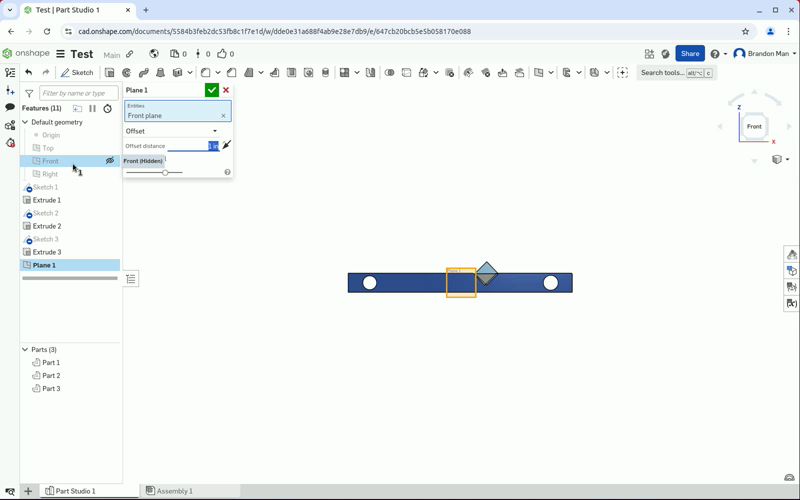
text(3.358)
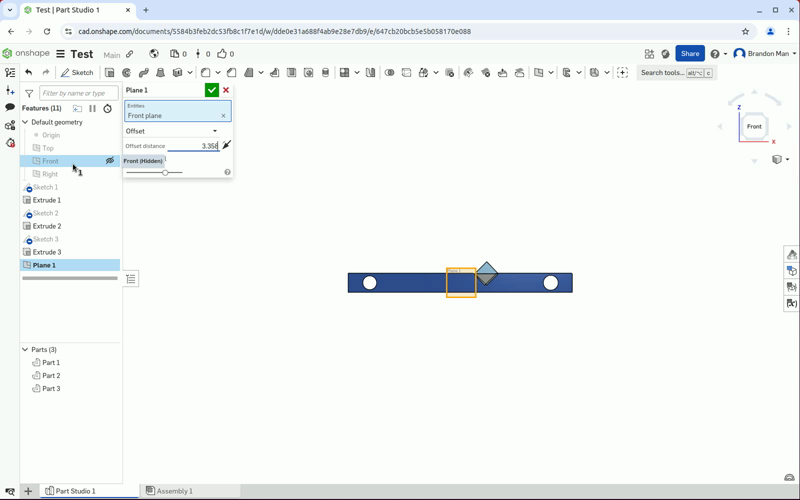
key(enter, 2)
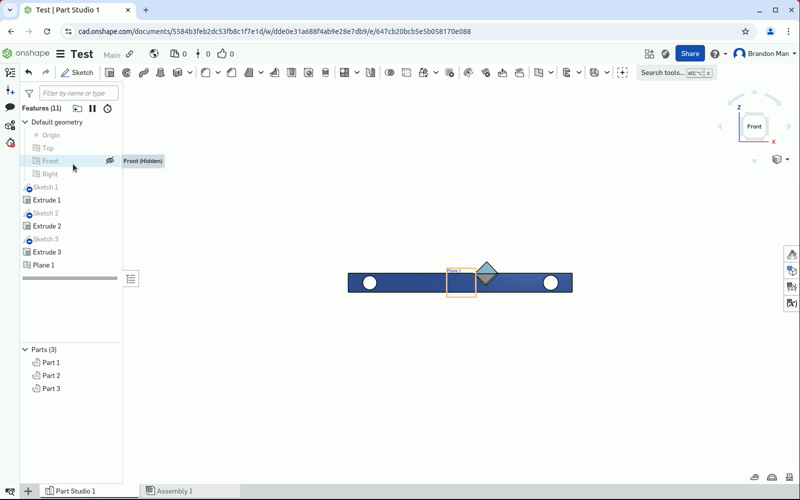
key(shift+s)
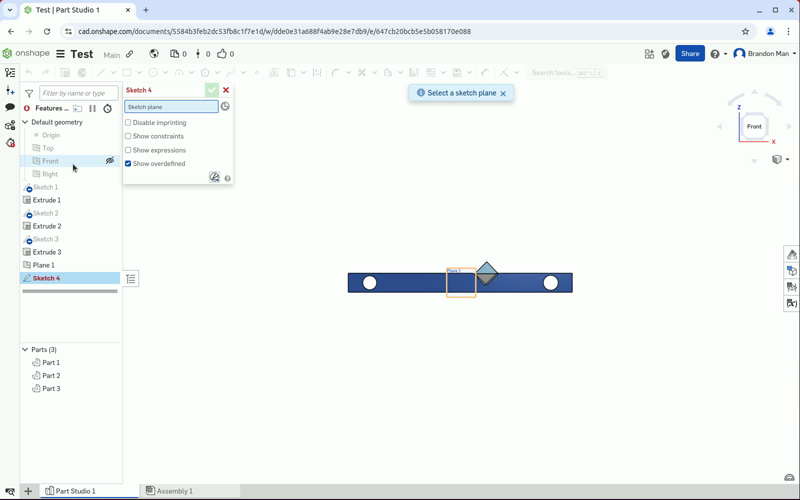
mouse_move(73, 267)
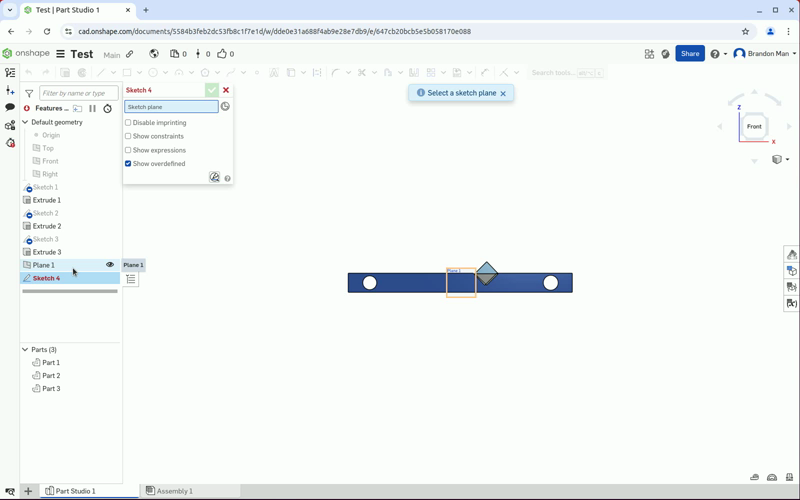
click(73, 267)
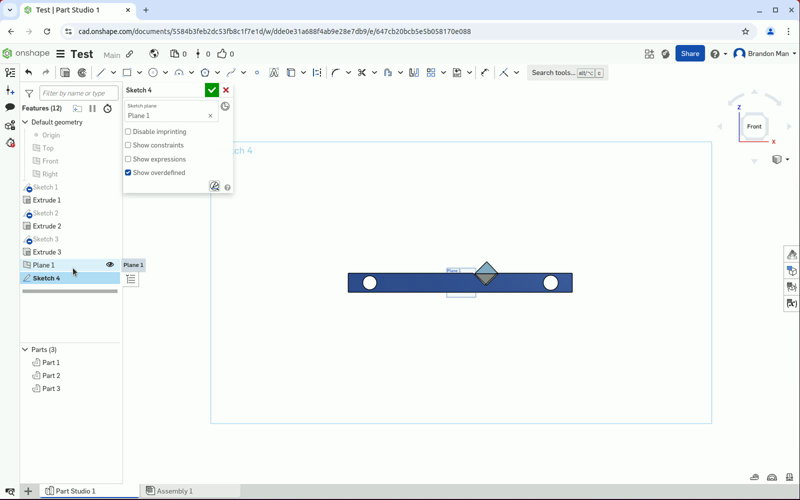
mouse_move(73, 352)
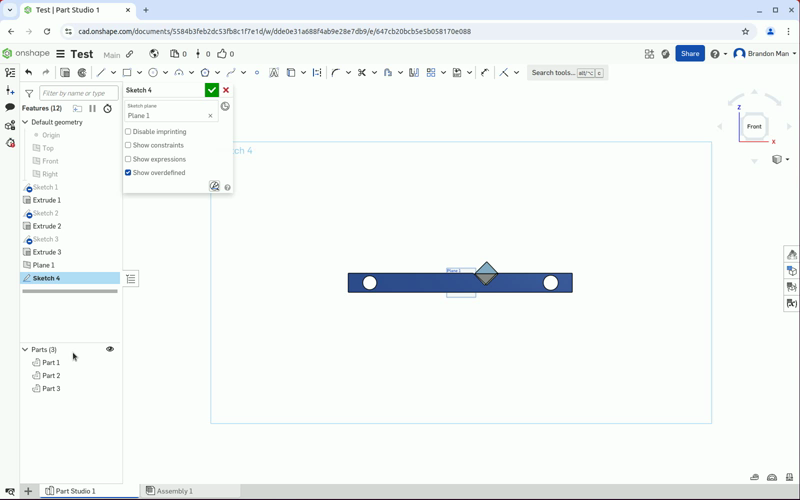
key(y)
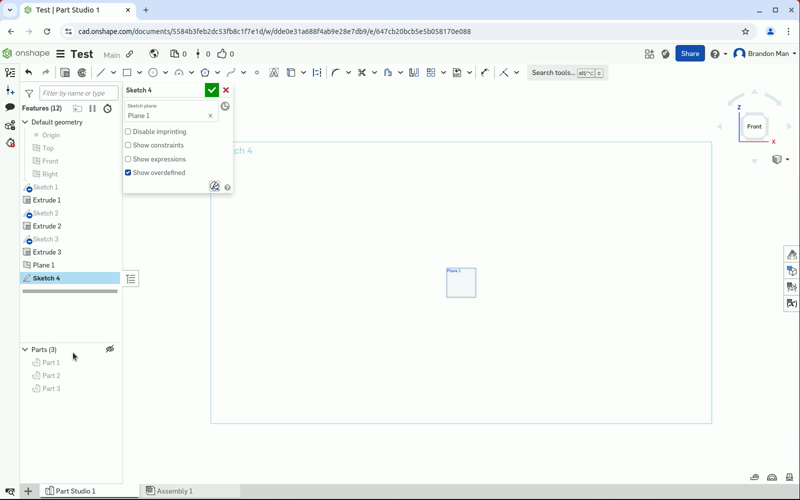
key(l)
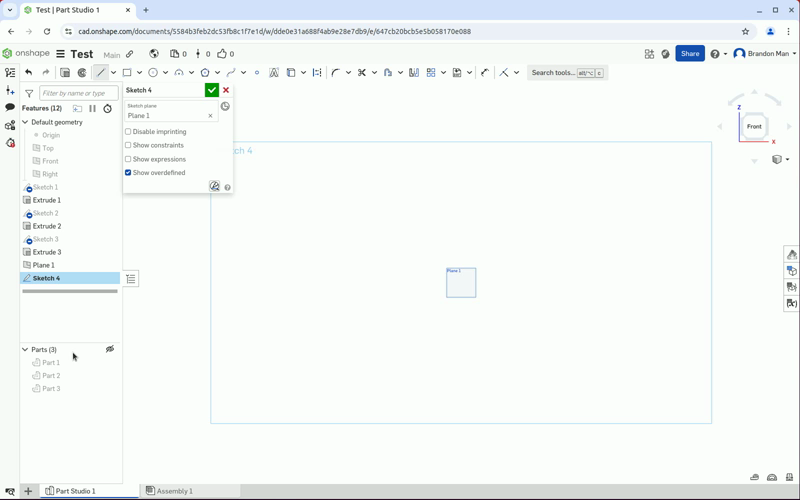
key_down(shift)
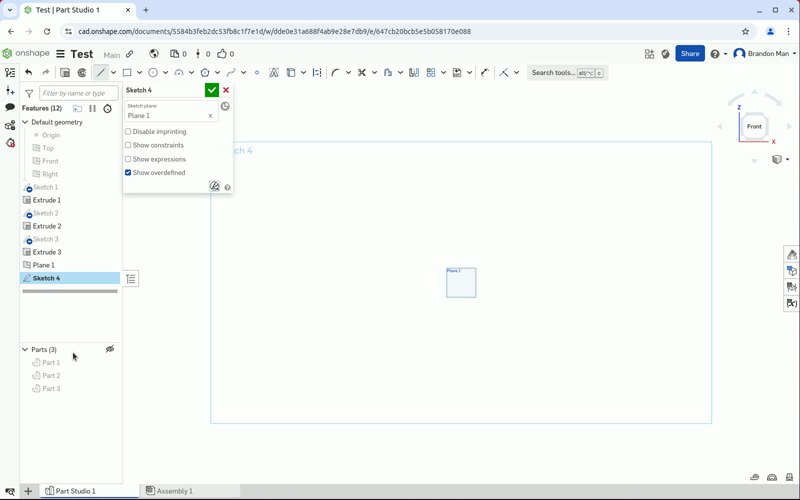
mouse_move(474, 273)
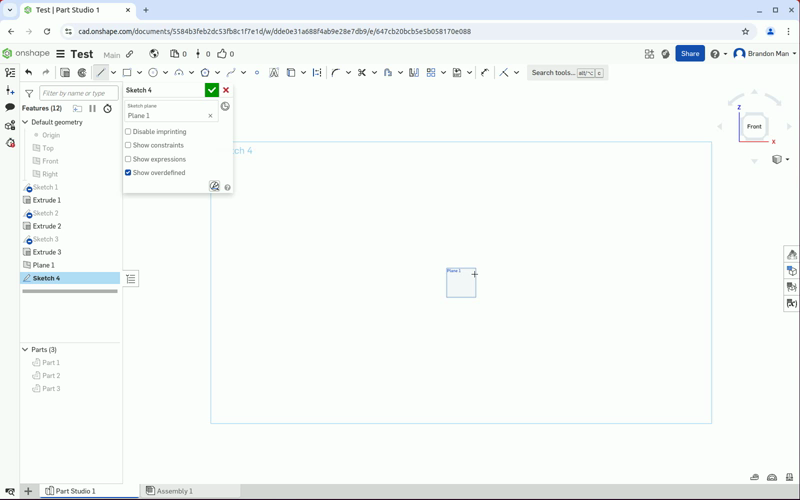
click(474, 273)
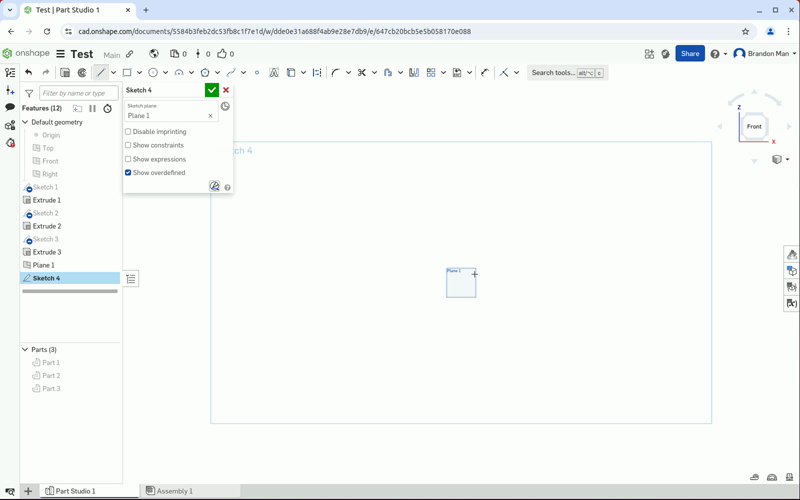
key_up(shift)
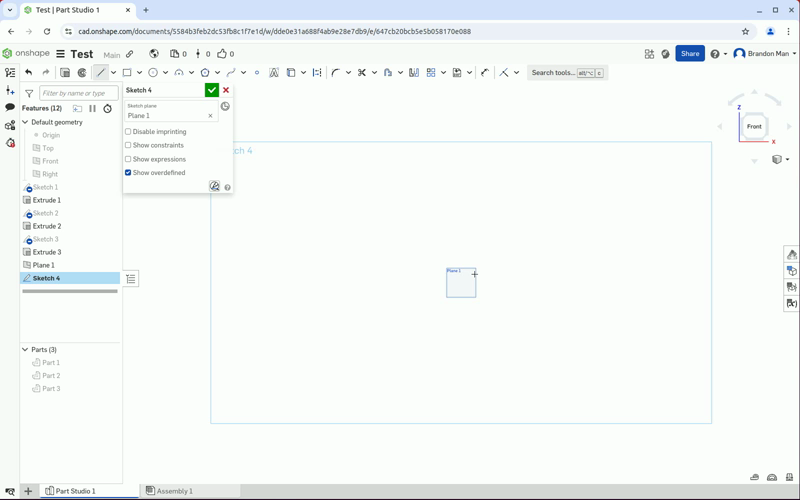
key_down(shift)
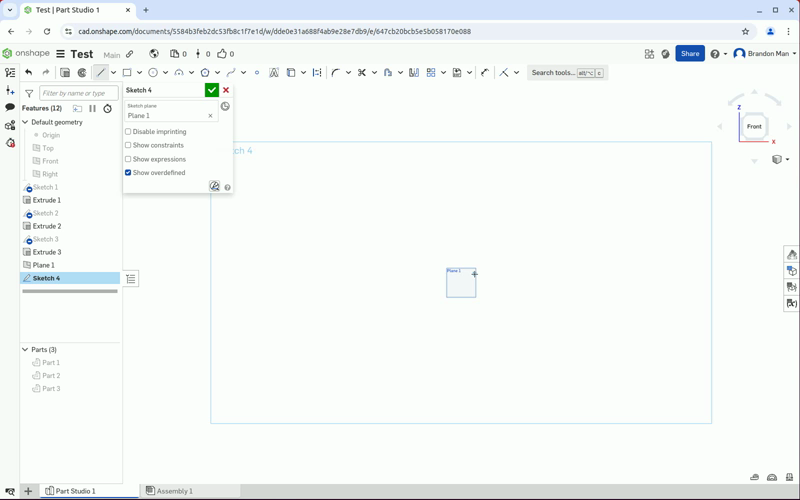
mouse_move(504, 273)
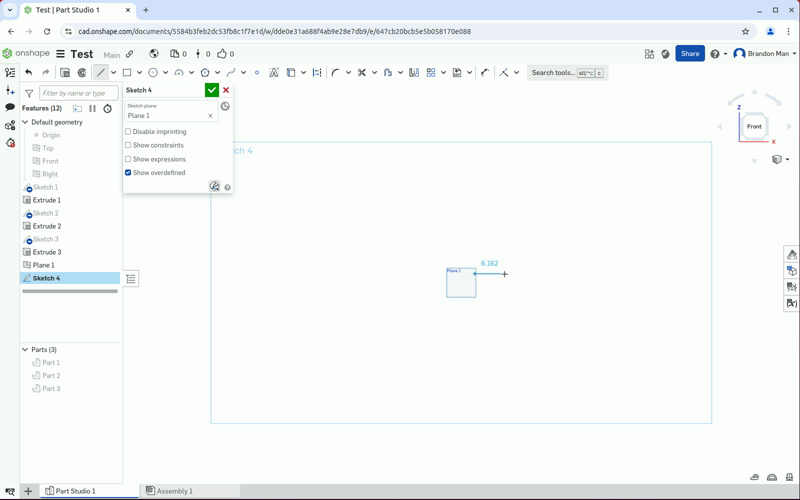
mouse_move(486, 285)
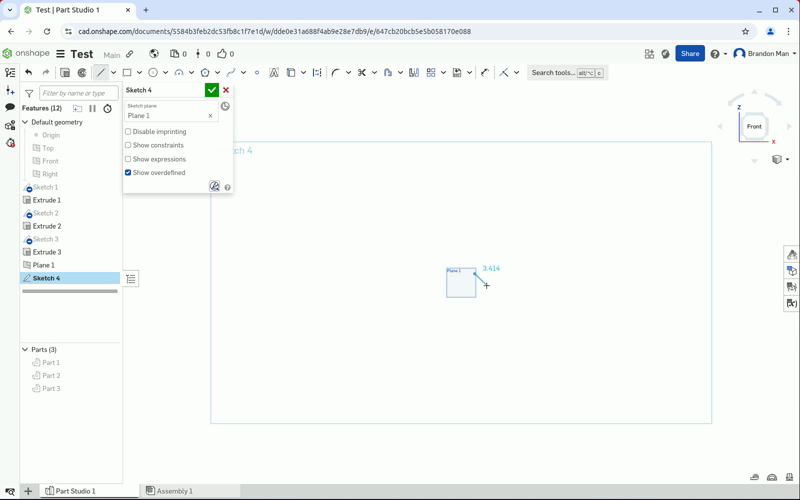
click(486, 285)
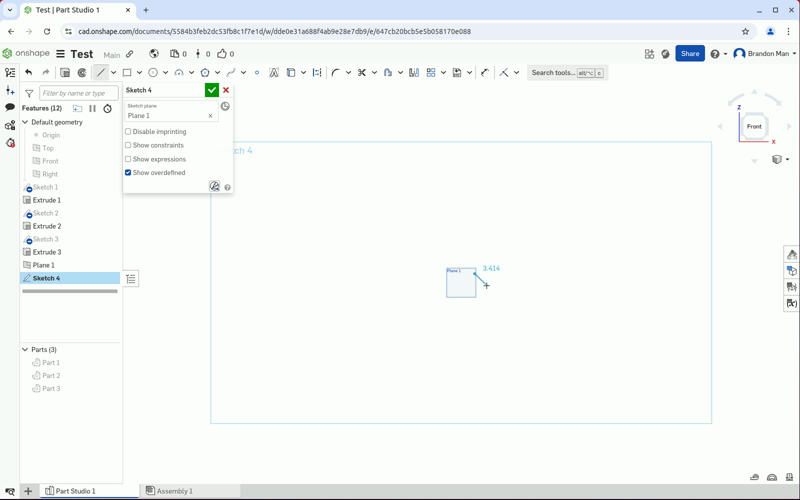
key_up(shift)
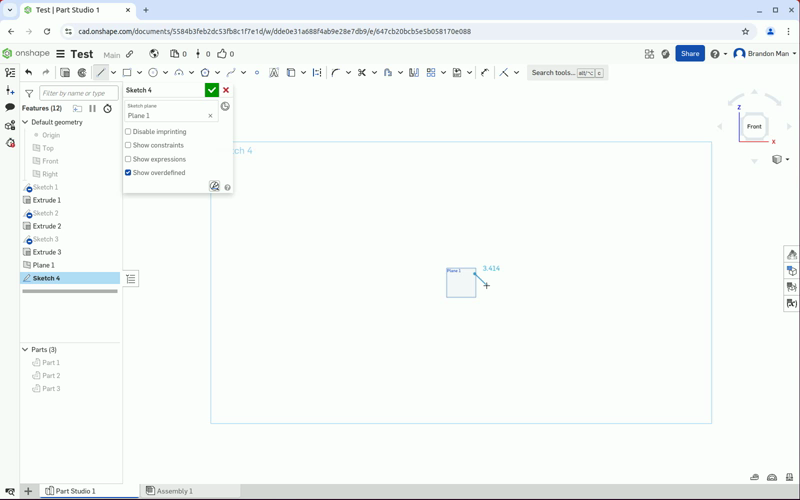
key_down(shift)
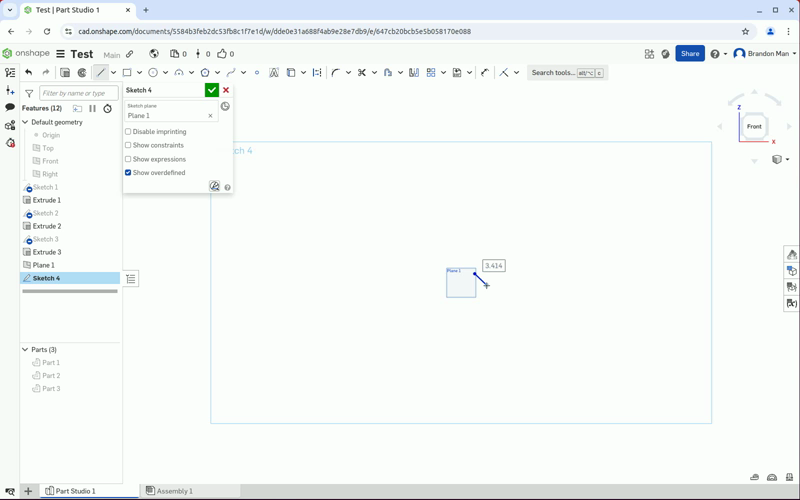
mouse_move(516, 285)
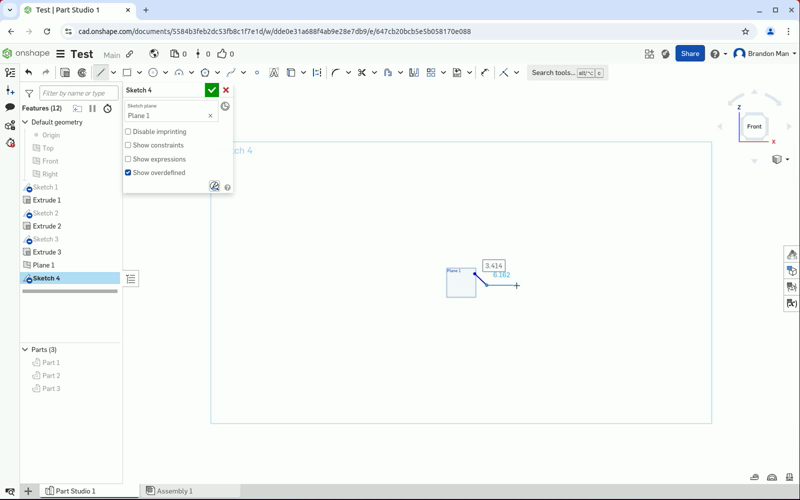
mouse_move(498, 273)
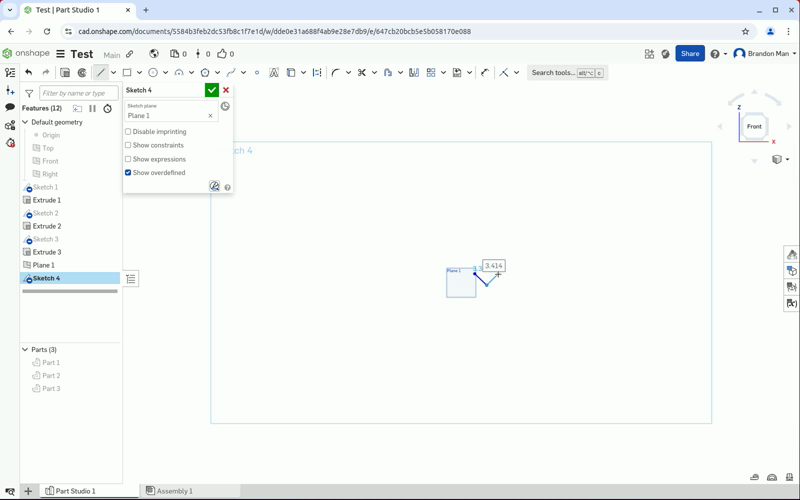
click(498, 273)
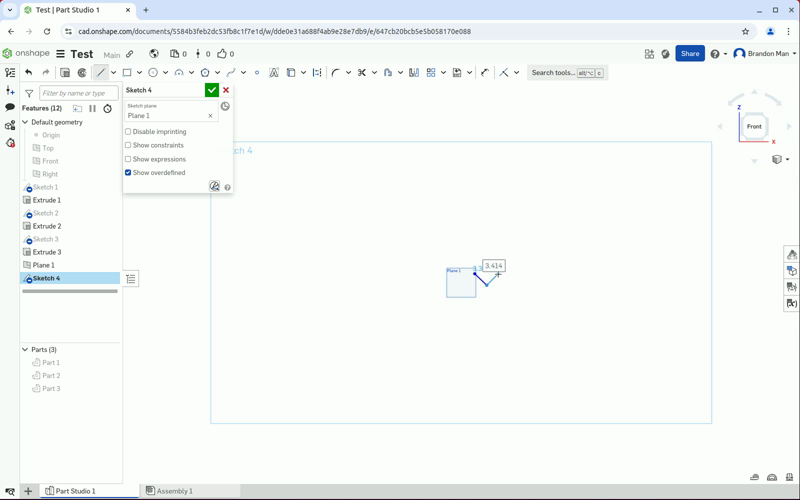
key_up(shift)
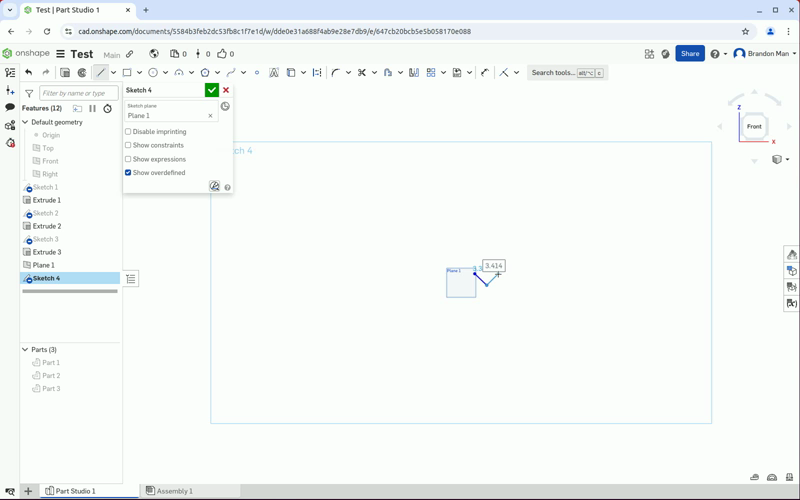
key_down(shift)
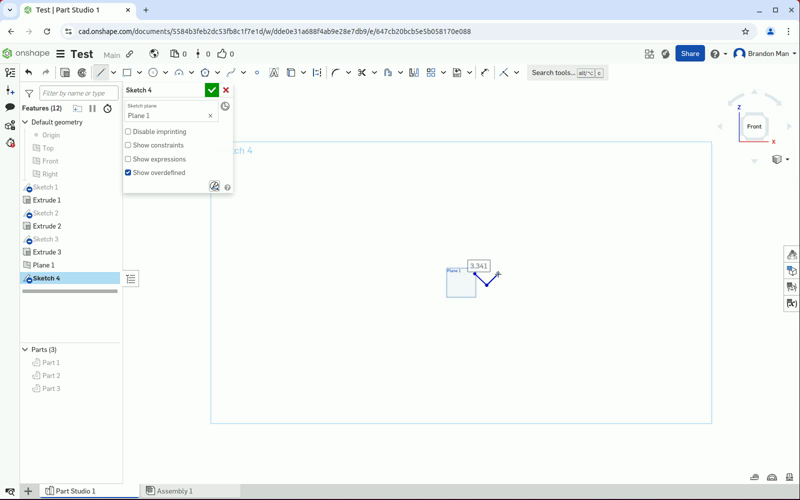
mouse_move(528, 273)
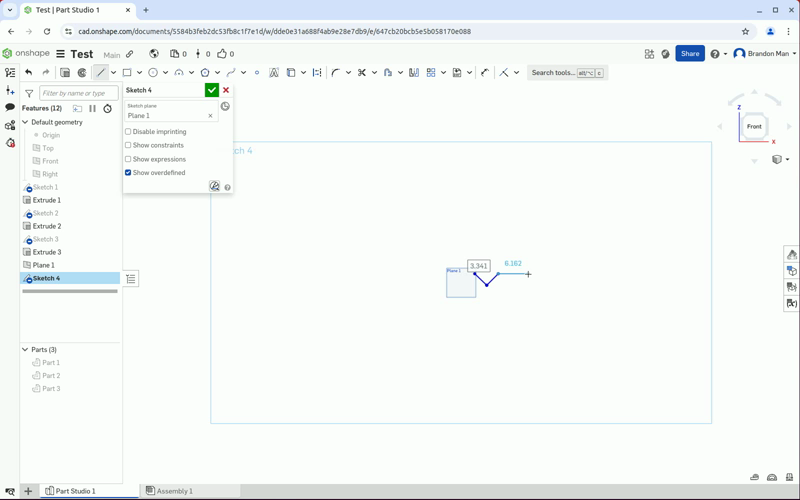
mouse_move(486, 261)
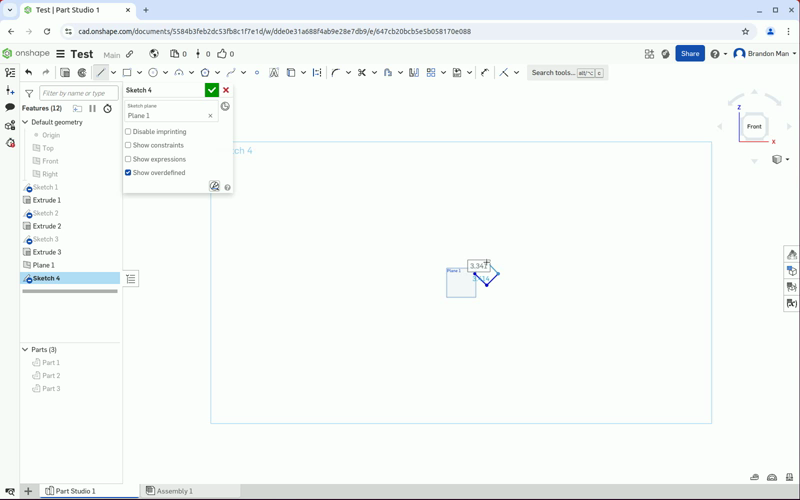
click(486, 261)
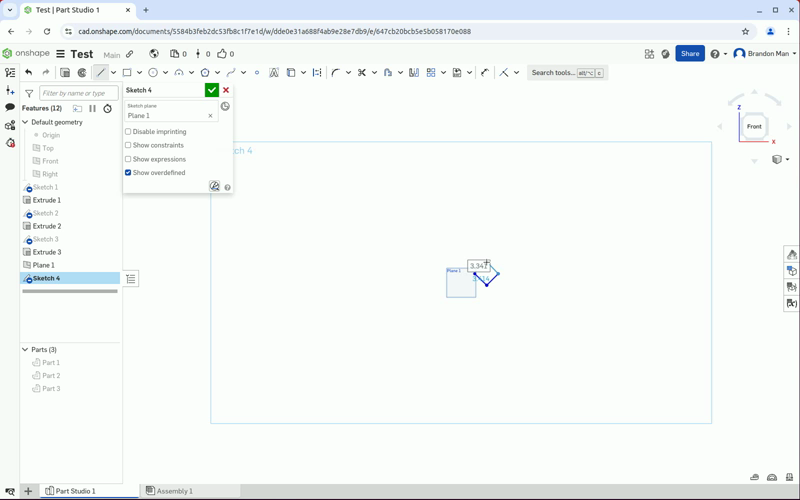
key_up(shift)
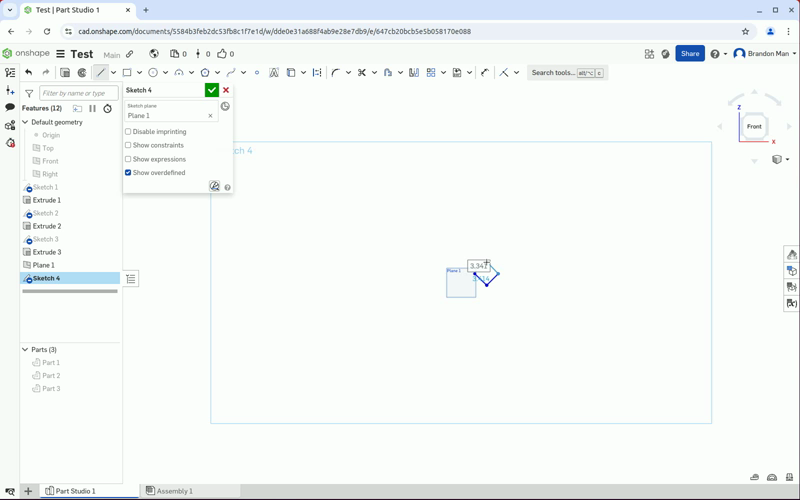
mouse_move(516, 261)
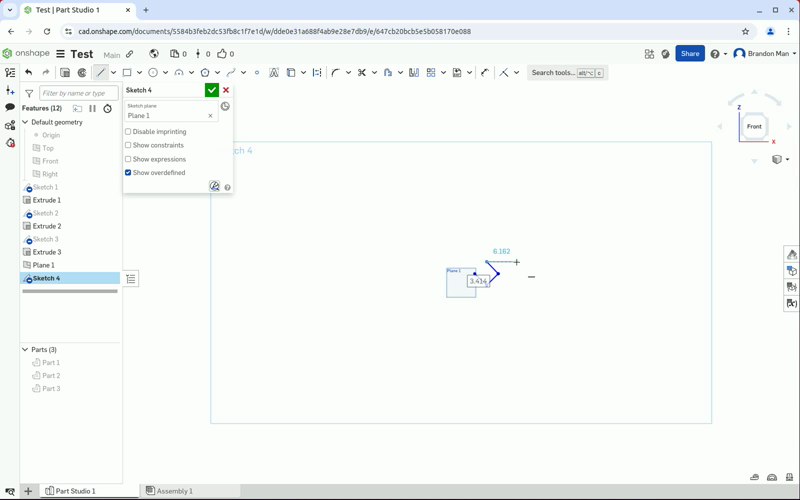
key_down(shift)
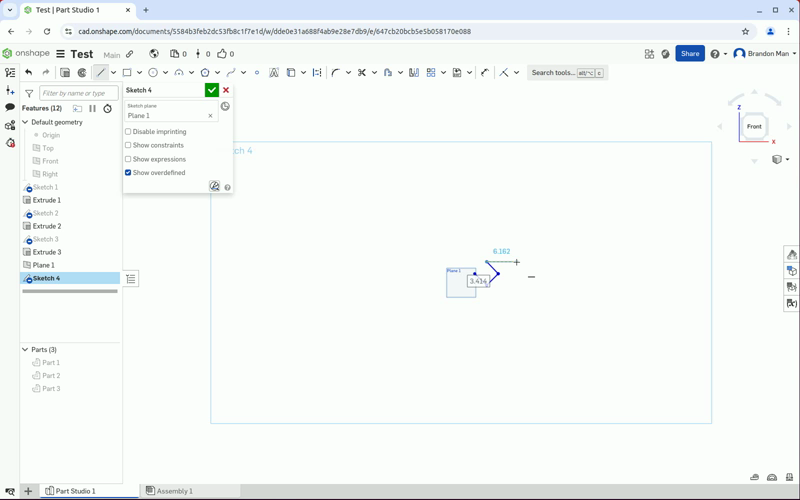
mouse_move(474, 273)
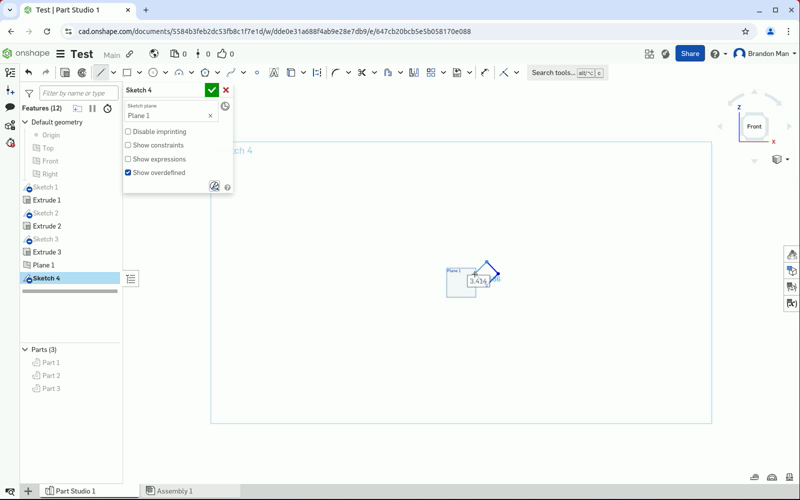
key_up(shift)
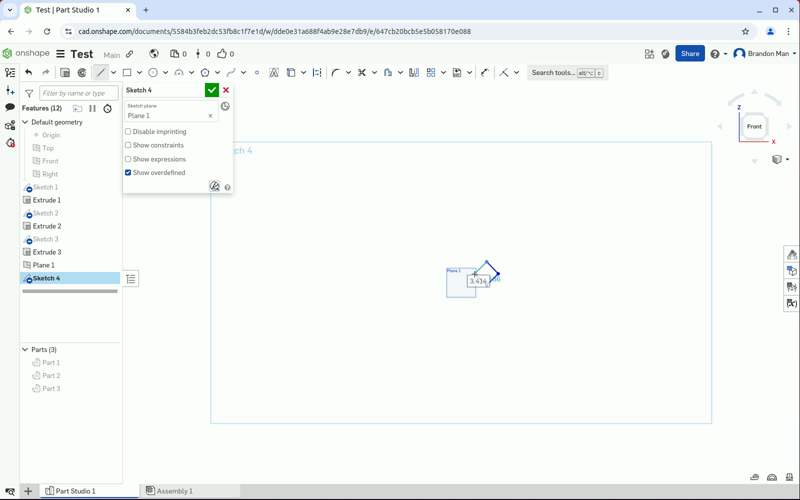
click(474, 273)
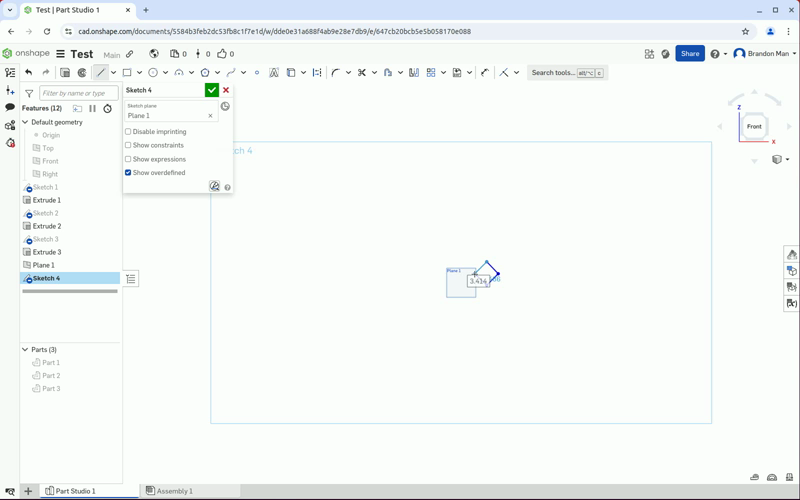
key(esc)
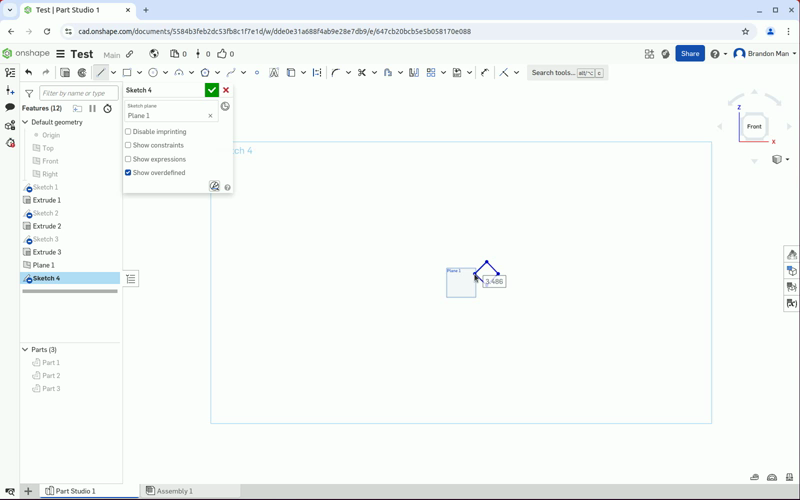
mouse_move(475, 273)
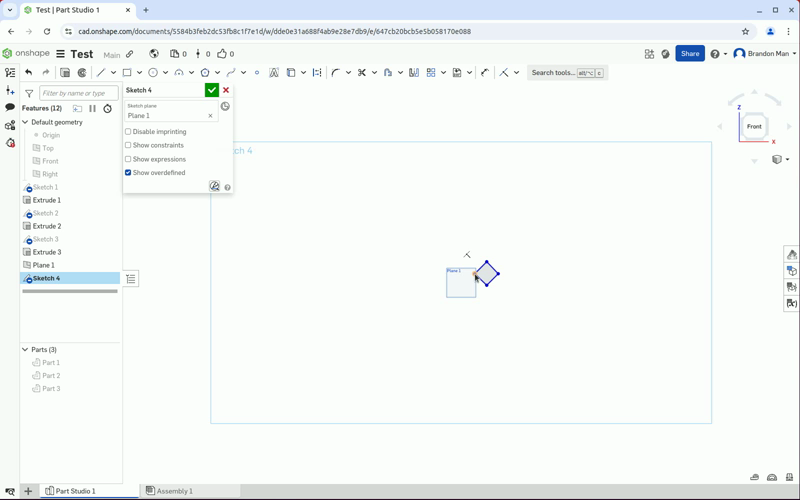
scroll(6)
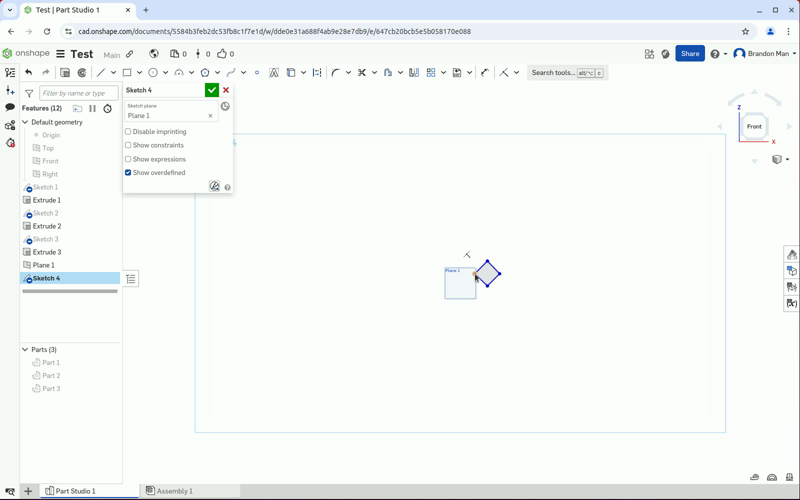
scroll(6)
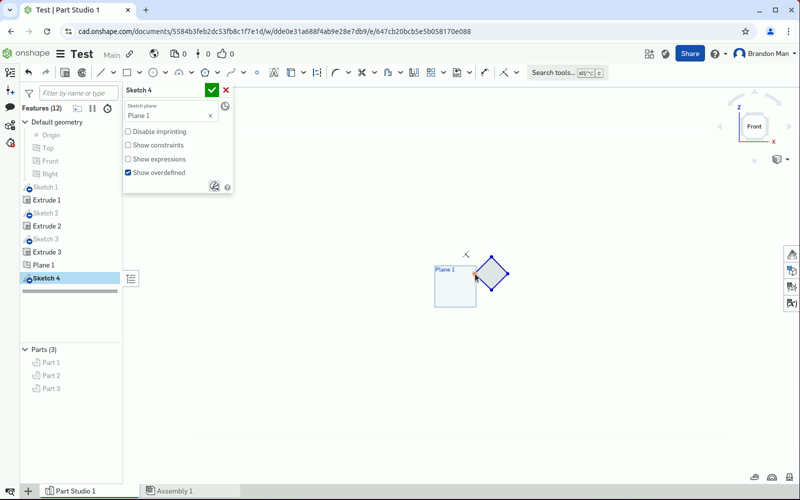
scroll(6)
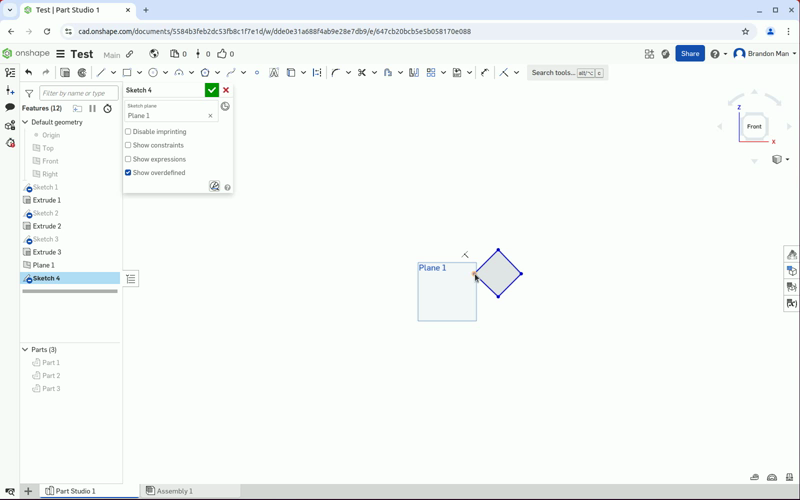
scroll(6)
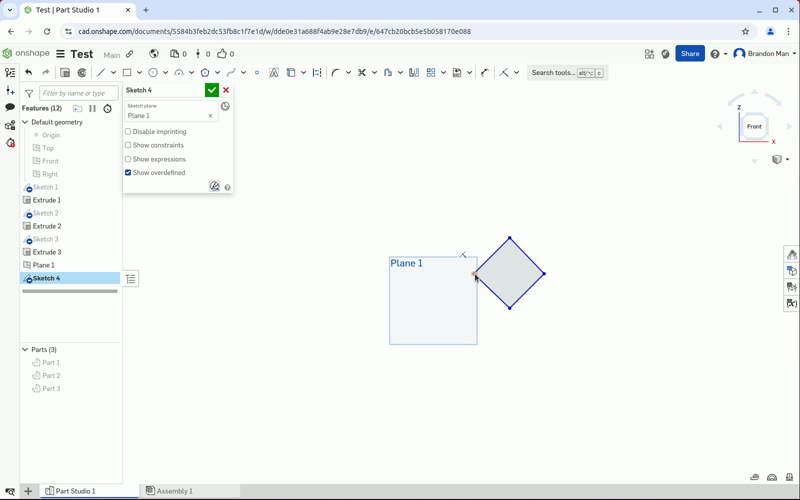
scroll(6)
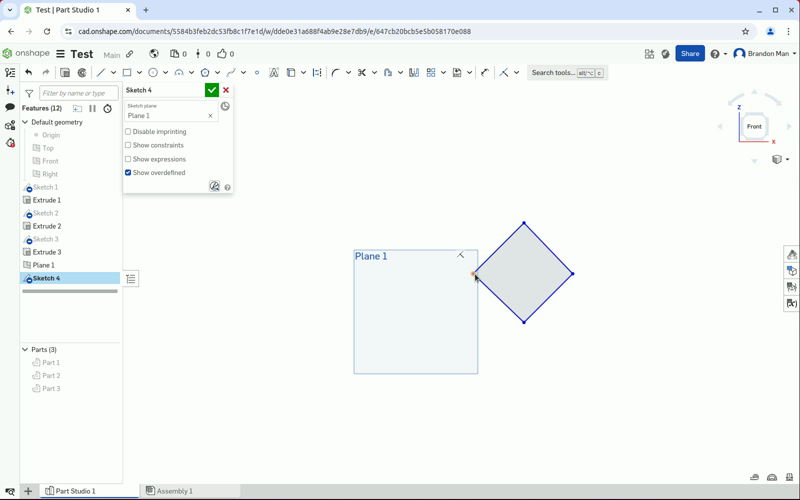
scroll(6)
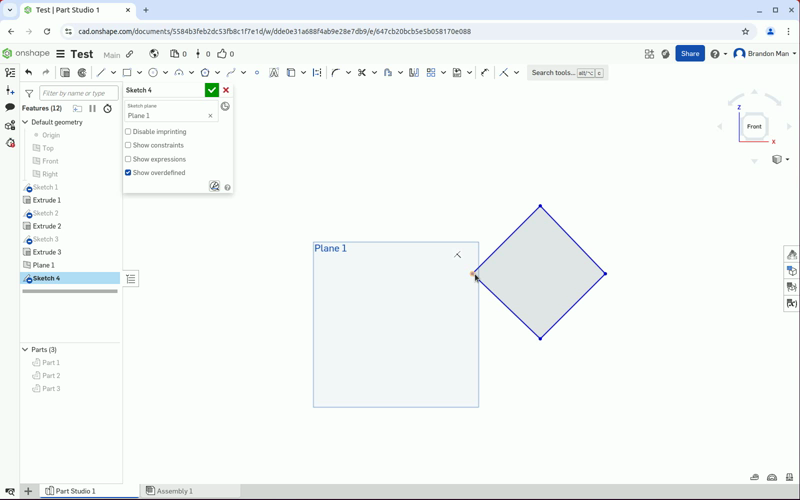
scroll(6)
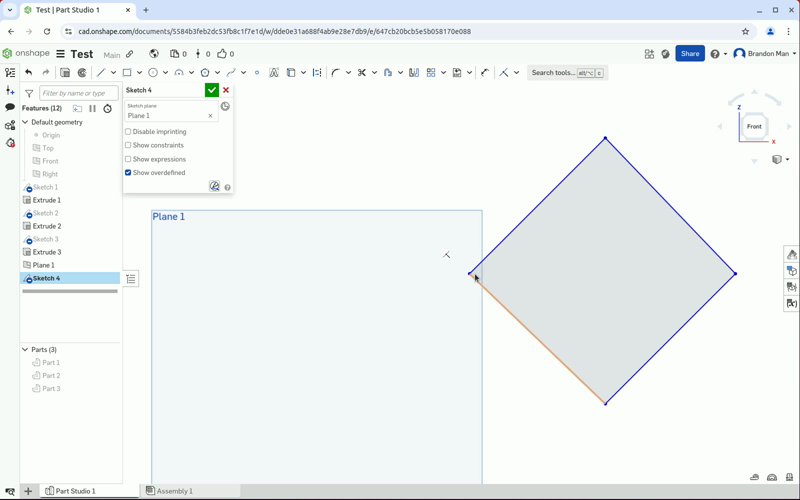
click(475, 273)
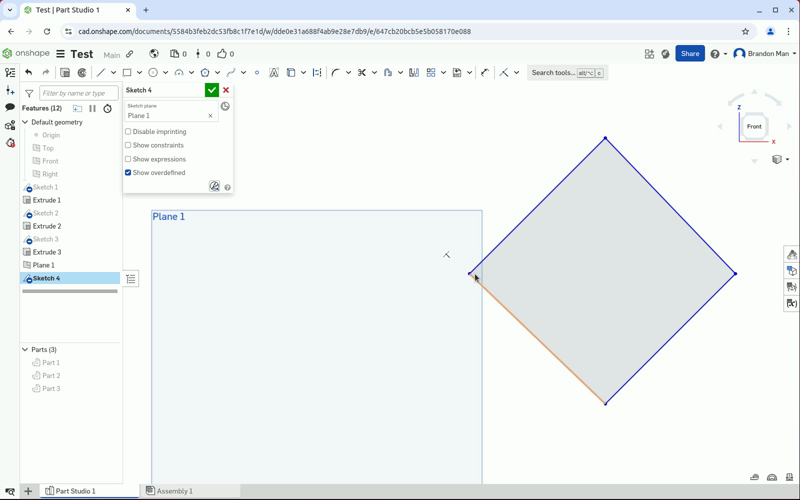
scroll(-6)
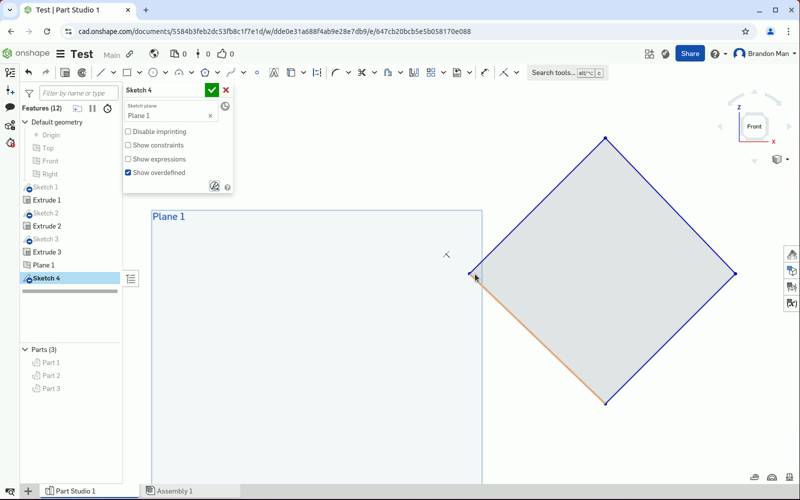
scroll(-6)
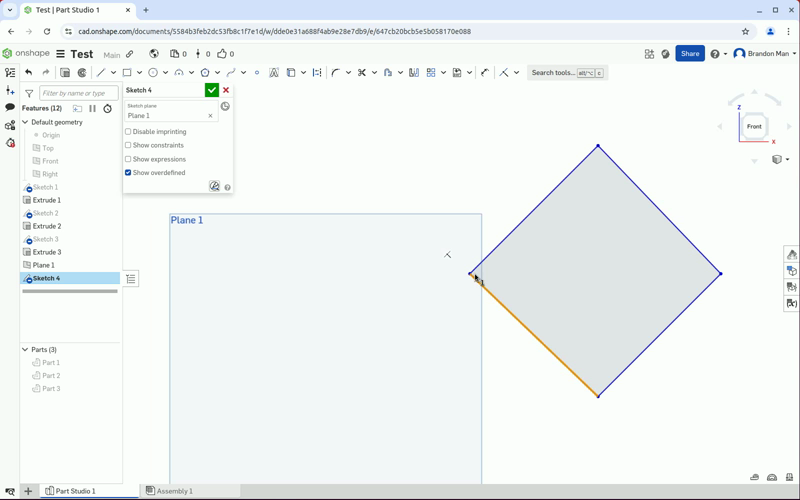
scroll(-6)
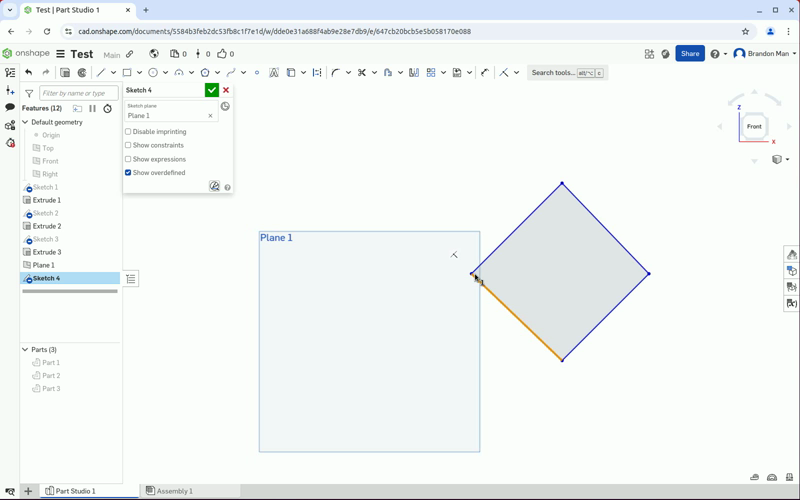
scroll(-6)
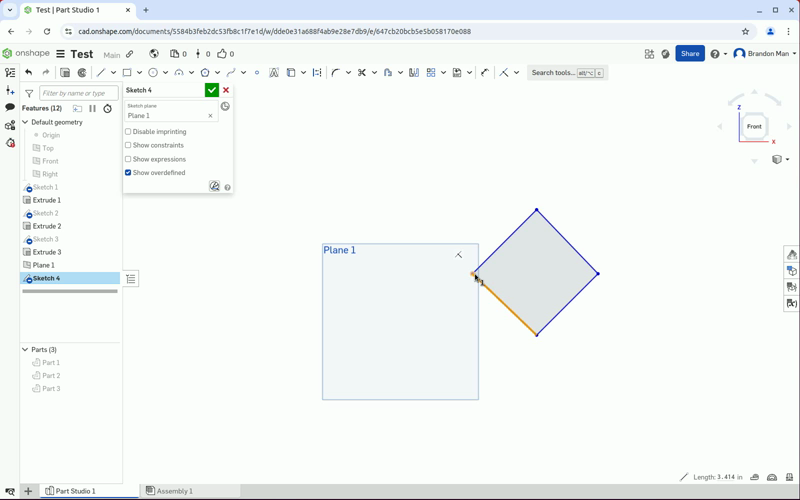
scroll(-6)
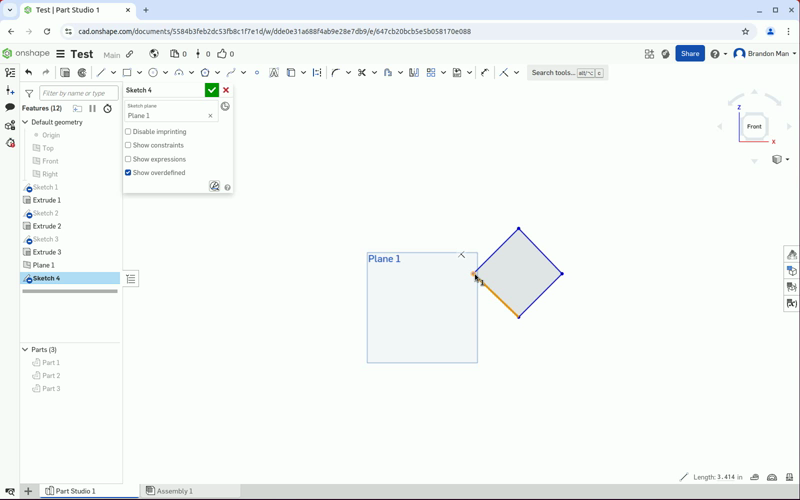
scroll(-6)
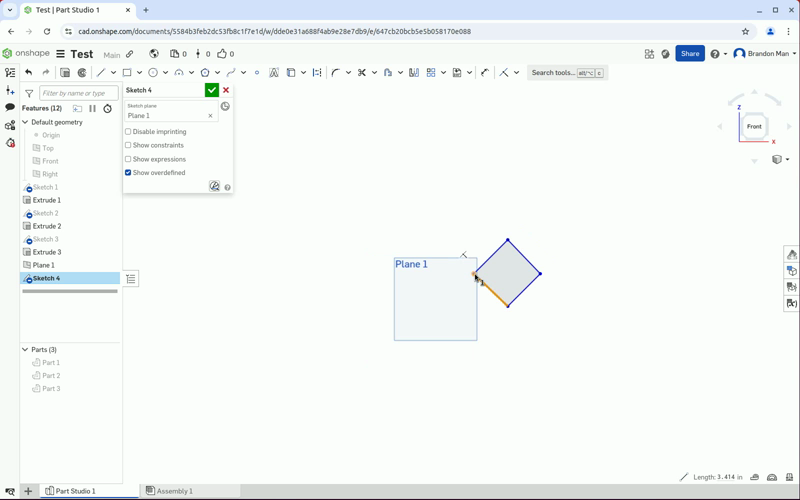
scroll(-6)
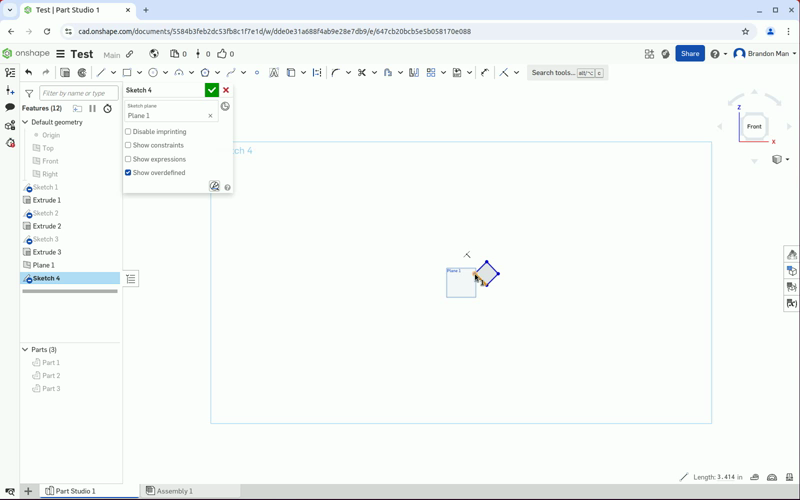
mouse_move(73, 352)
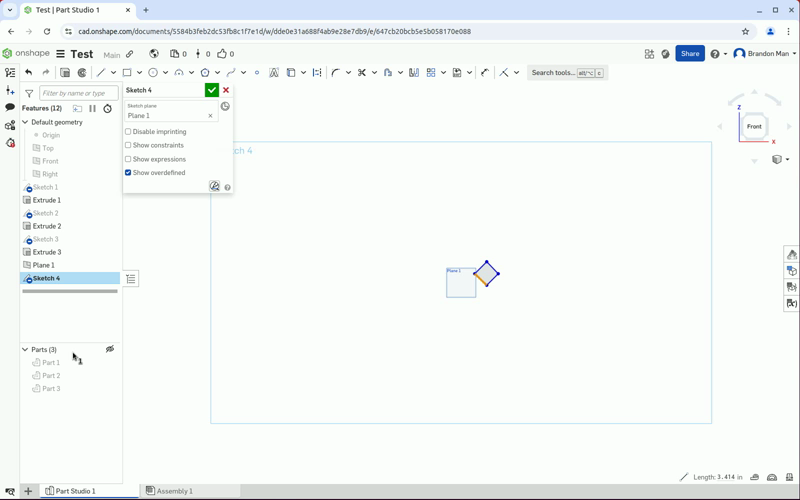
key(shift+y)
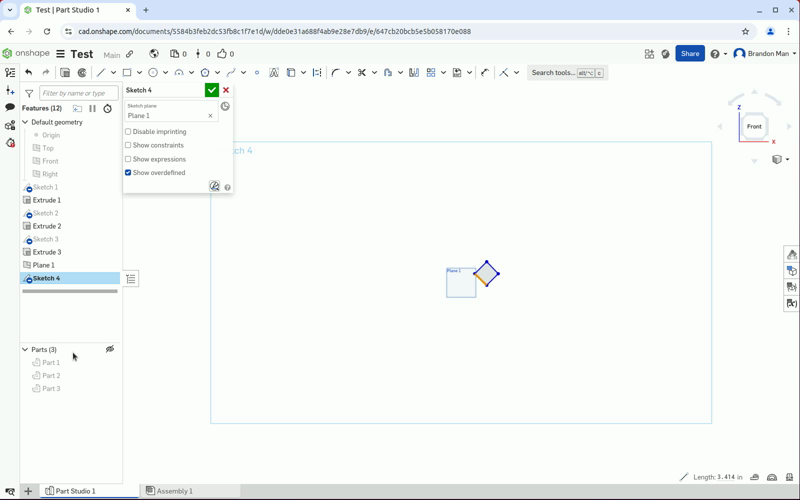
key(shift+e)
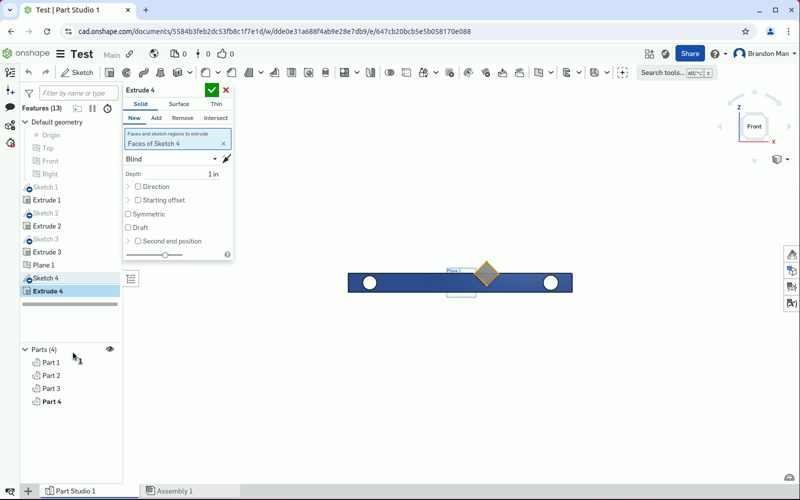
mouse_move(143, 106)
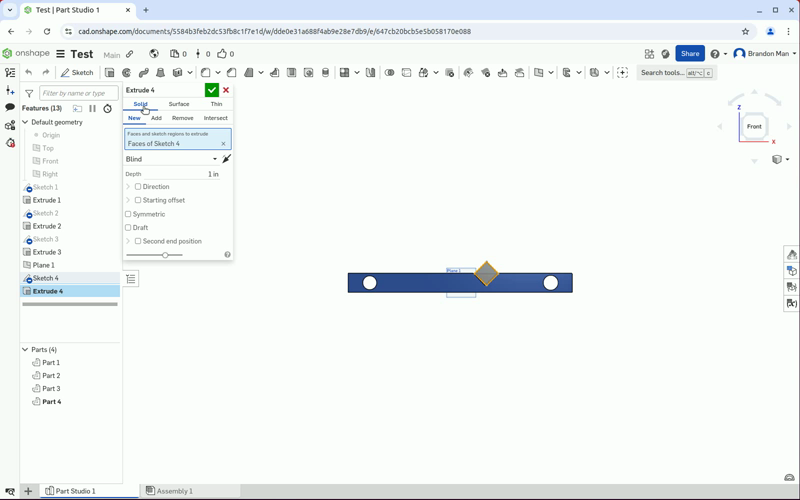
click(143, 106)
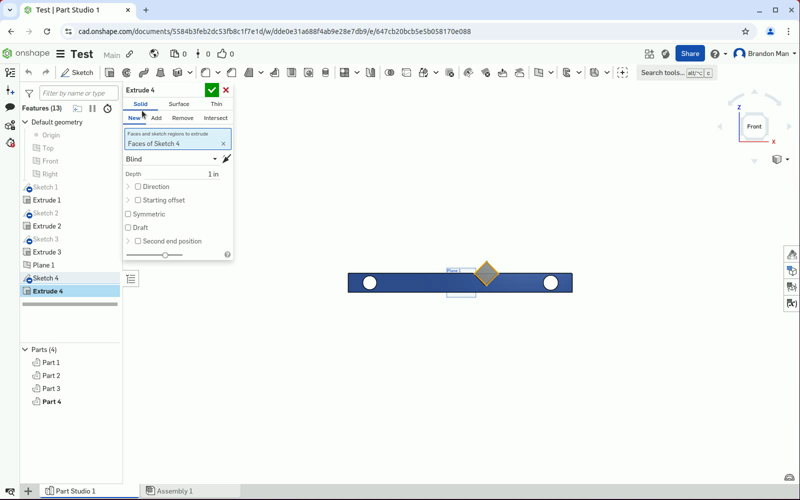
mouse_move(137, 120)
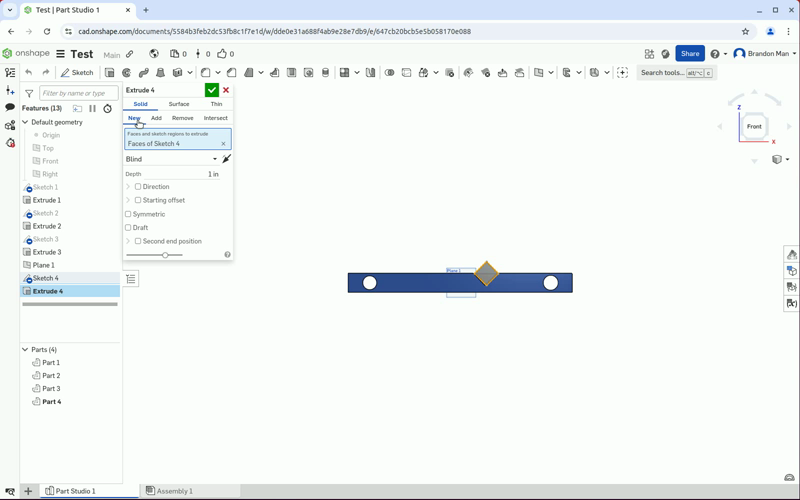
click(137, 120)
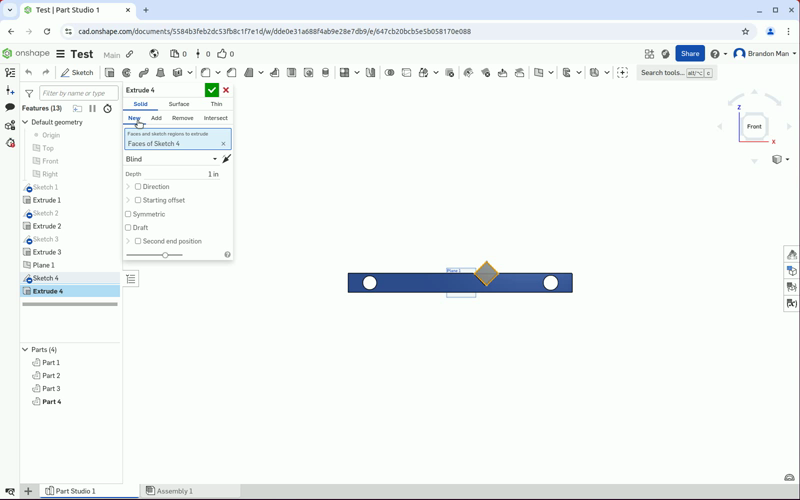
key(tab, 4)
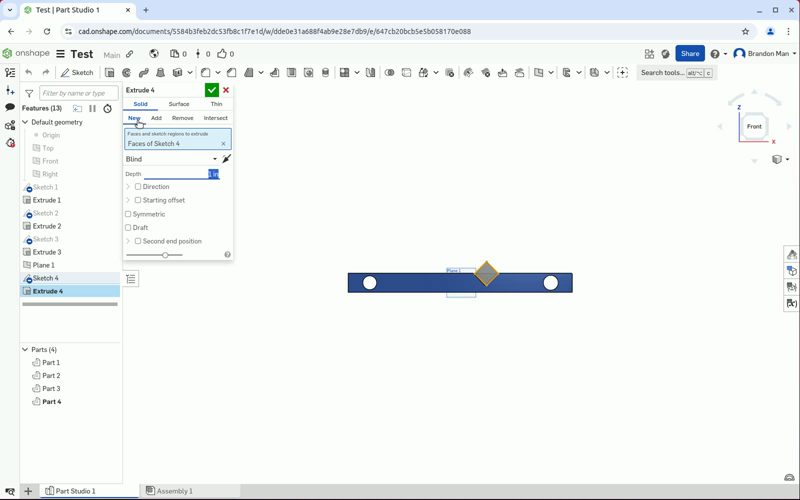
text(5.296)
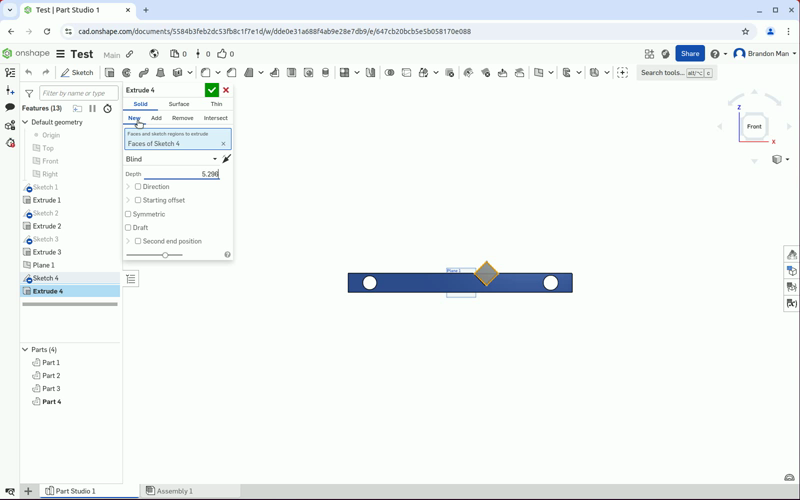
key(enter)
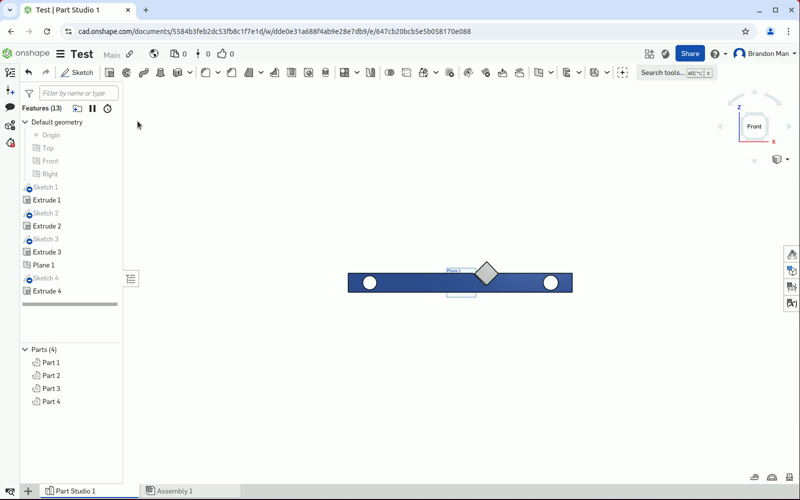
key(shift+h)
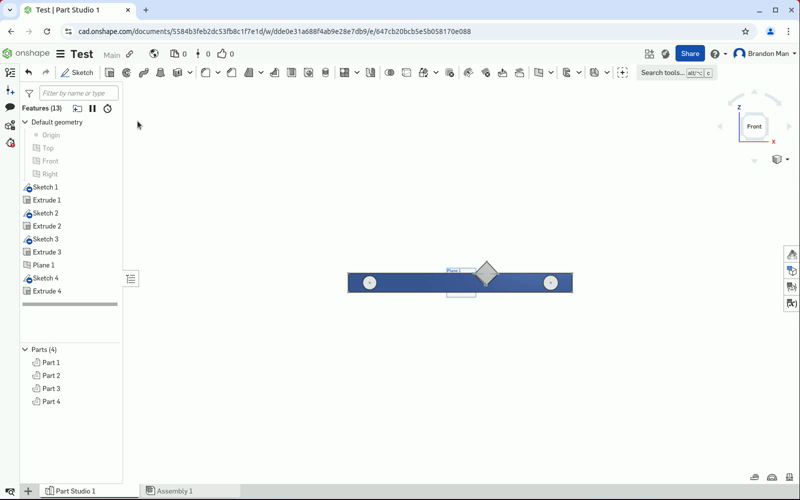
key(shift+h)
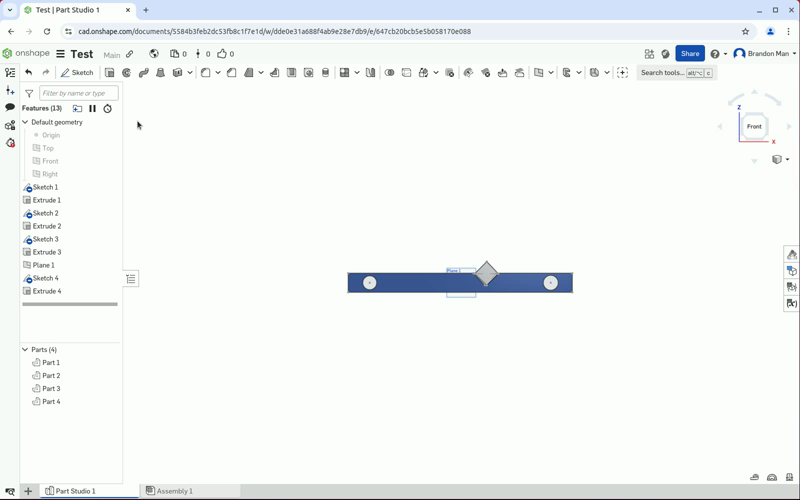
key(shift+7)
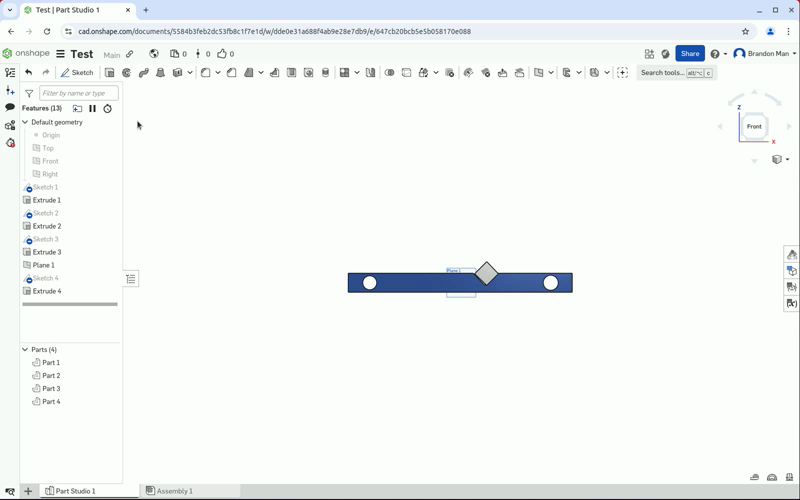
key(left, 2)
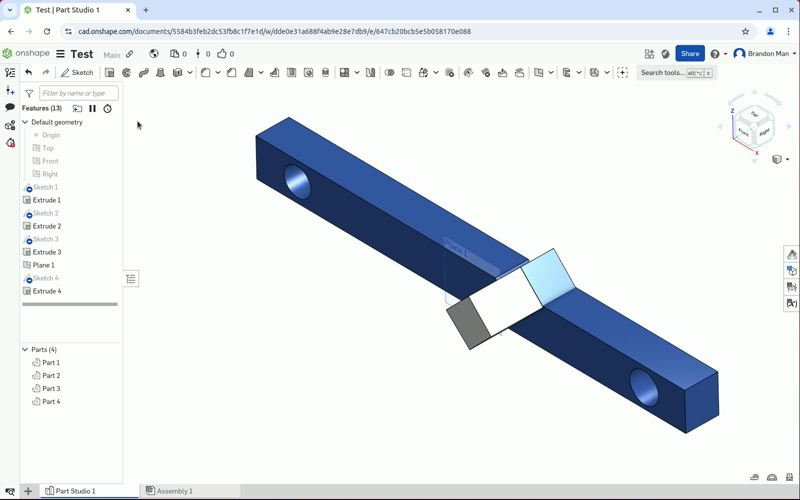
key(down, 2)
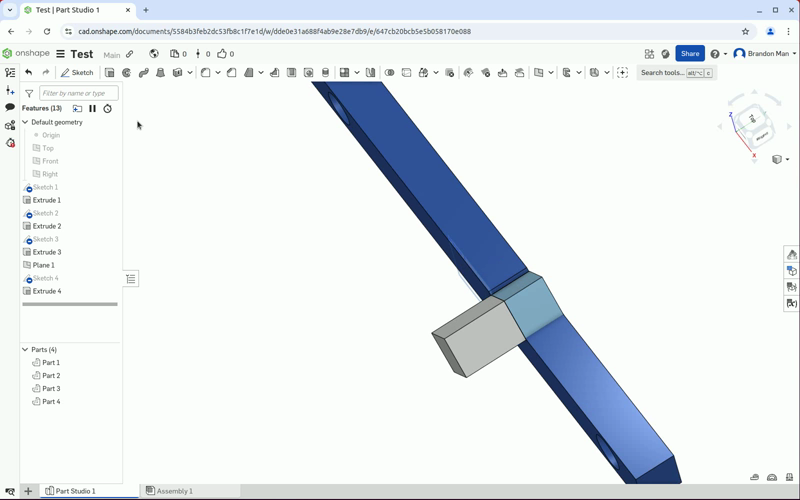
key(up, 2)
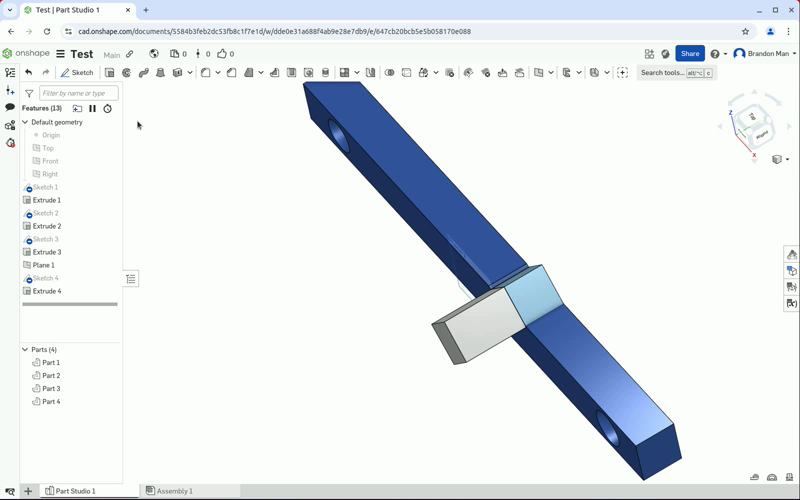
key(right, 2)
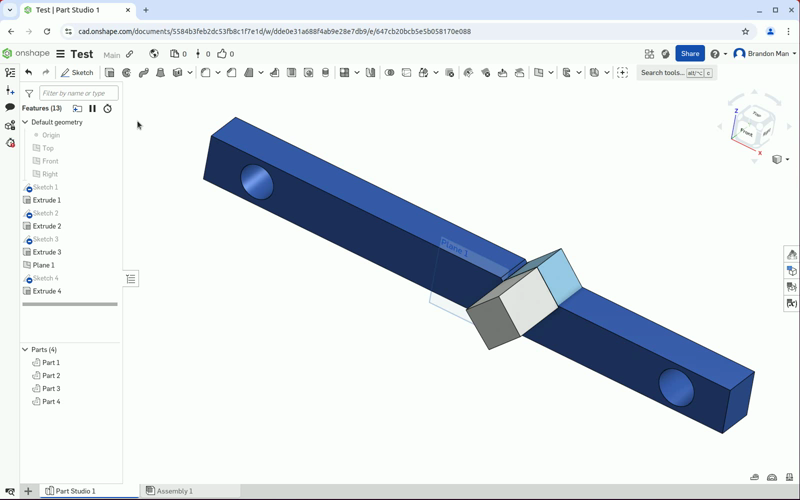
mouse_move(73, 189)
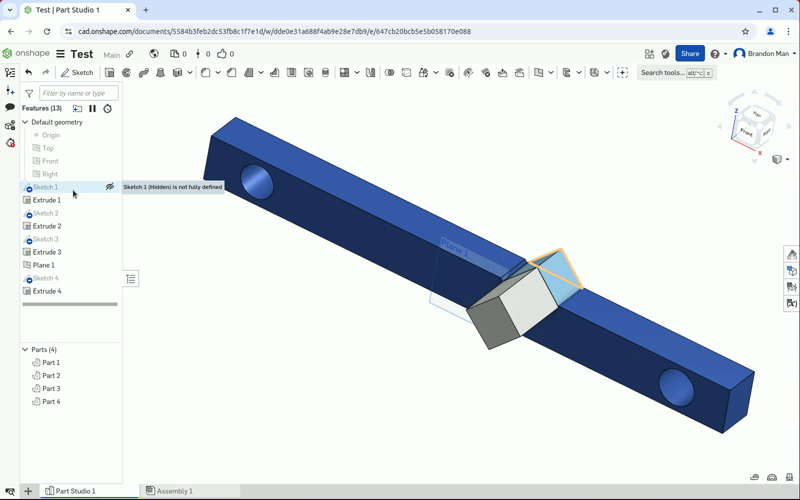
click(73, 189)